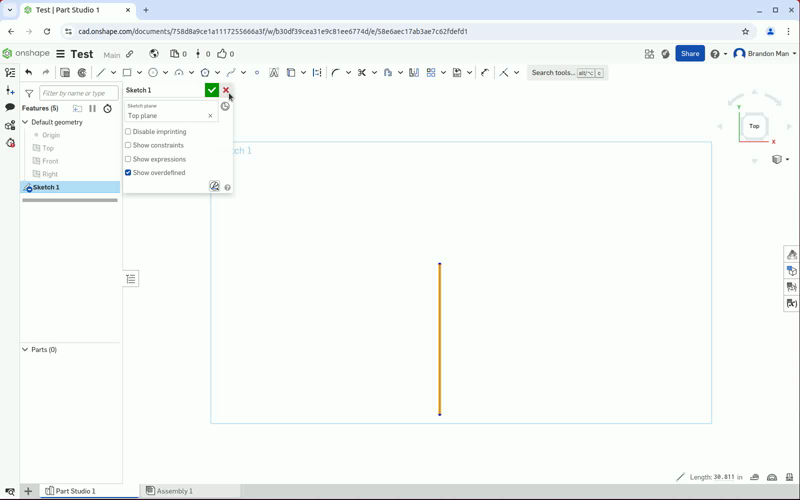
key(shift+h)
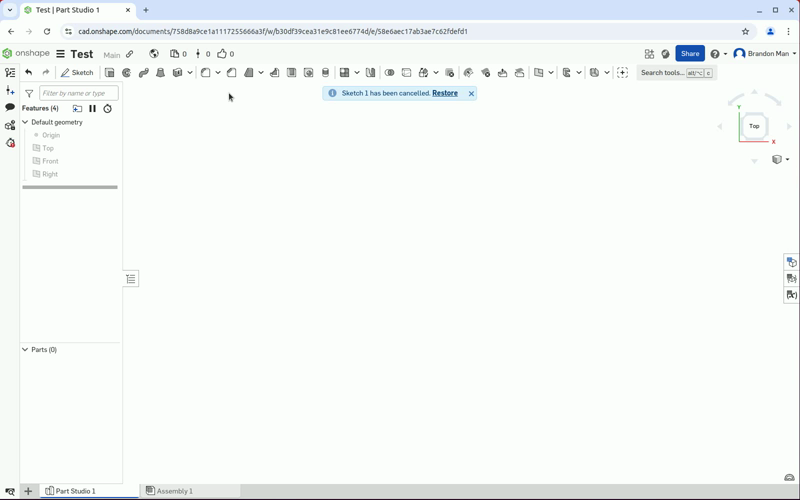
mouse_move(73, 352)
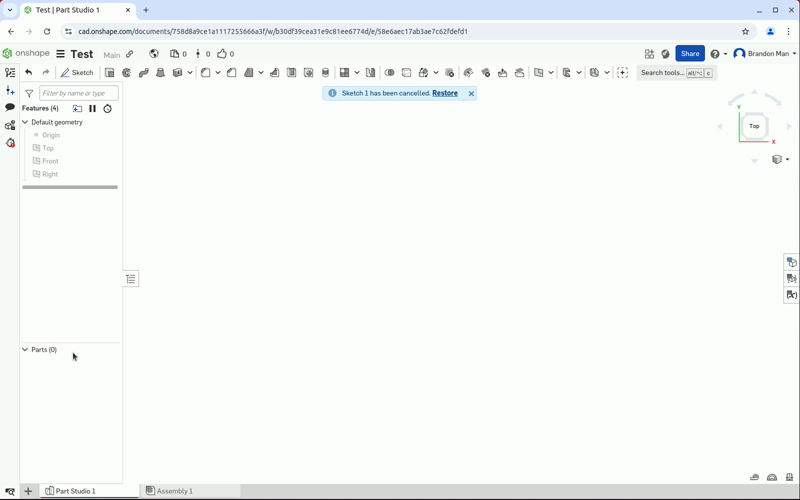
key(y)
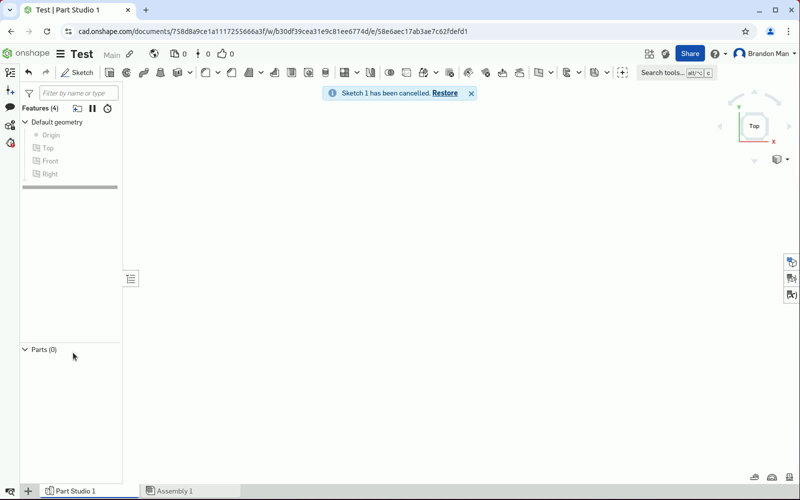
key(shift+p)
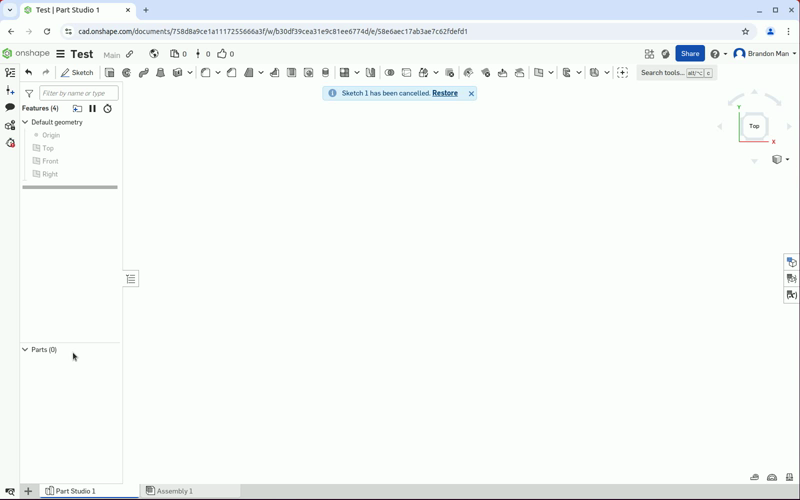
key(space)
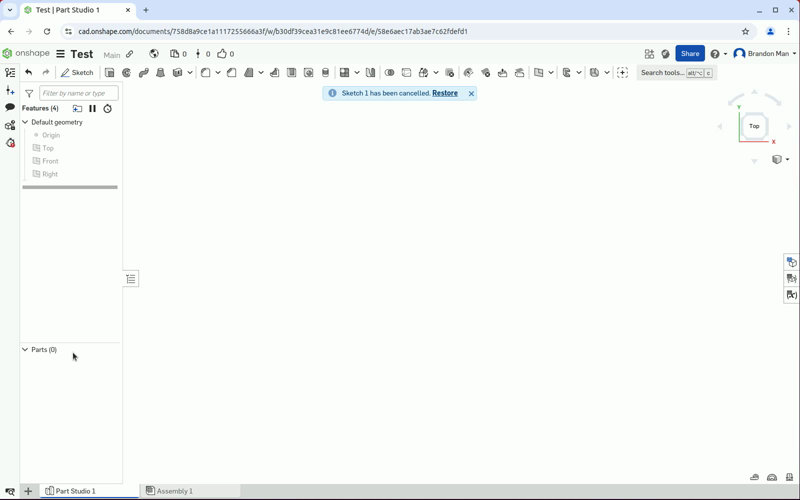
key_down(shift)
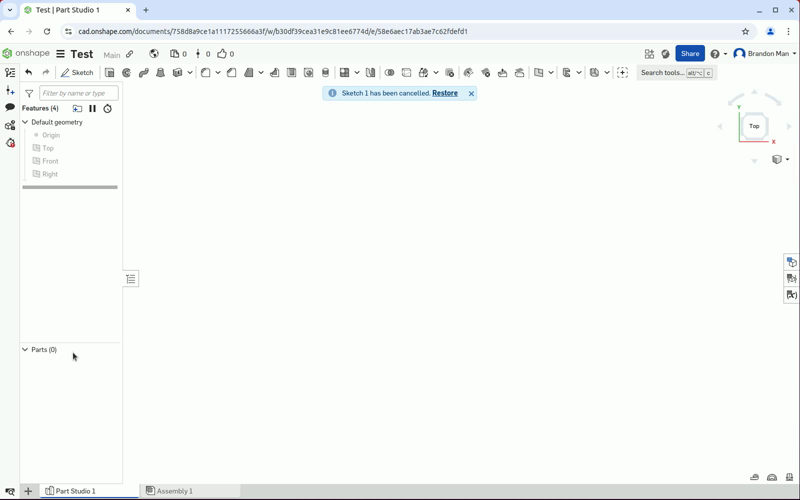
key(up)
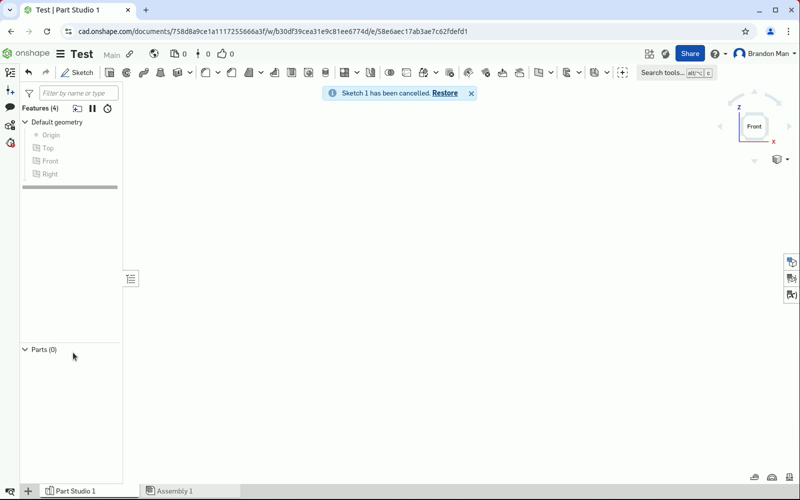
key_up(shift)
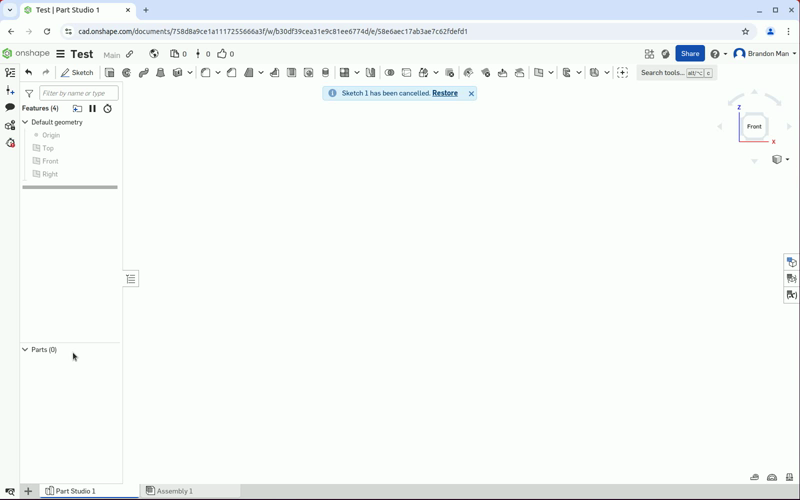
key(space)
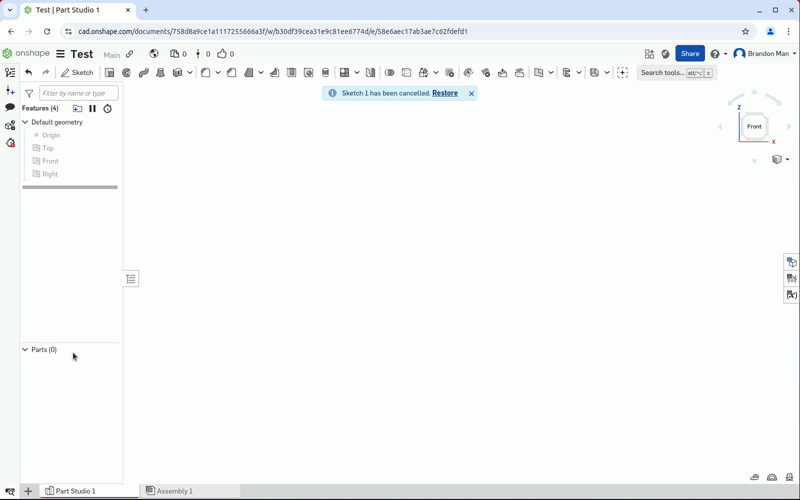
key_down(shift)
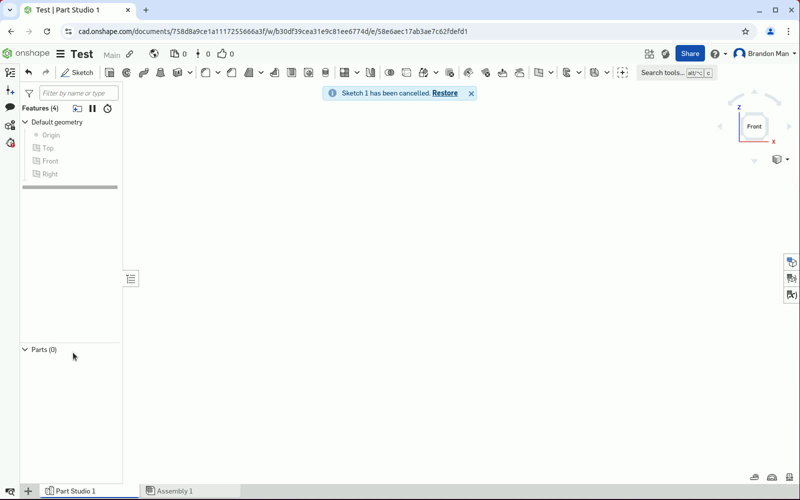
key(left)
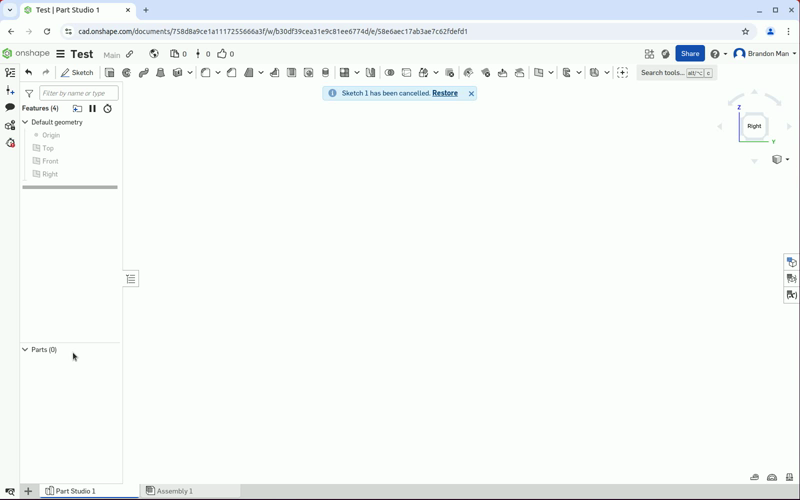
key_up(shift)
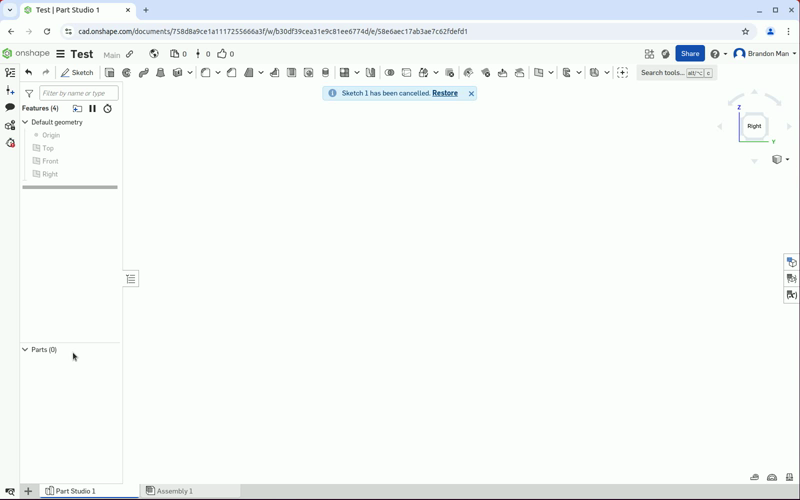
mouse_move(73, 352)
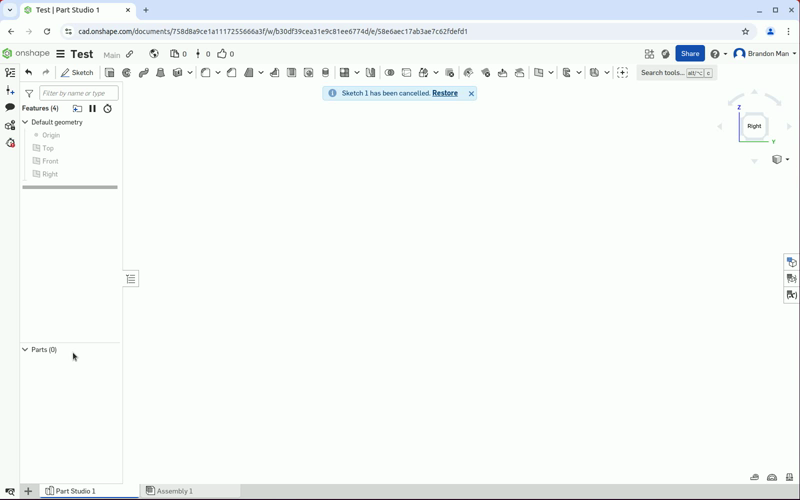
key(shift+y)
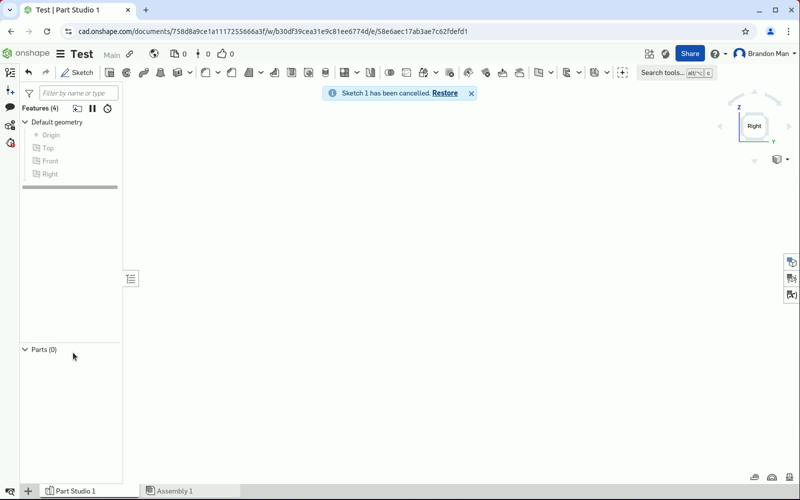
key(shift+s)
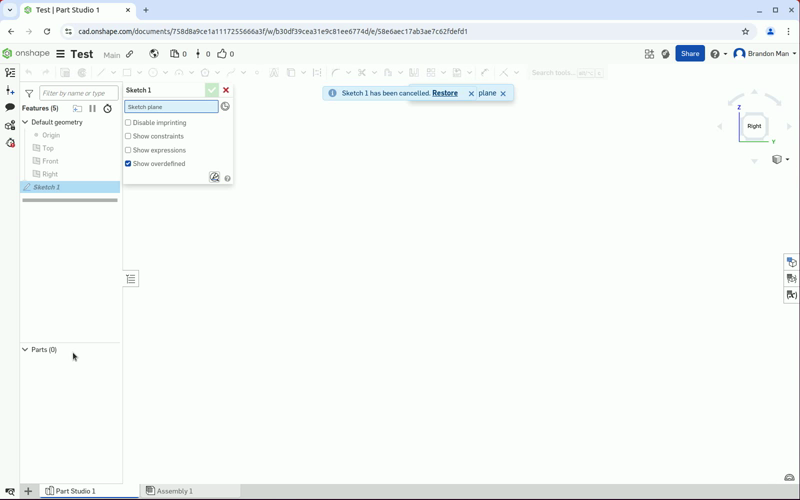
mouse_move(73, 176)
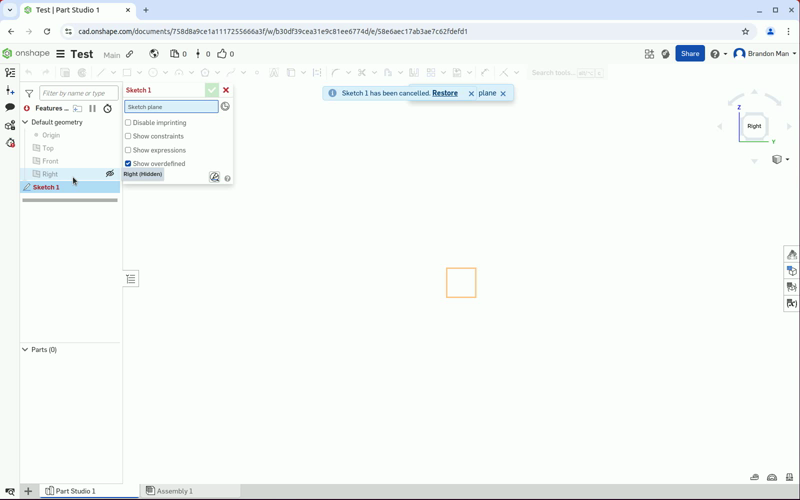
click(73, 176)
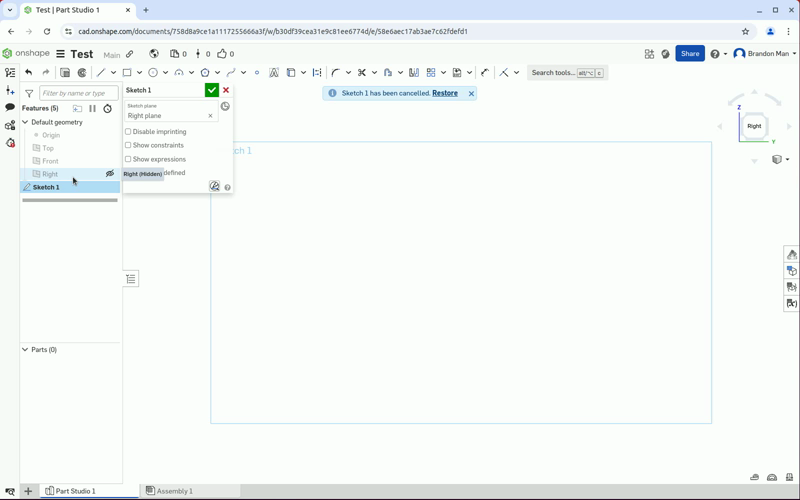
mouse_move(73, 352)
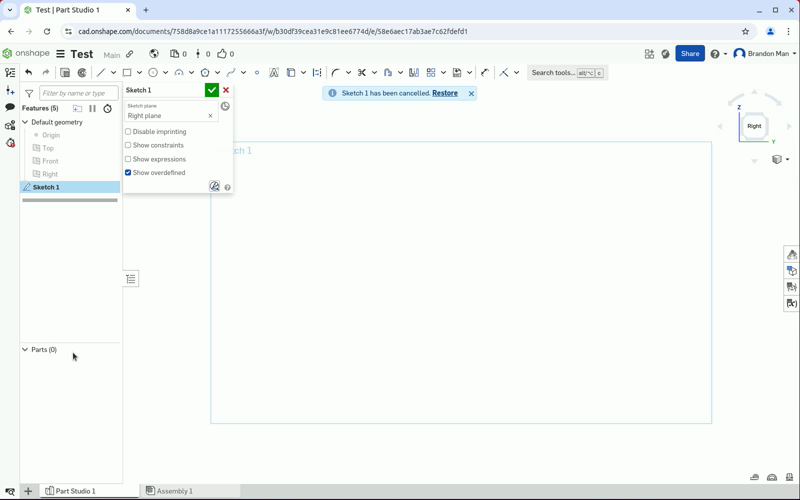
key(y)
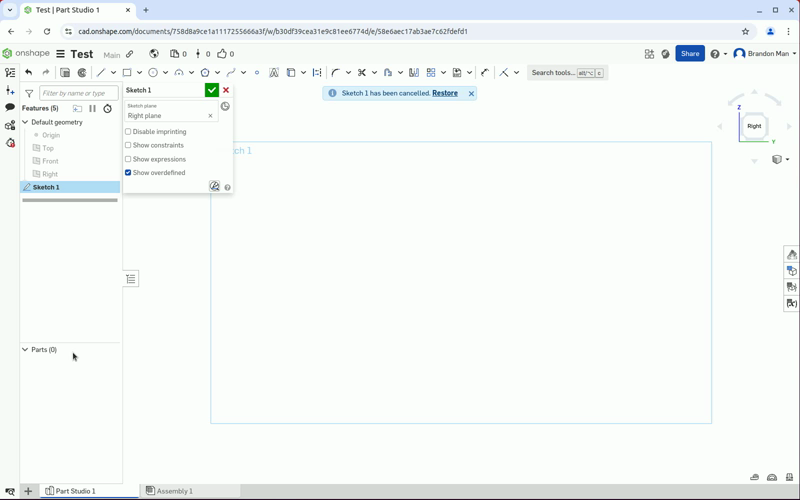
key(l)
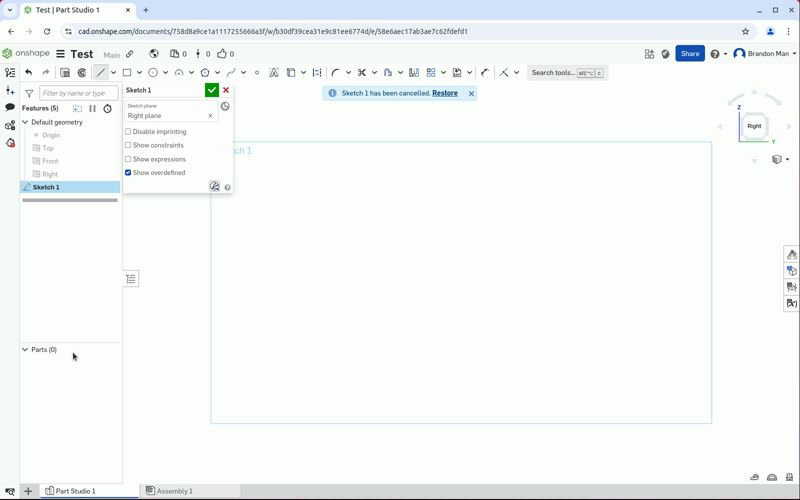
key_down(shift)
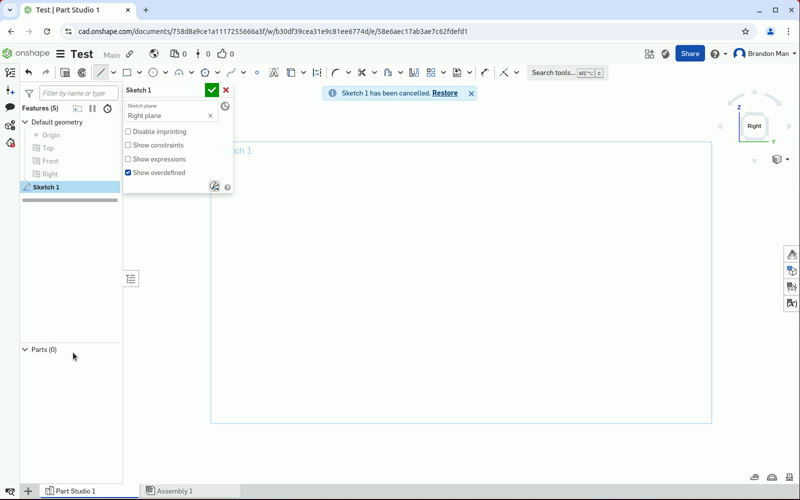
mouse_move(460, 325)
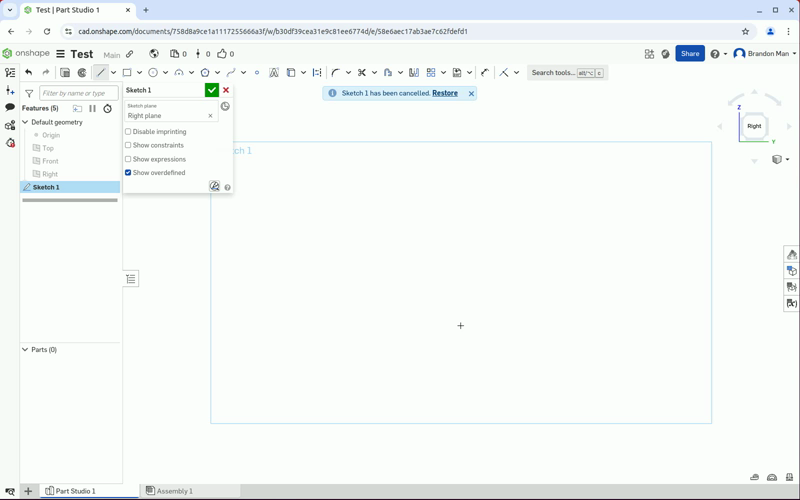
click(460, 325)
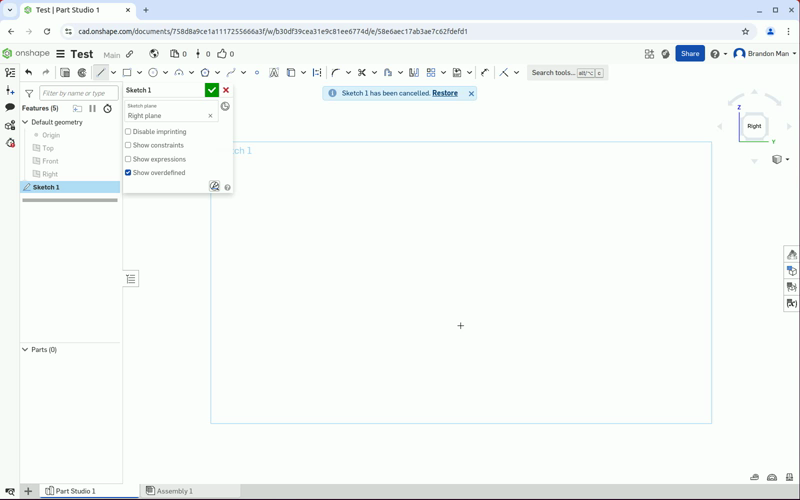
key_up(shift)
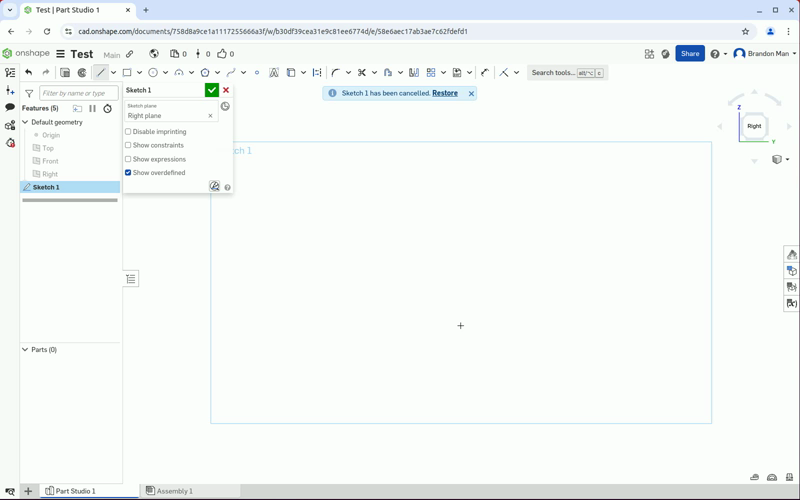
key_down(shift)
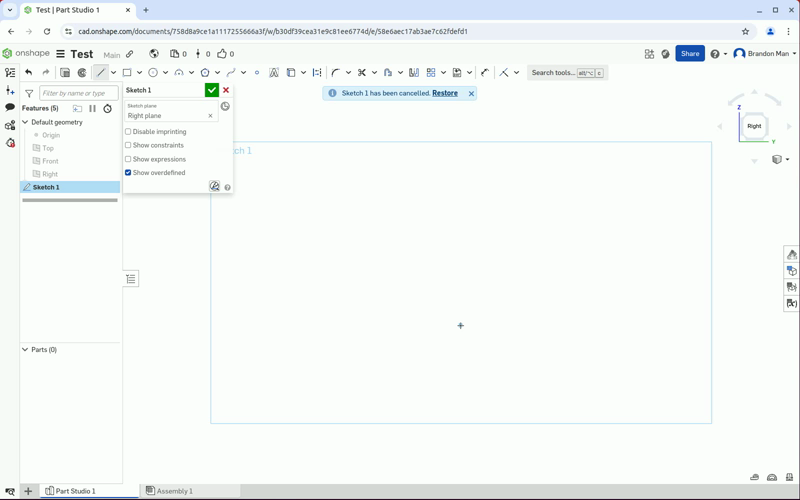
mouse_move(585, 325)
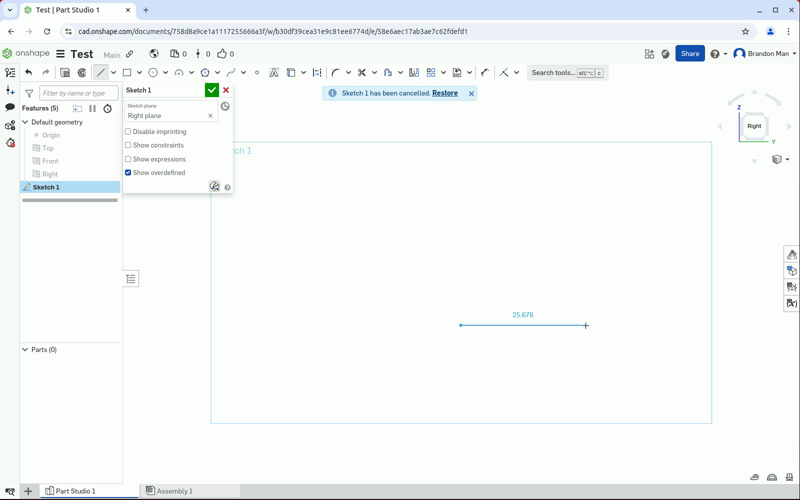
click(585, 325)
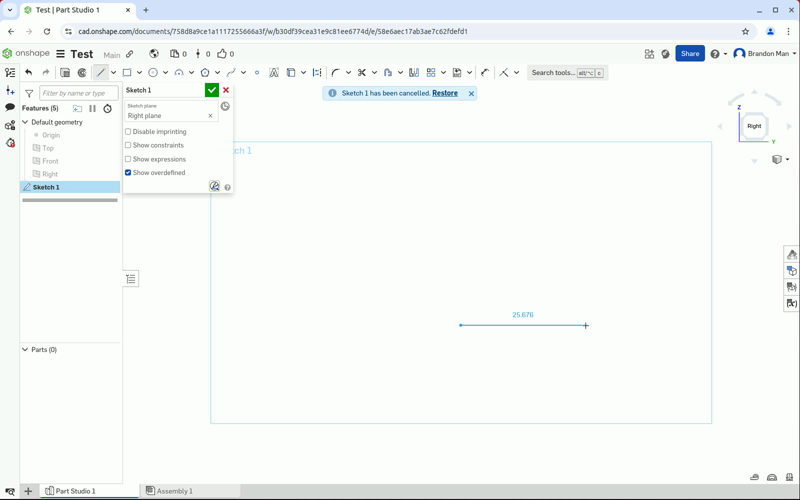
key_up(shift)
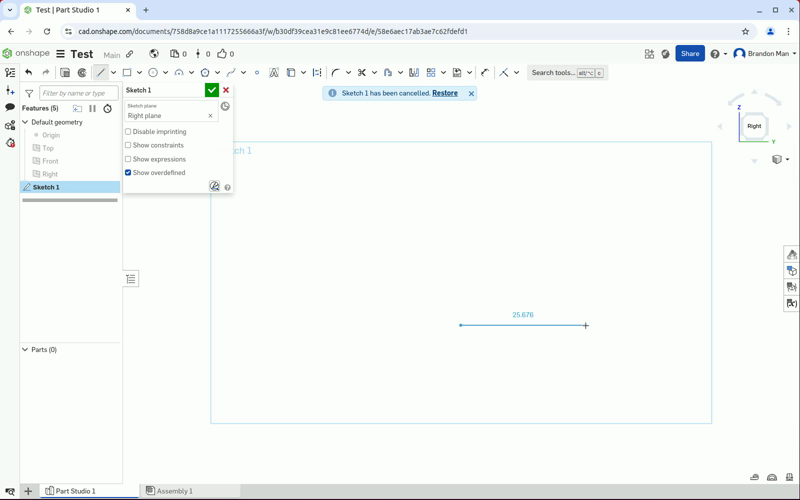
key_down(shift)
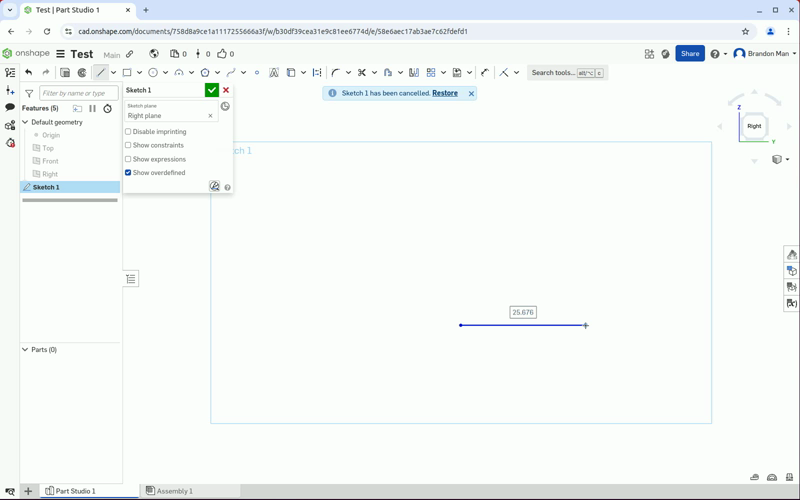
mouse_move(524, 282)
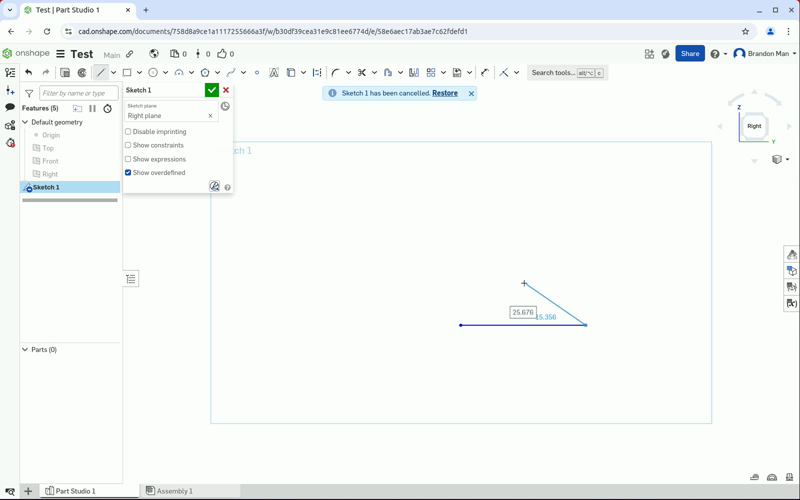
click(524, 282)
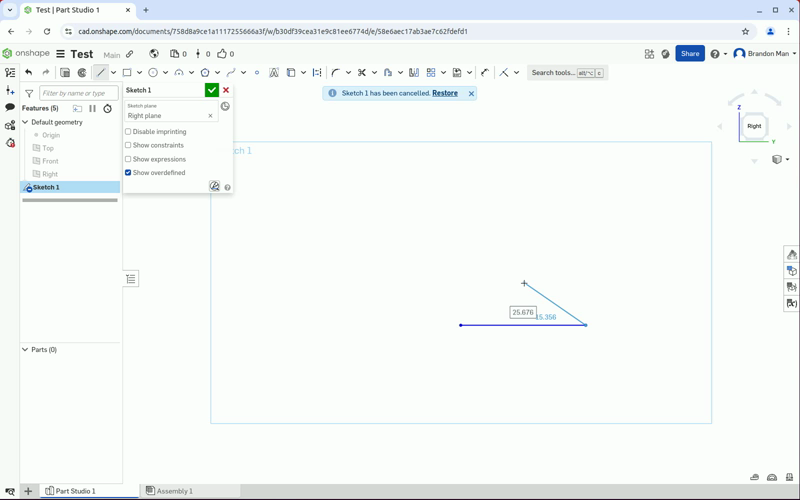
key_up(shift)
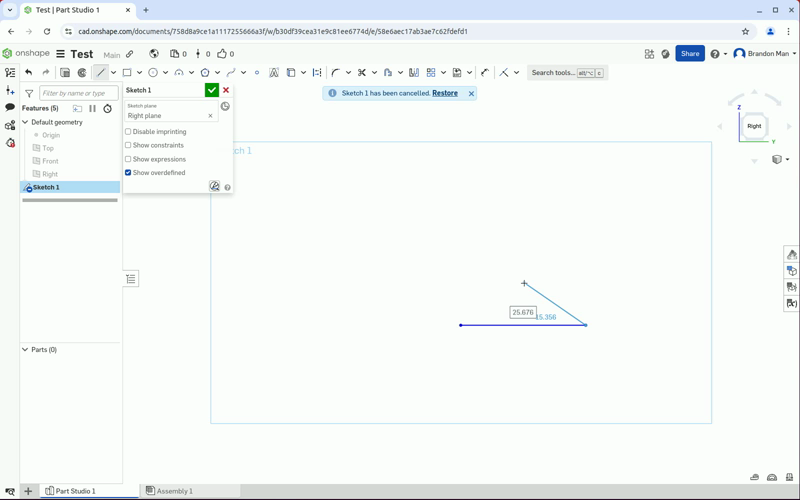
key_down(shift)
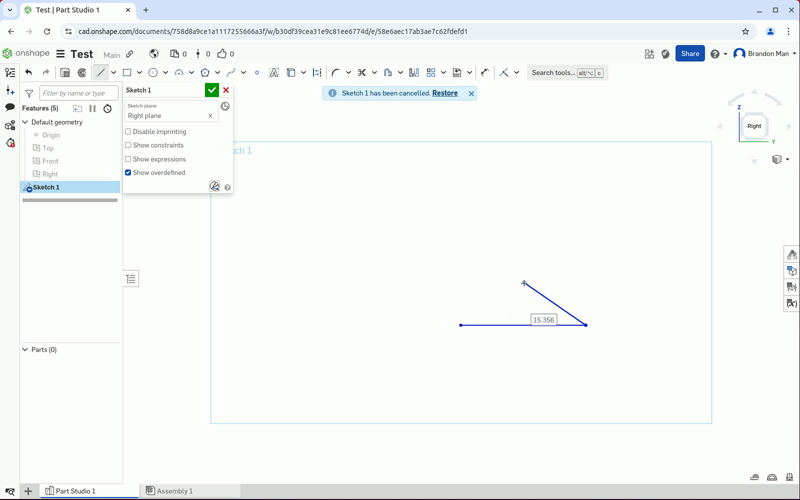
mouse_move(460, 282)
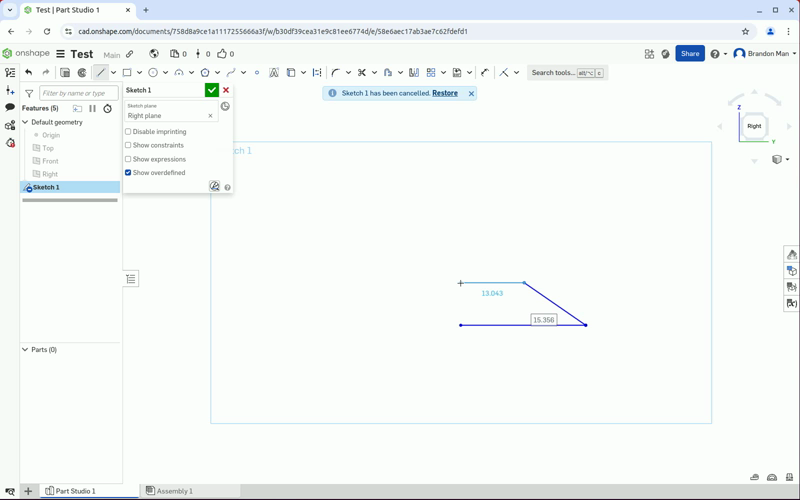
click(460, 282)
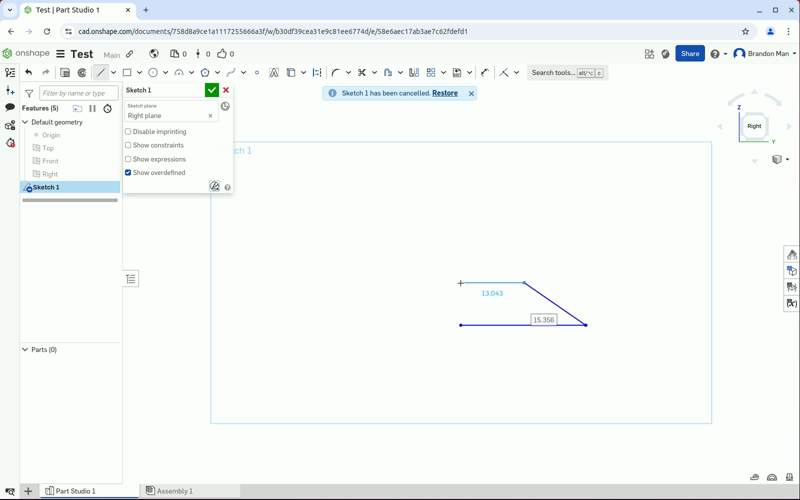
key_up(shift)
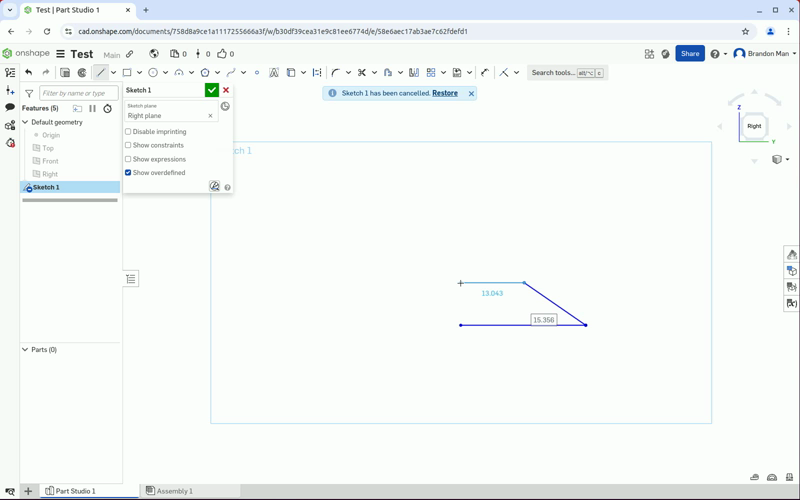
mouse_move(490, 282)
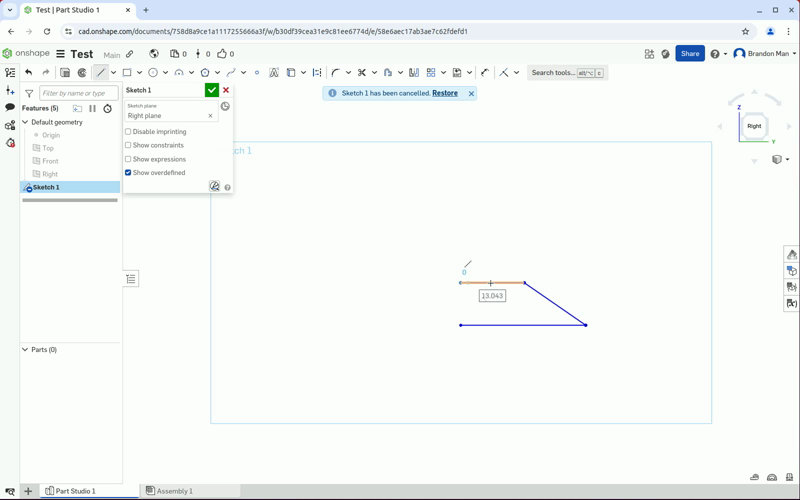
key_down(shift)
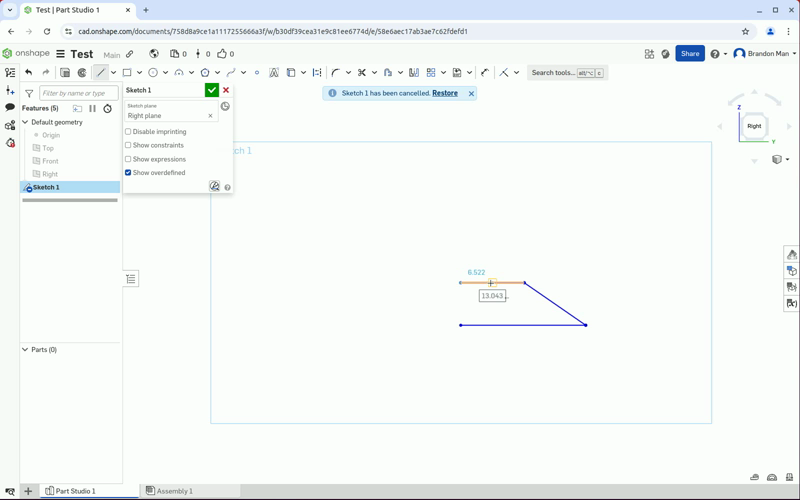
mouse_move(460, 325)
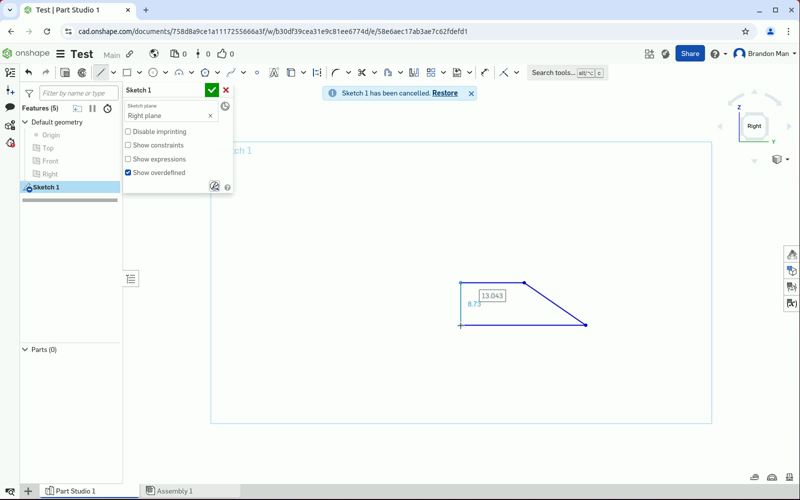
key_up(shift)
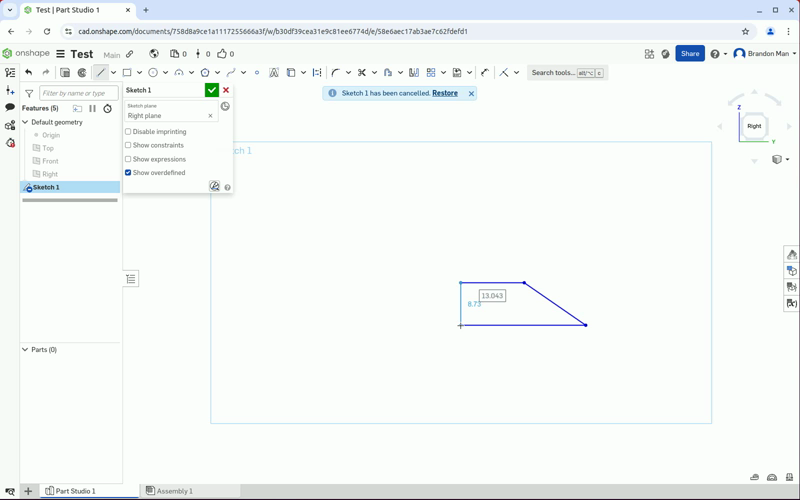
click(460, 325)
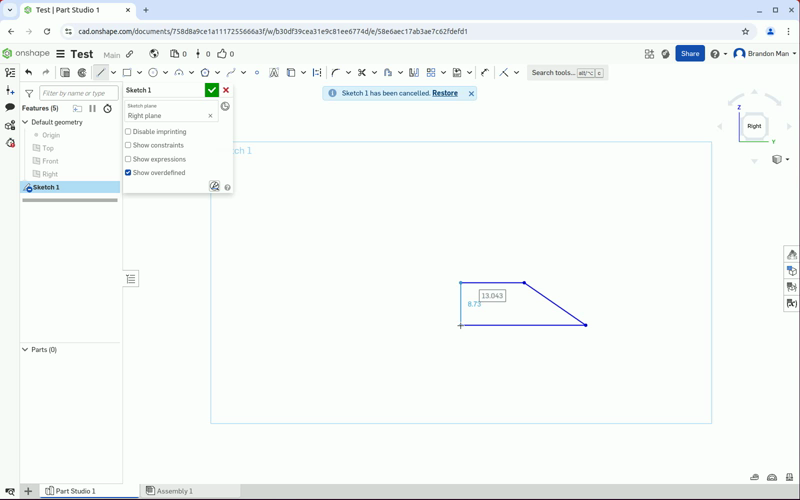
key(esc)
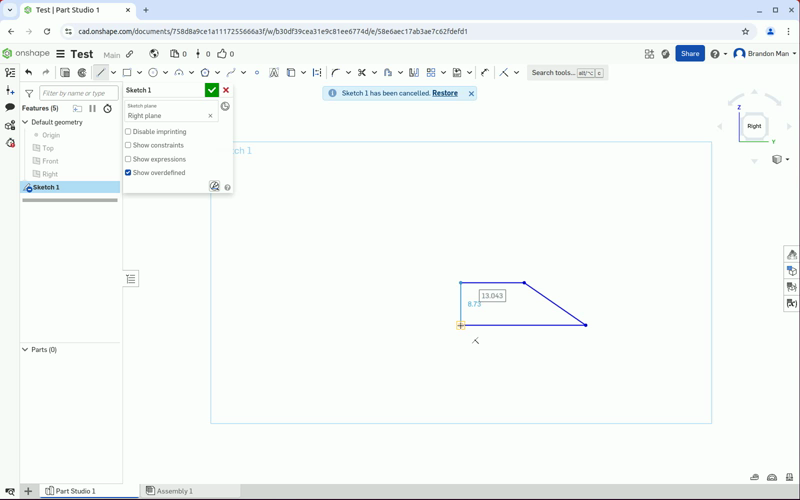
mouse_move(488, 302)
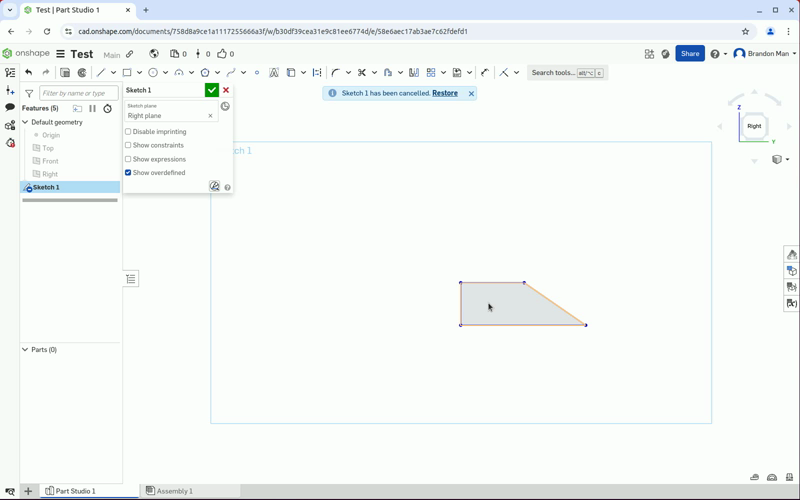
click(488, 302)
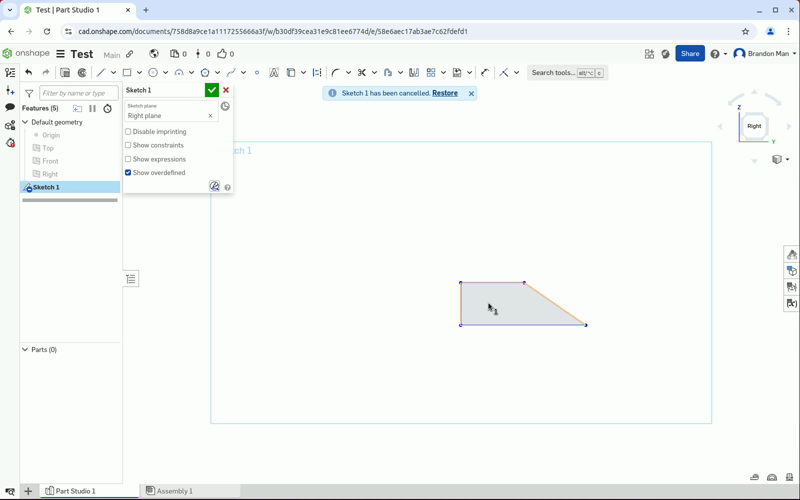
mouse_move(73, 352)
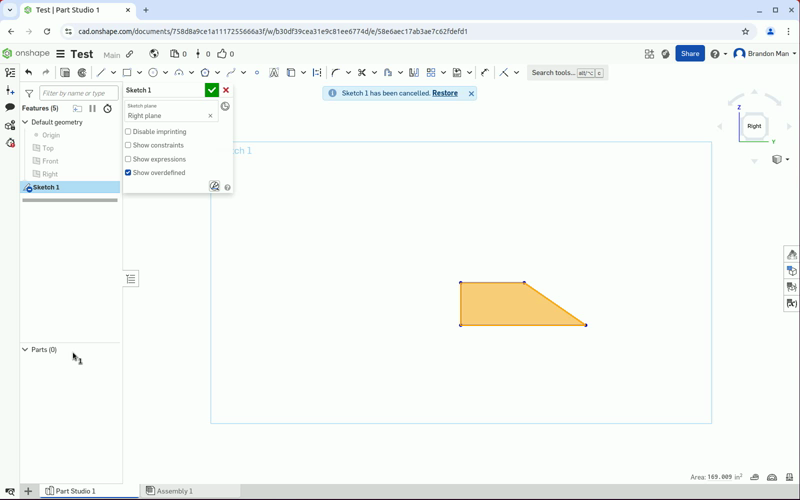
key(shift+y)
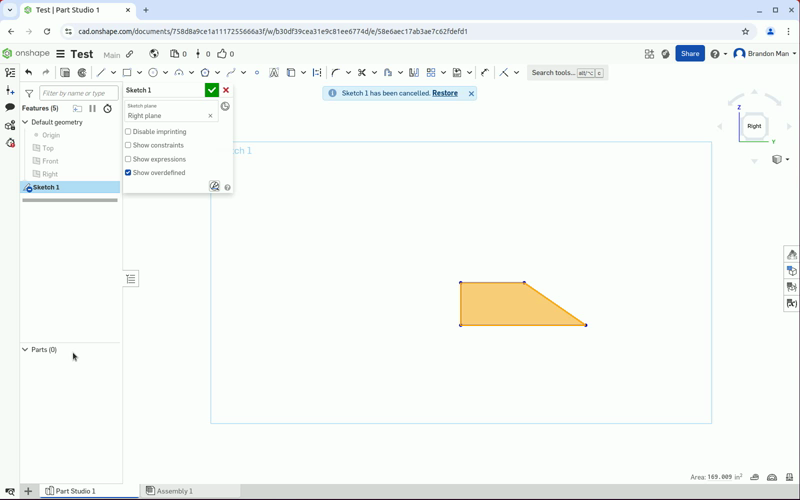
key(shift+e)
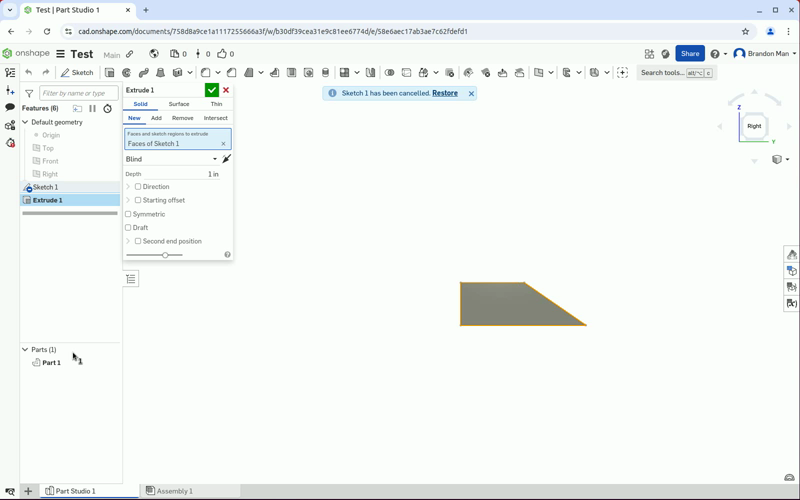
mouse_move(143, 106)
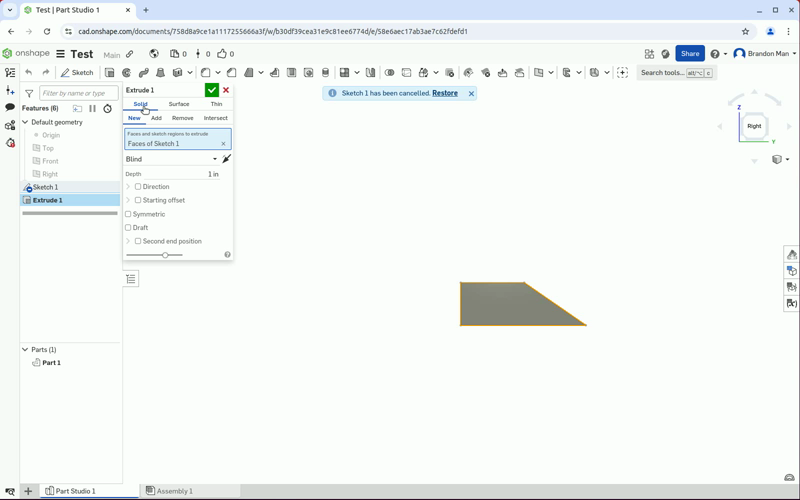
click(143, 106)
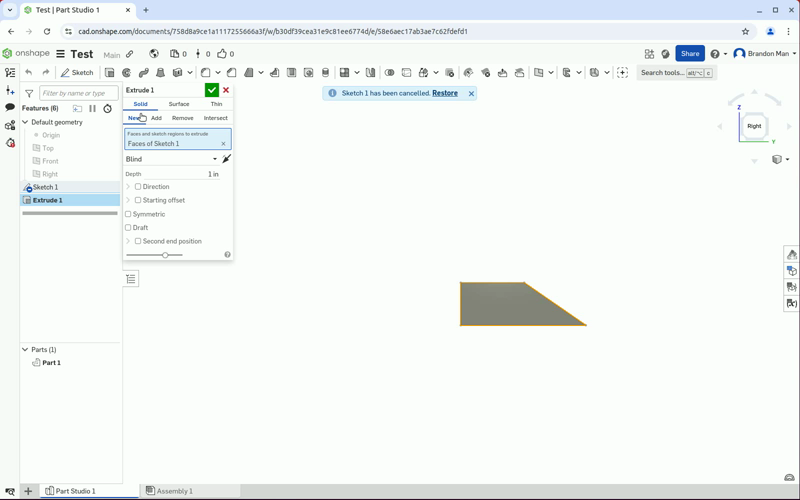
mouse_move(137, 120)
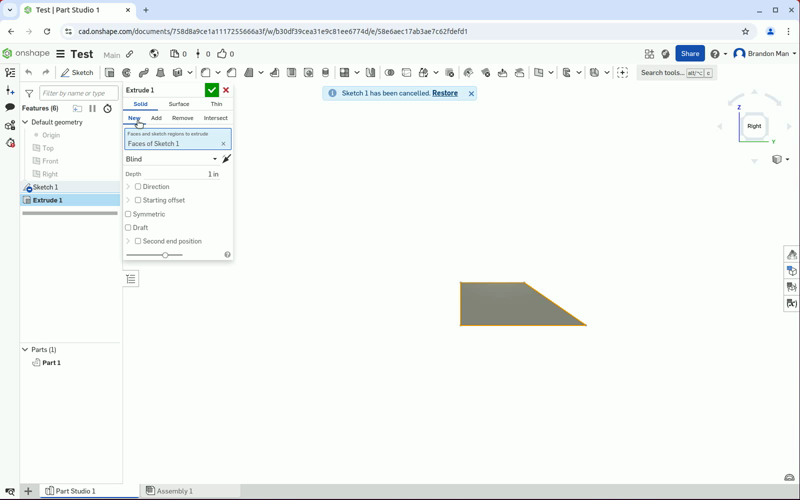
click(137, 120)
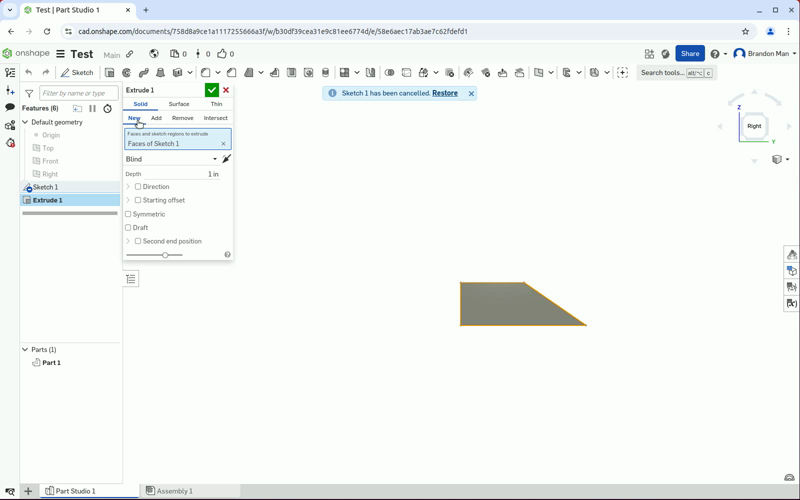
key(tab, 4)
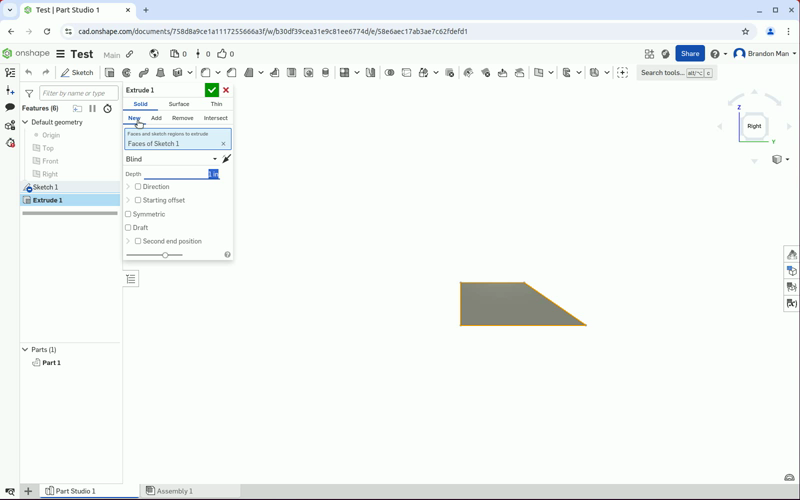
text(10.832)
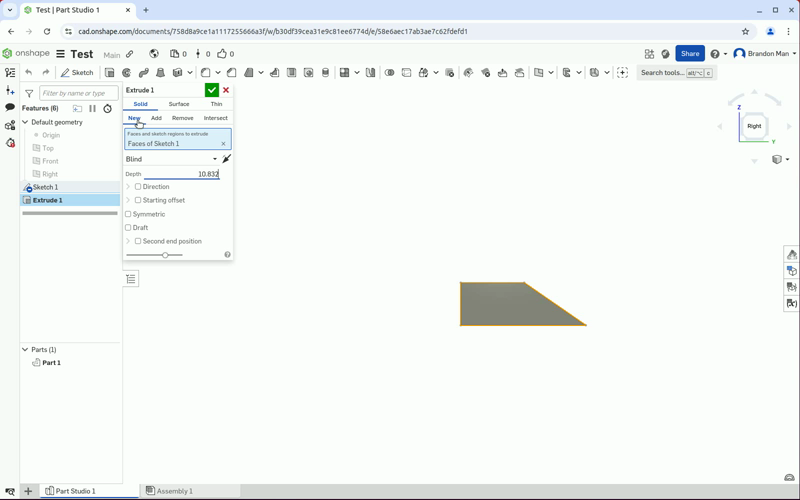
key(enter)
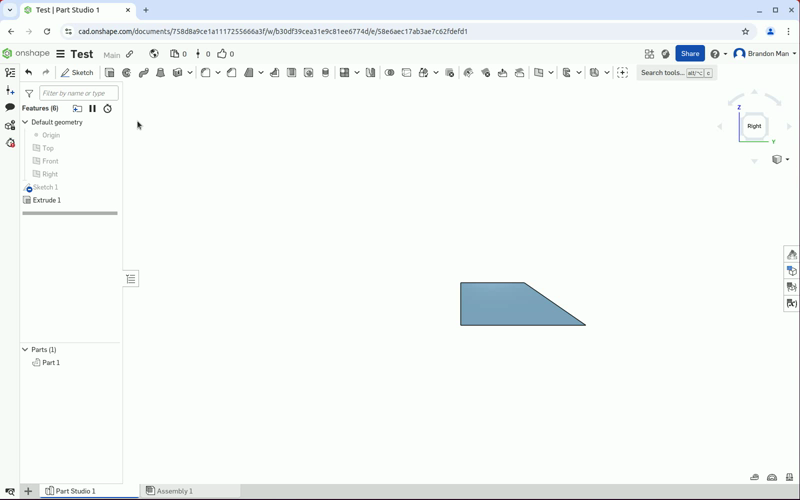
key(shift+h)
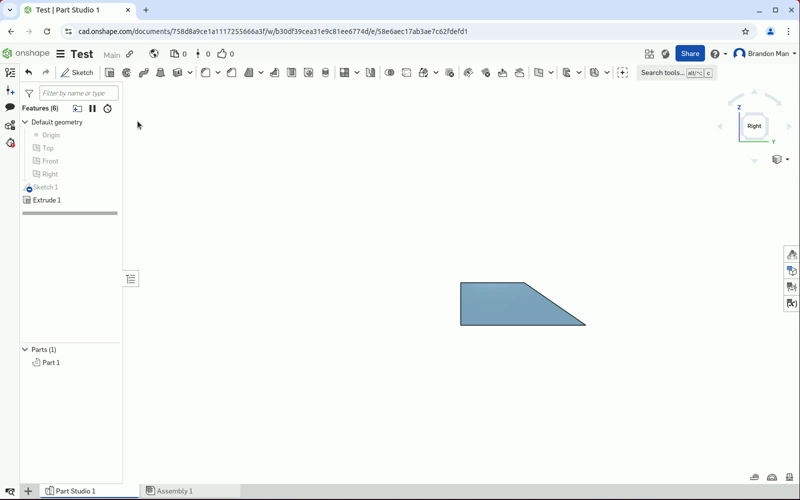
key(shift+h)
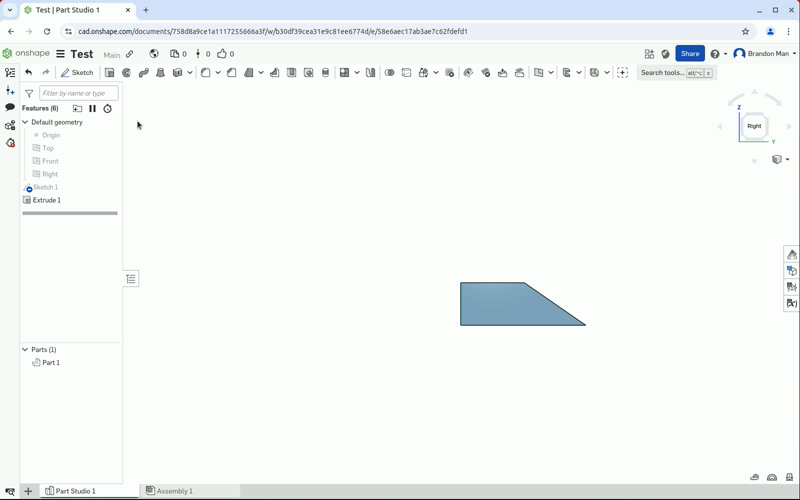
mouse_move(73, 189)
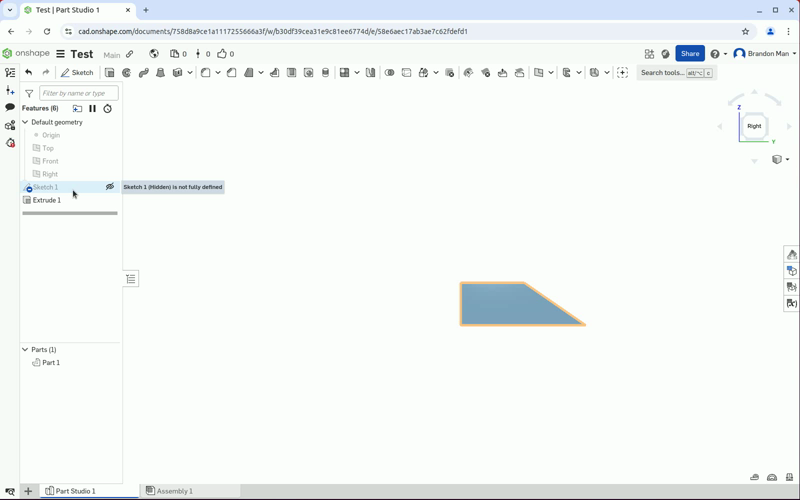
click(73, 189)
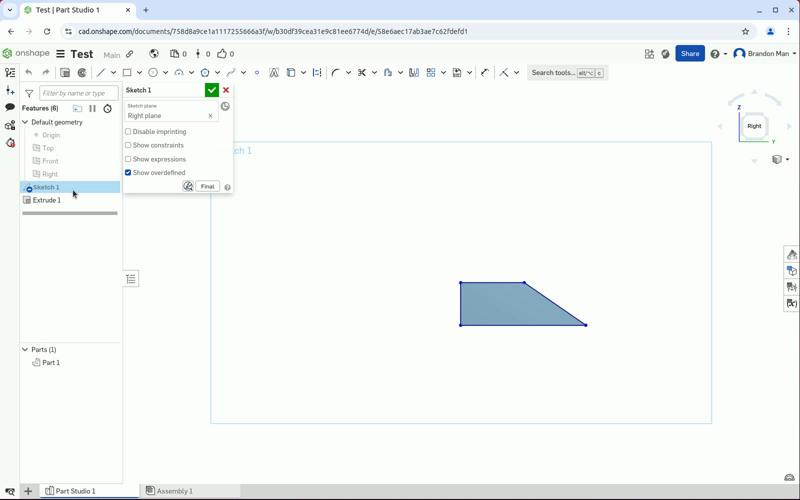
mouse_move(229, 92)
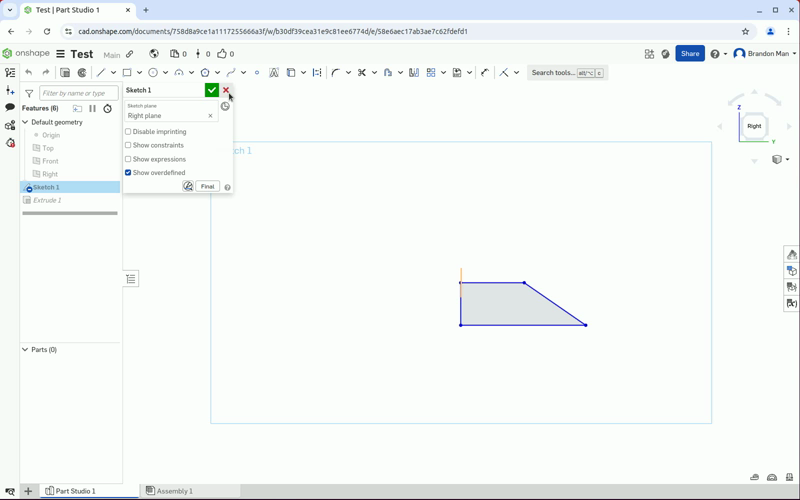
click(229, 92)
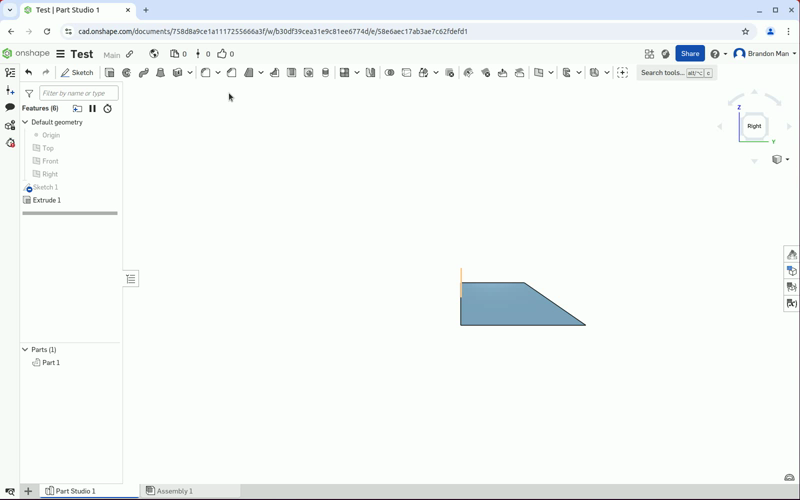
mouse_move(541, 75)
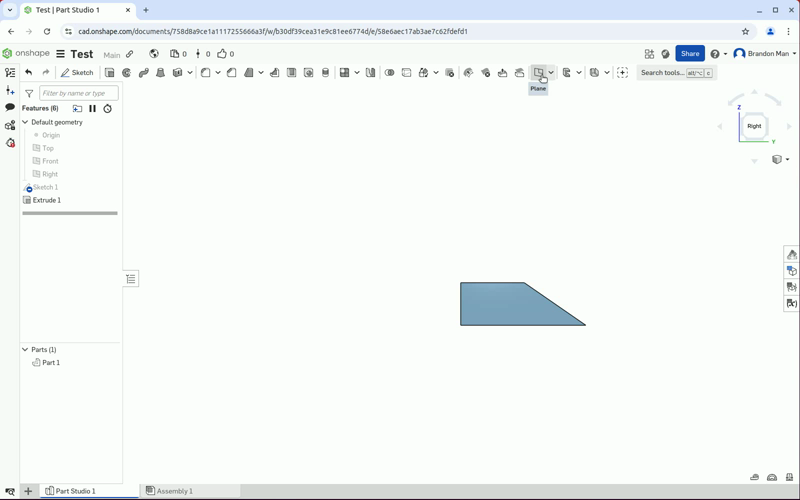
click(541, 75)
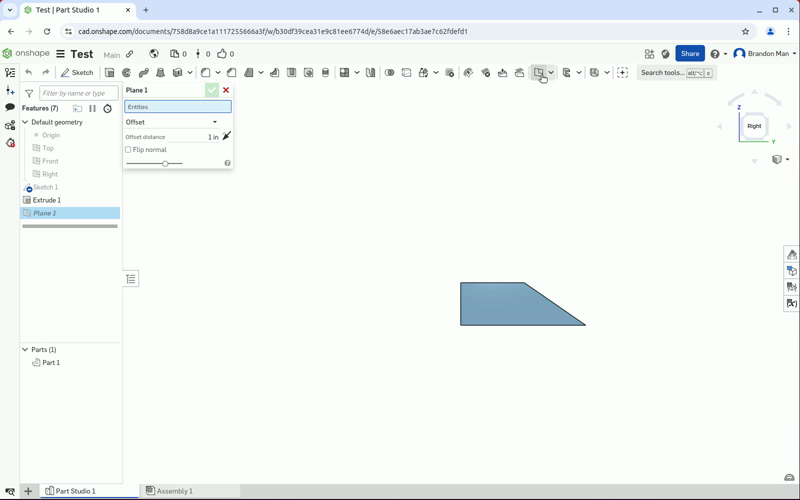
mouse_move(73, 176)
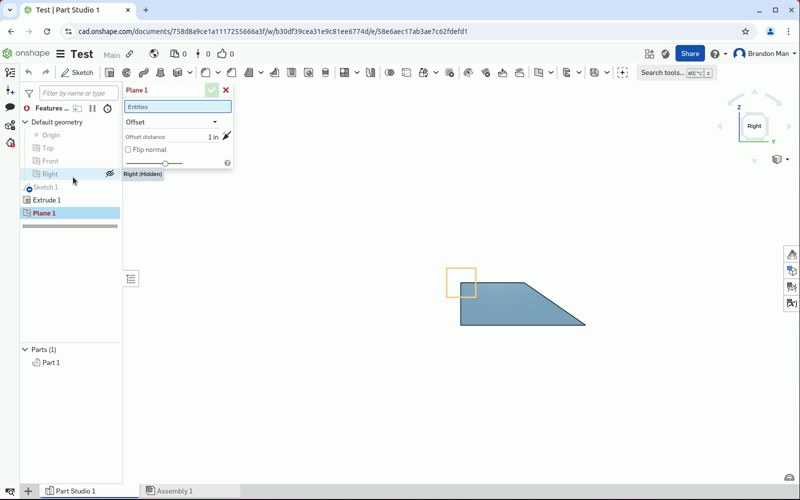
click(73, 176)
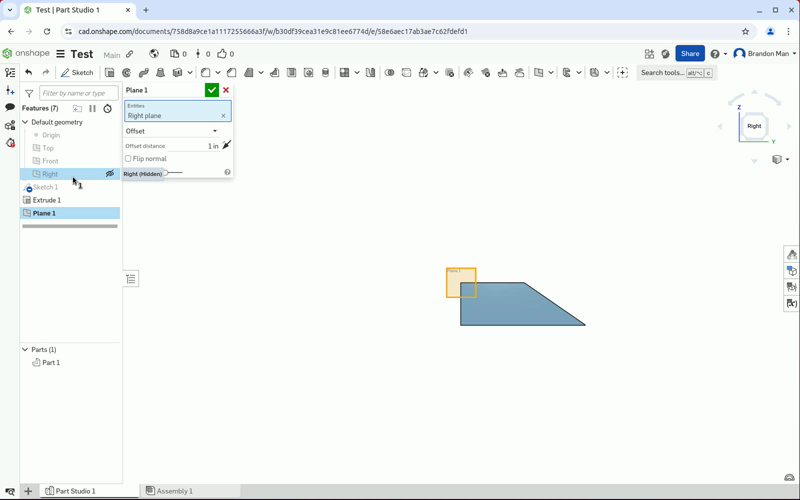
key(tab, 2)
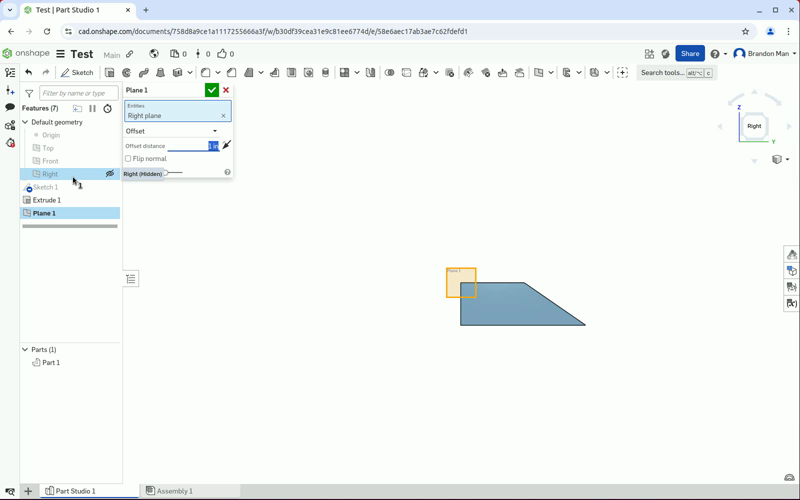
text(10.845)
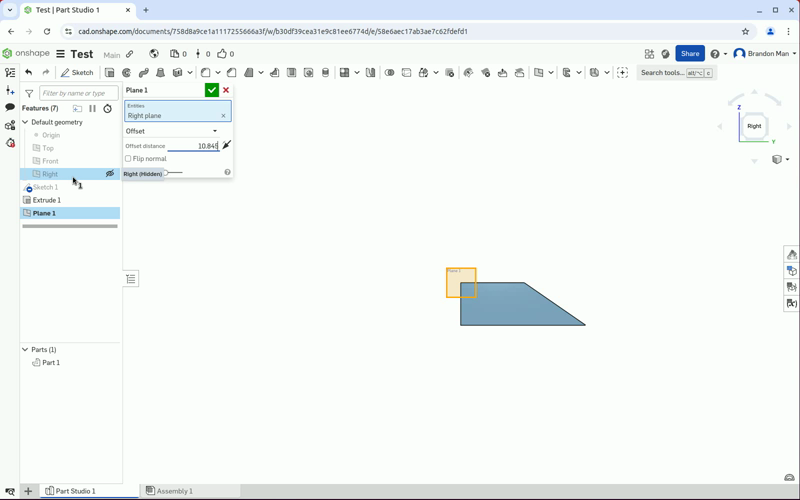
key(enter, 2)
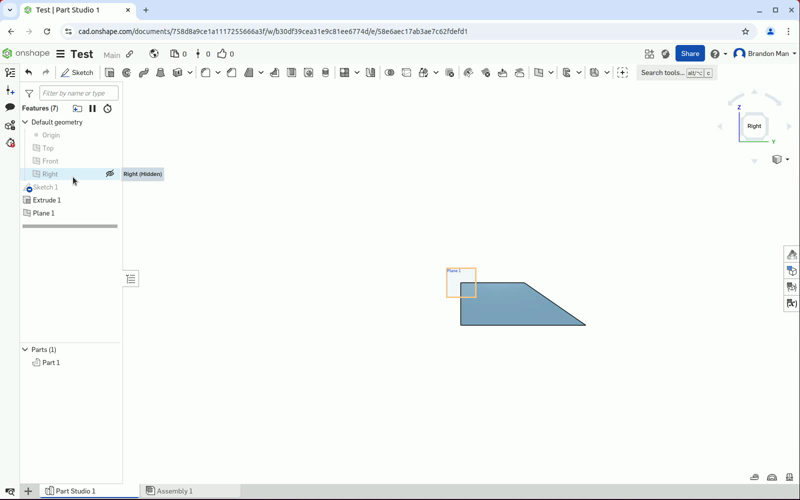
key(shift+s)
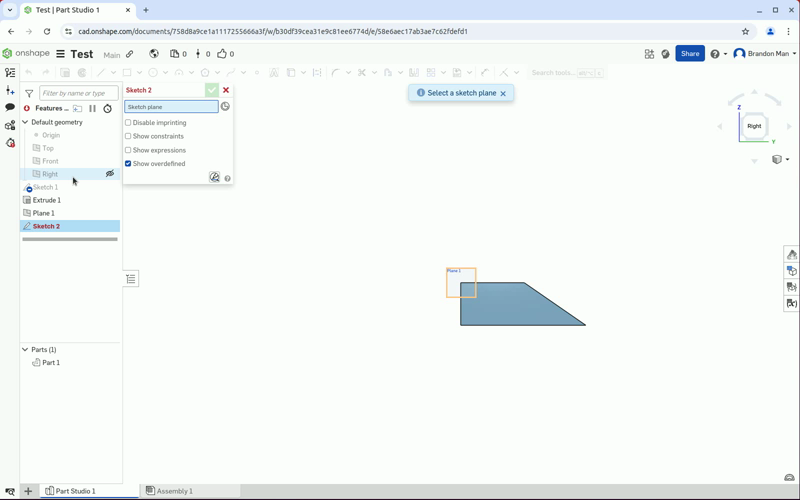
mouse_move(73, 215)
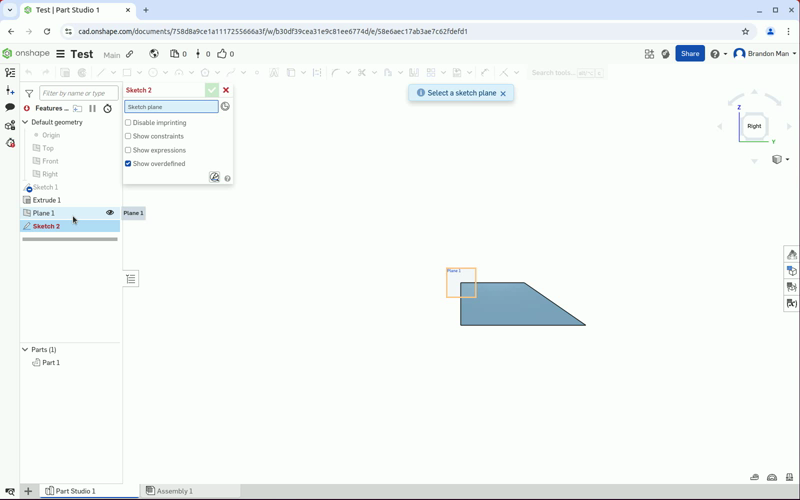
click(73, 215)
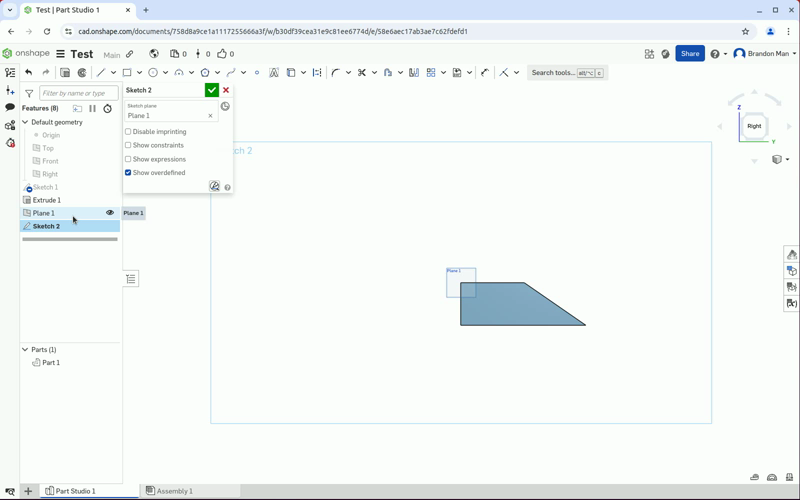
mouse_move(73, 352)
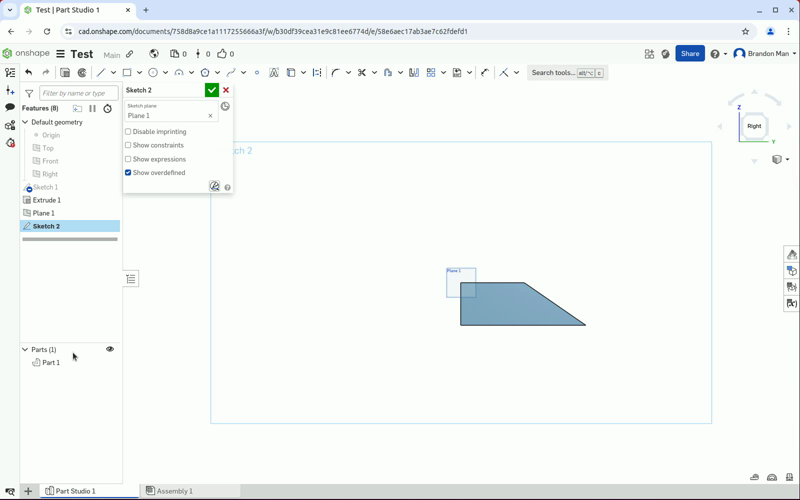
key(y)
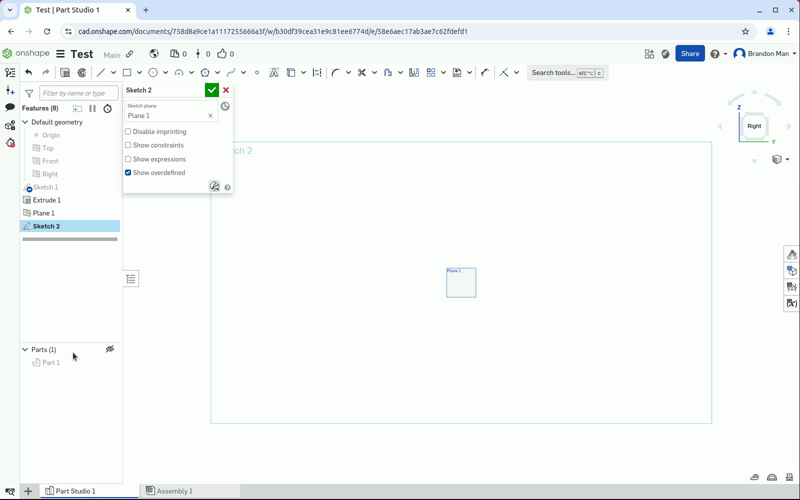
key(l)
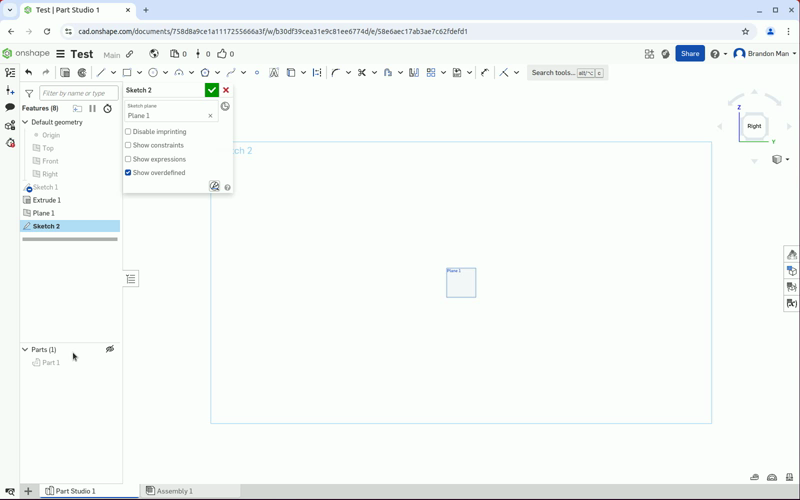
key_down(shift)
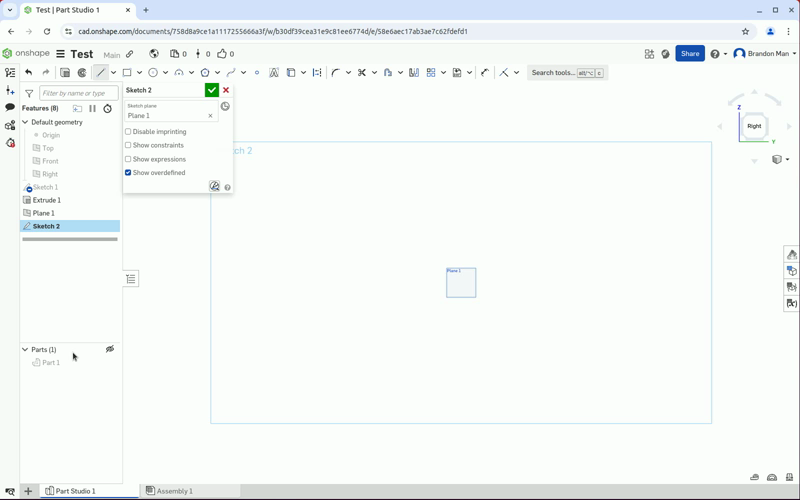
mouse_move(460, 341)
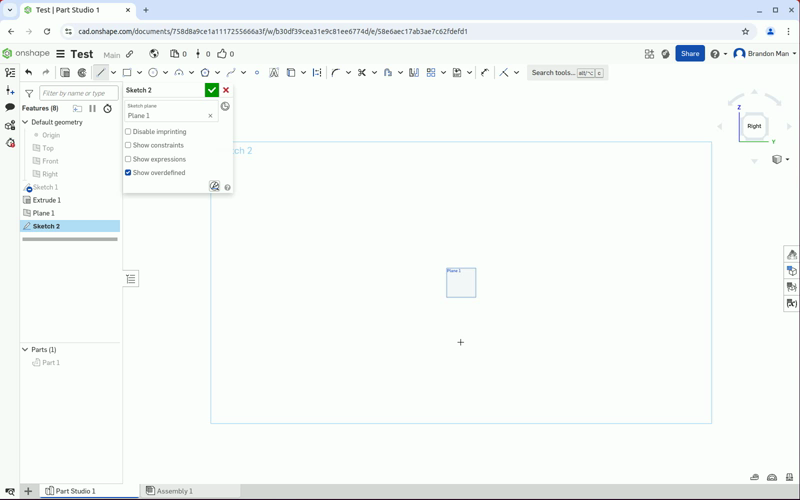
click(460, 341)
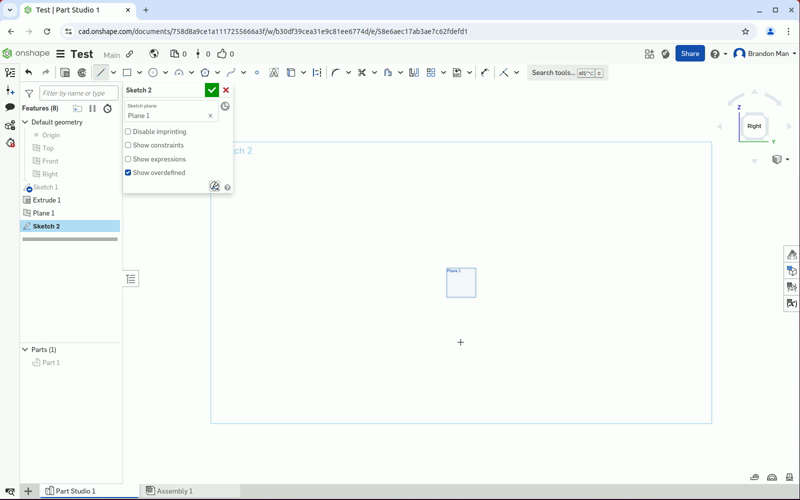
key_up(shift)
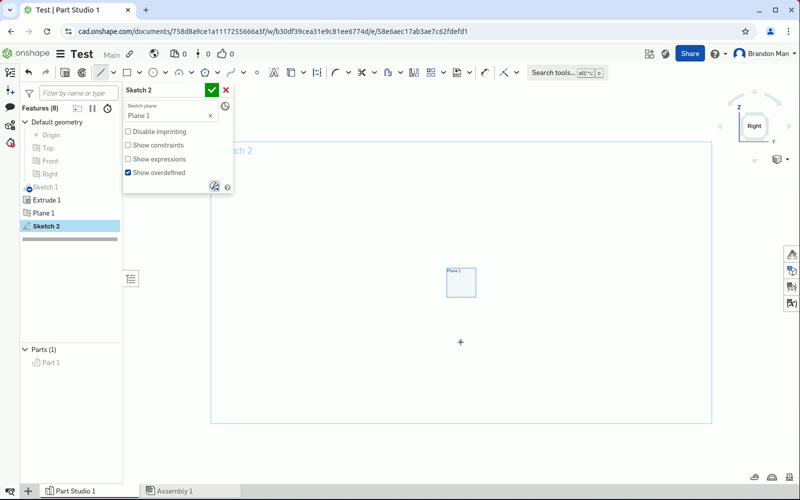
key_down(shift)
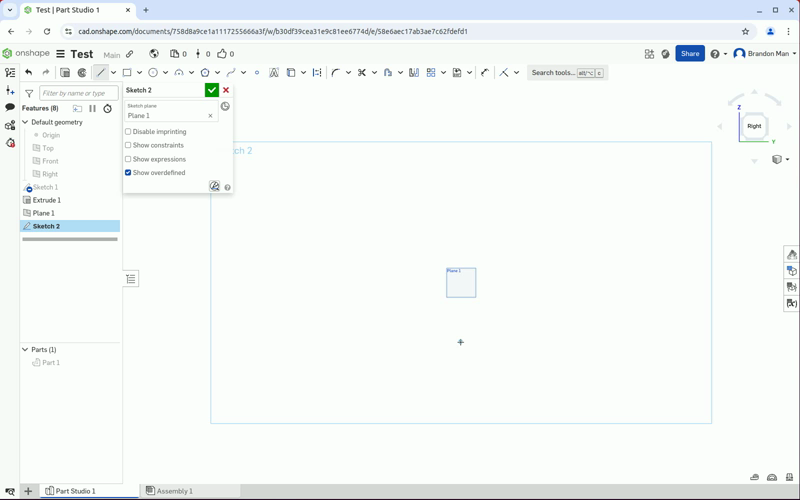
mouse_move(589, 341)
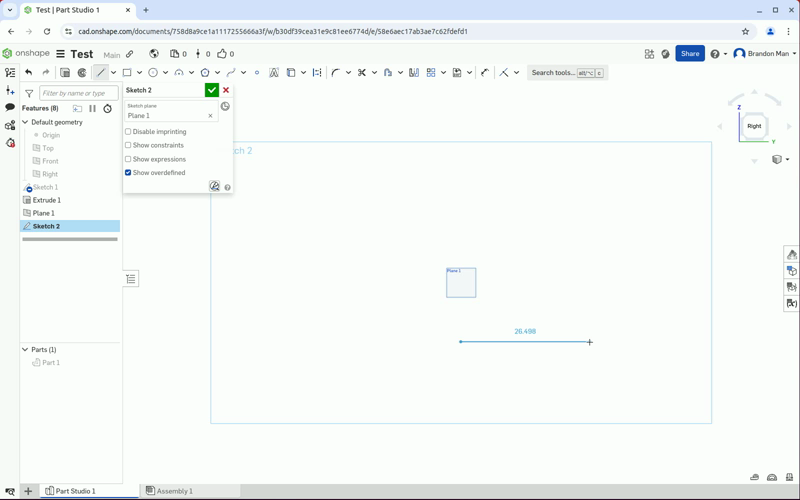
click(589, 341)
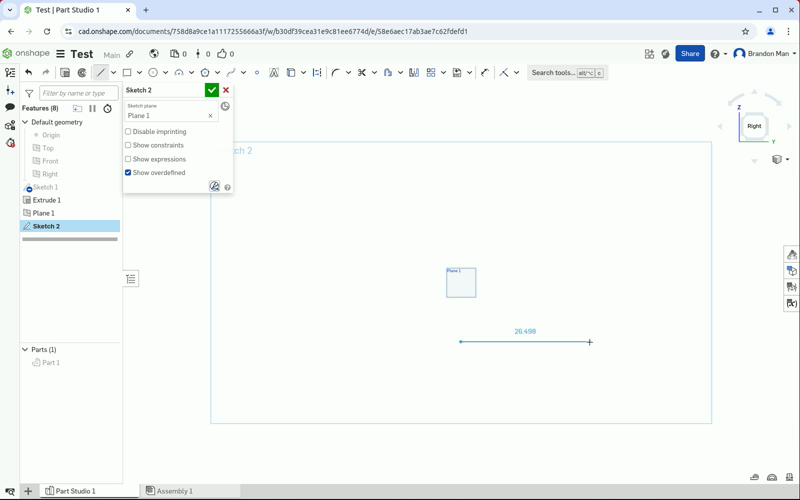
key_up(shift)
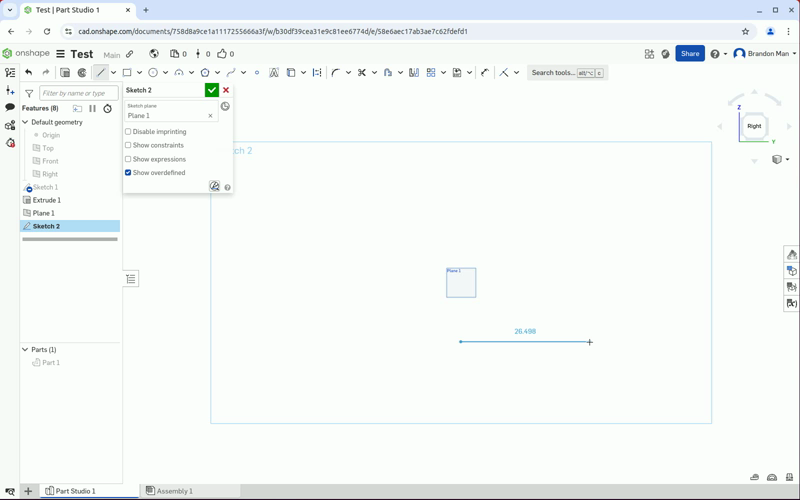
key_down(shift)
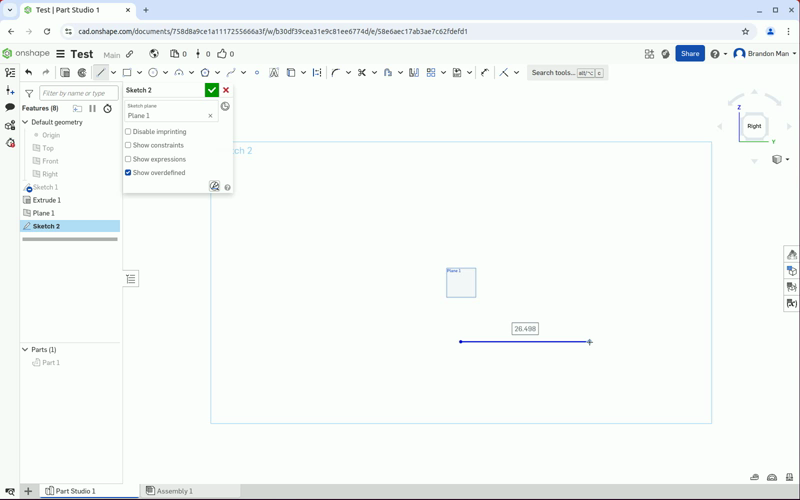
mouse_move(589, 341)
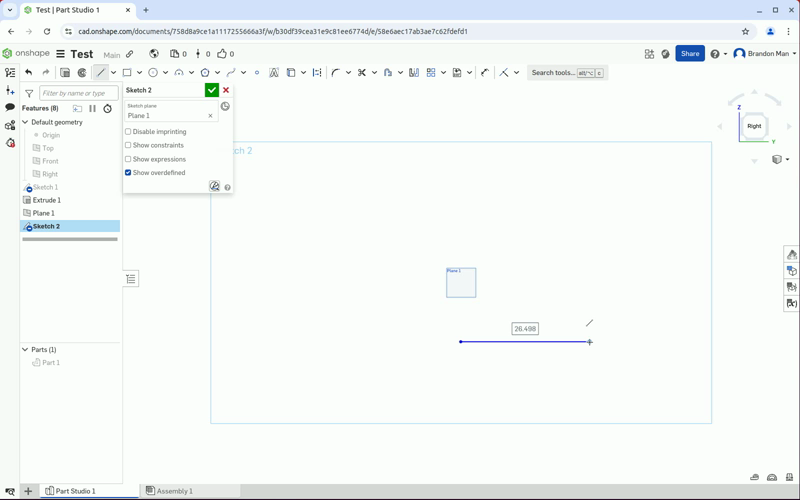
mouse_move(586, 324)
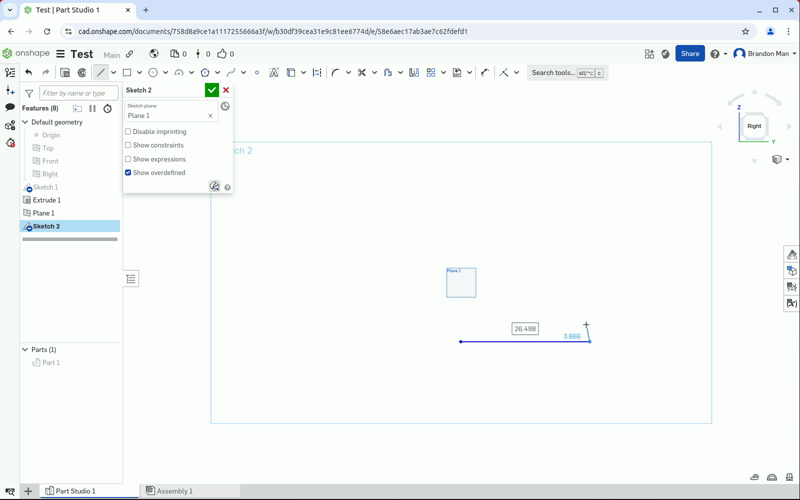
click(586, 324)
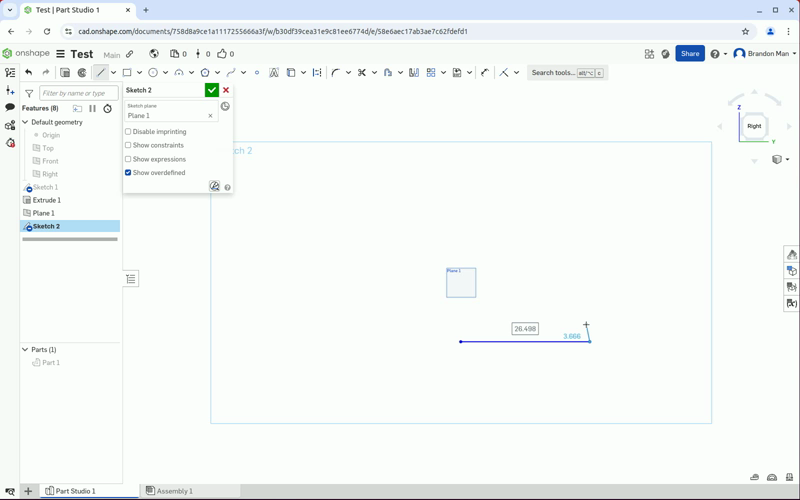
key_up(shift)
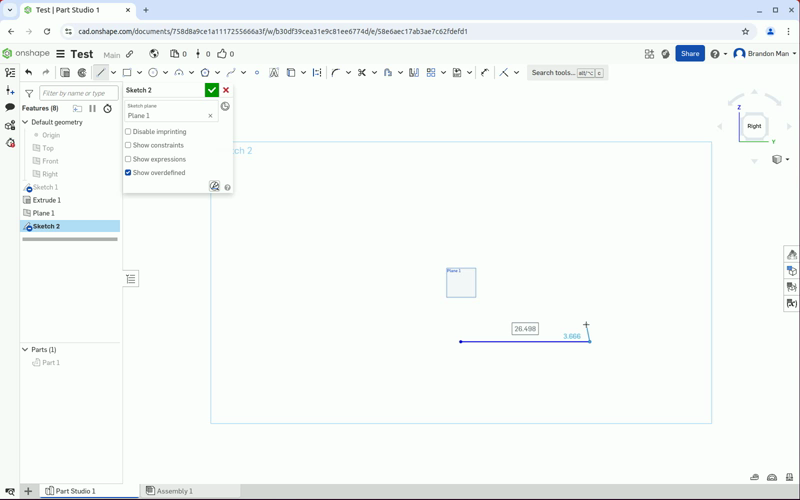
key_down(shift)
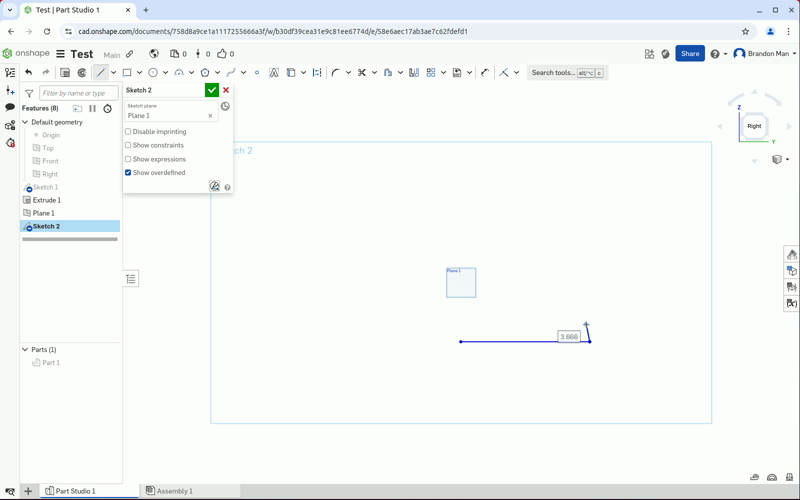
mouse_move(524, 324)
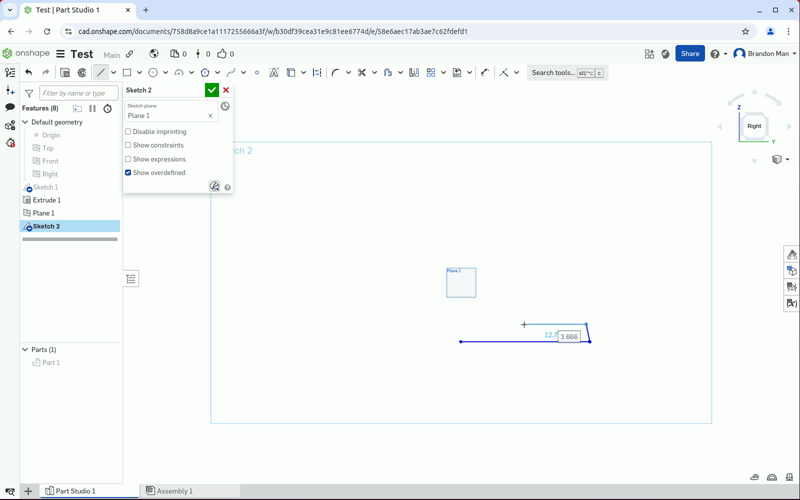
click(524, 324)
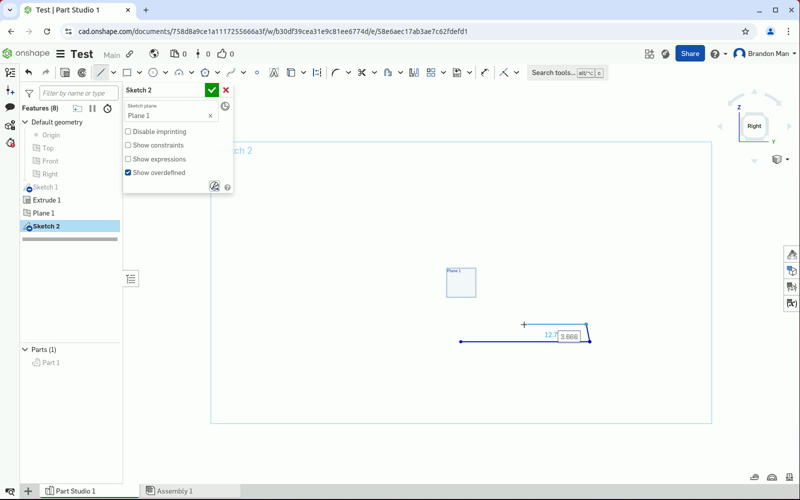
key_up(shift)
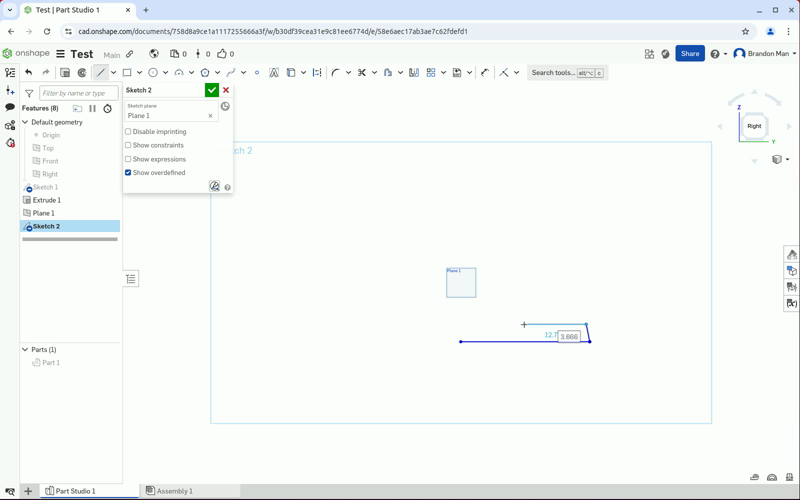
key_down(shift)
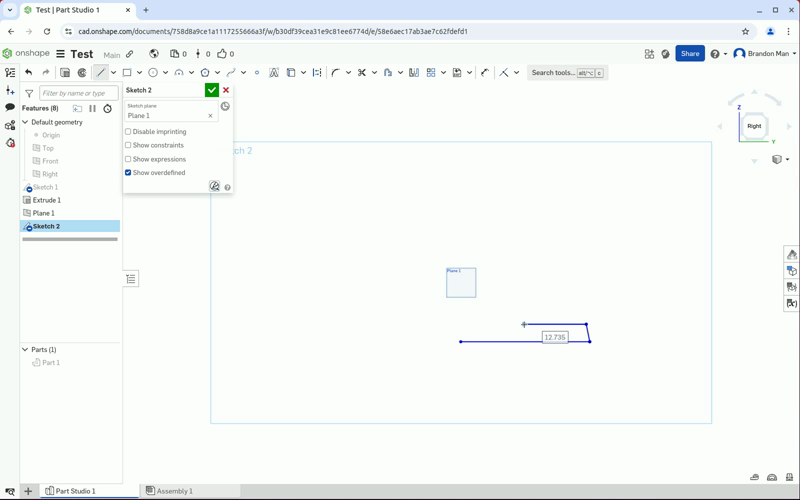
mouse_move(460, 324)
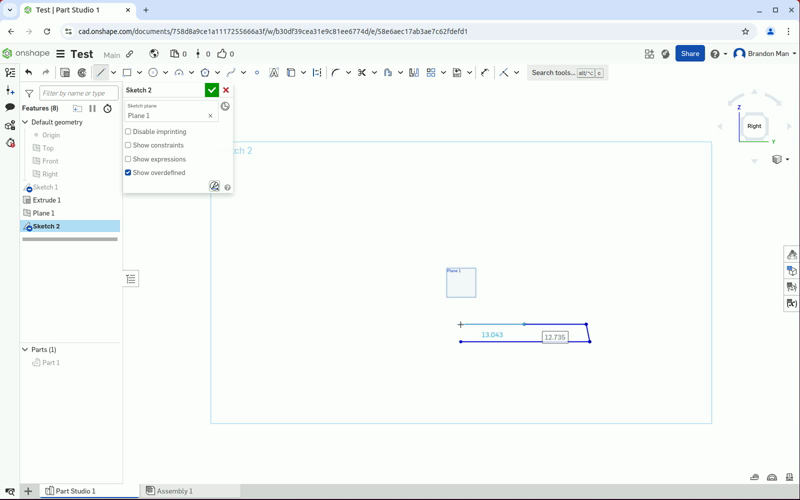
click(460, 324)
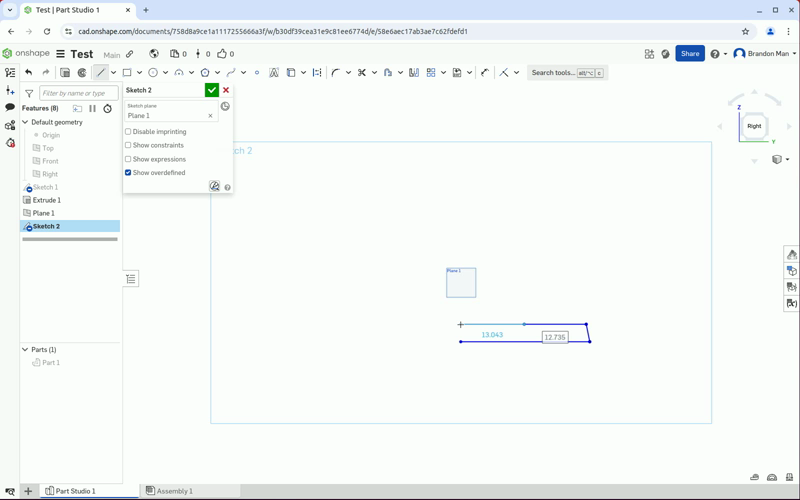
key_up(shift)
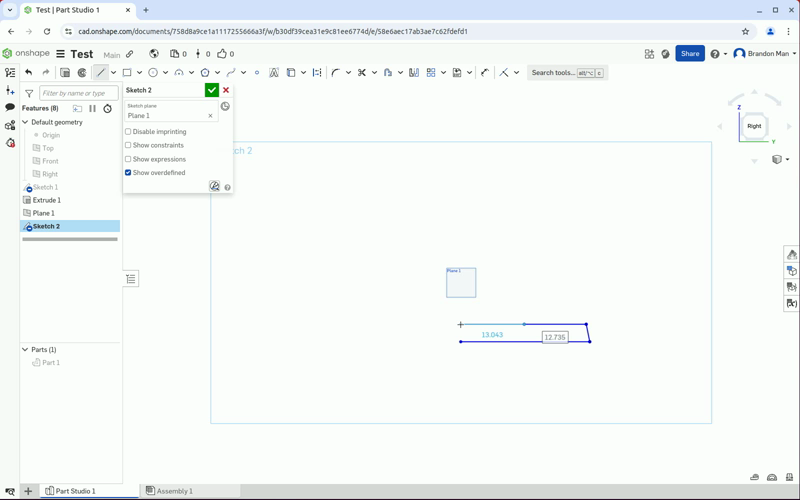
mouse_move(490, 324)
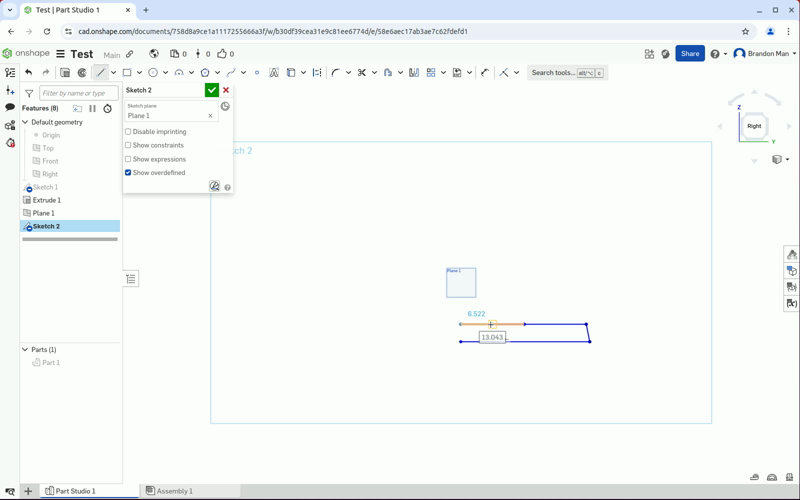
key_down(shift)
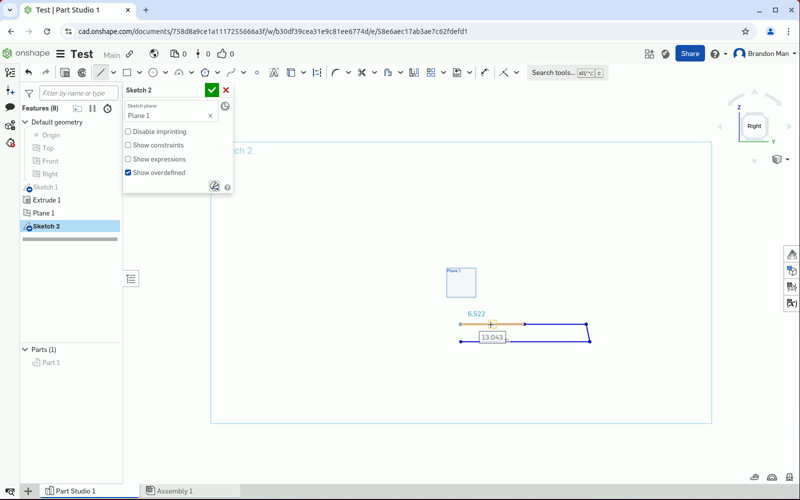
mouse_move(460, 341)
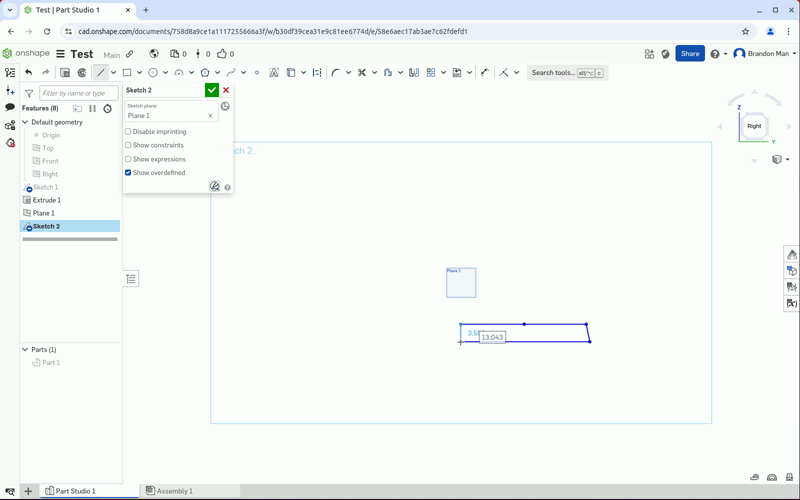
key_up(shift)
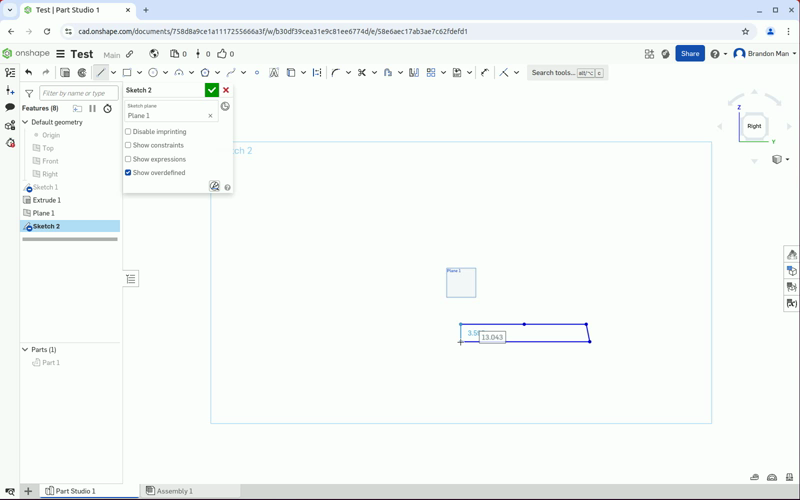
click(460, 341)
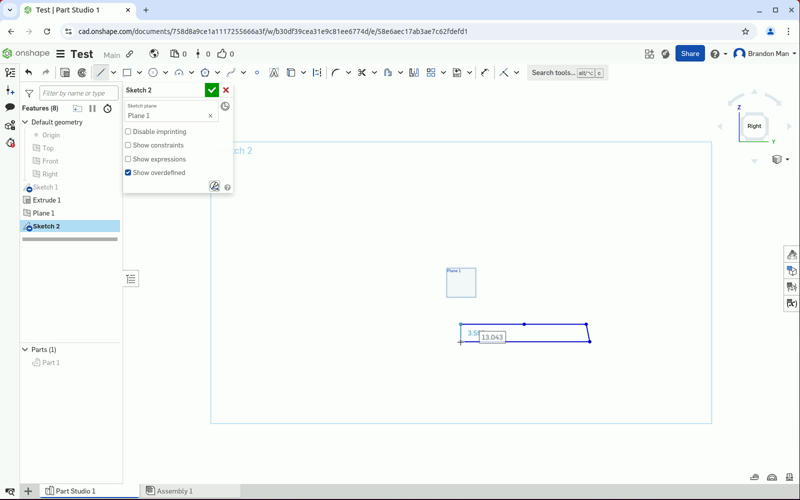
key(esc)
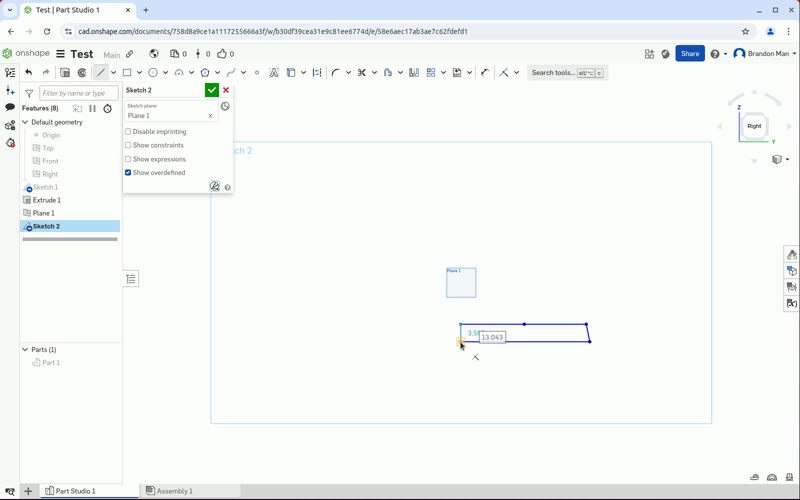
mouse_move(544, 330)
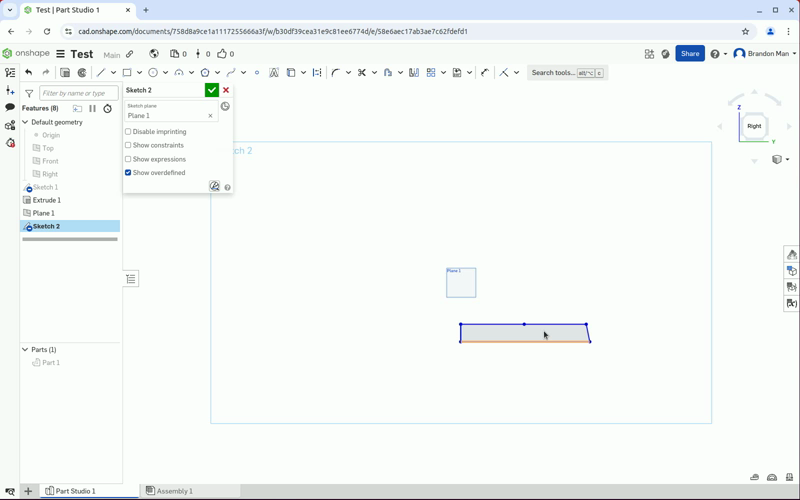
click(544, 330)
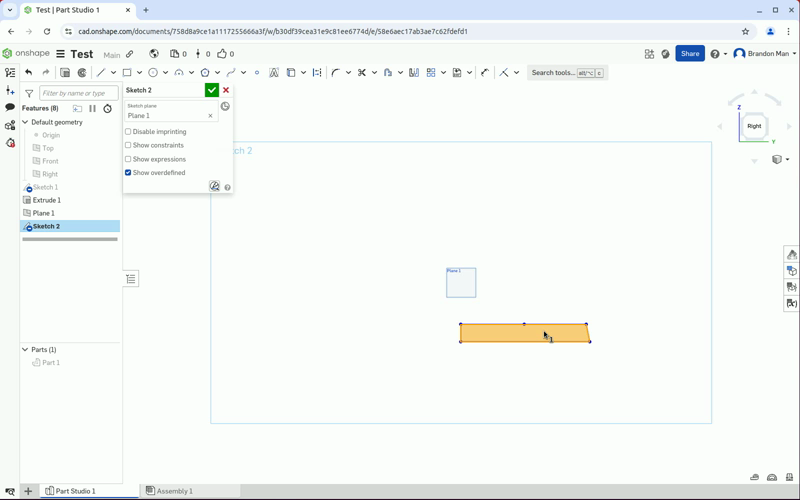
mouse_move(73, 352)
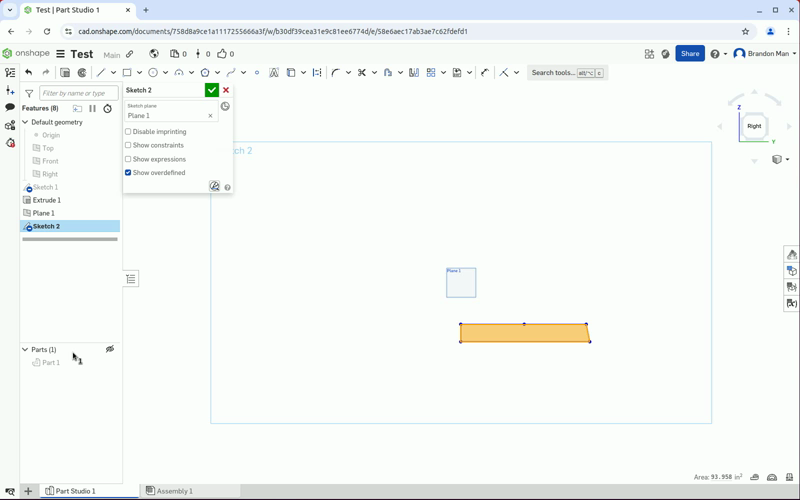
key(shift+y)
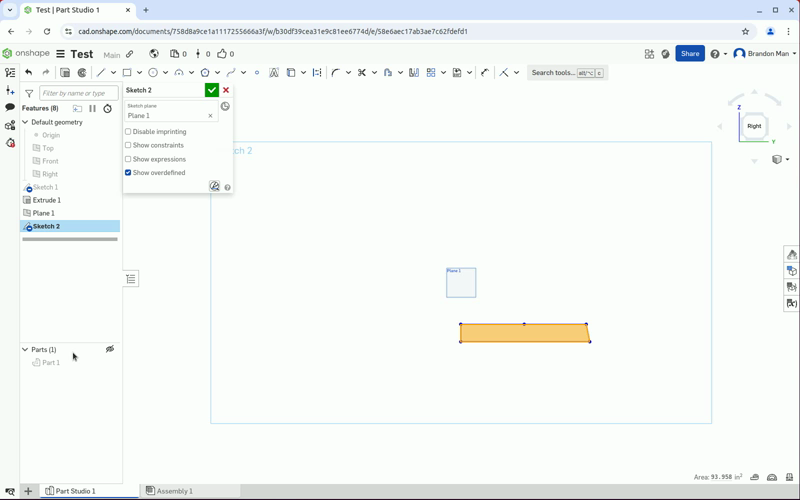
key(shift+e)
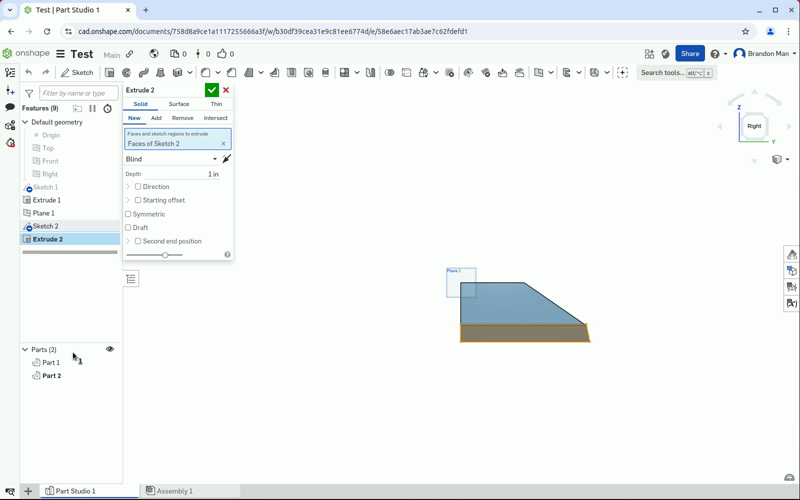
mouse_move(143, 106)
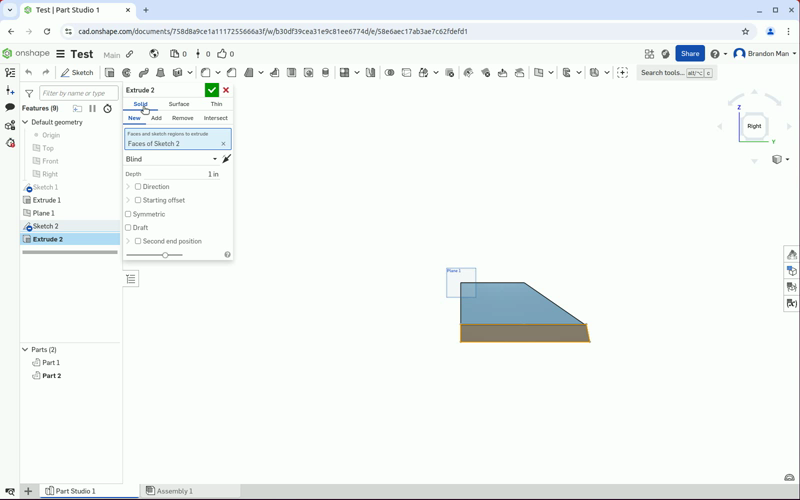
click(143, 106)
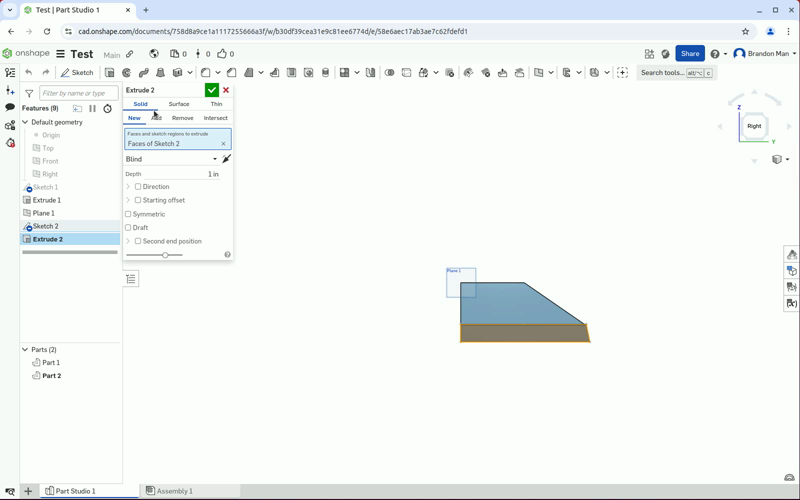
mouse_move(186, 120)
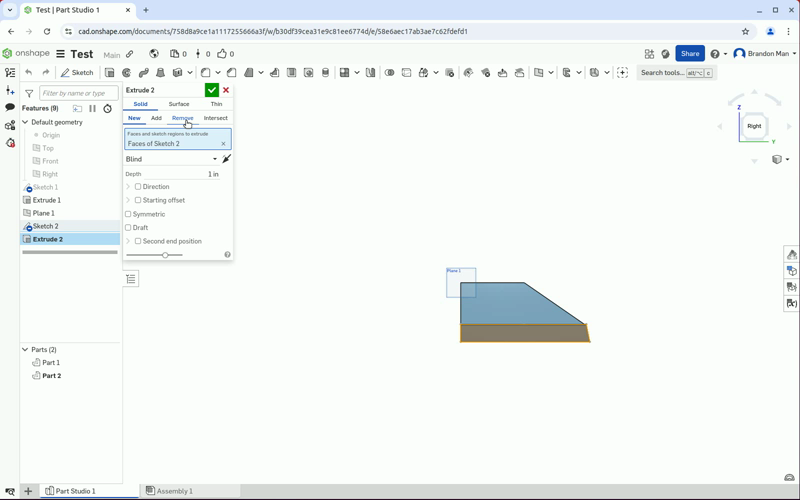
click(186, 120)
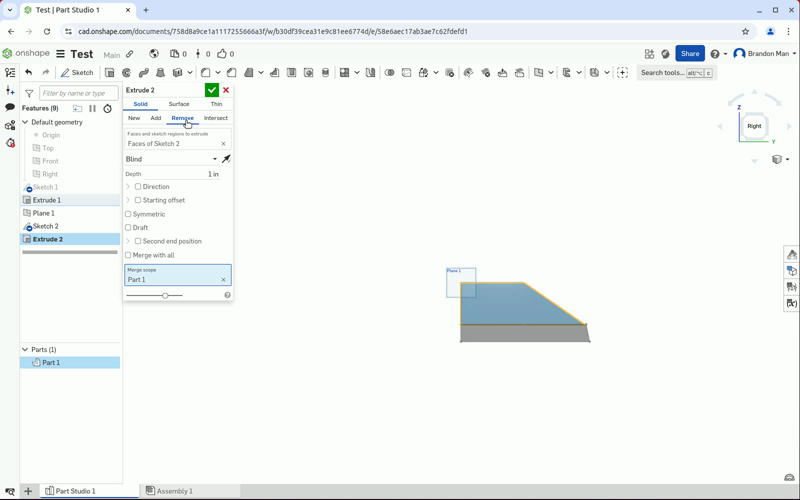
key(tab, 4)
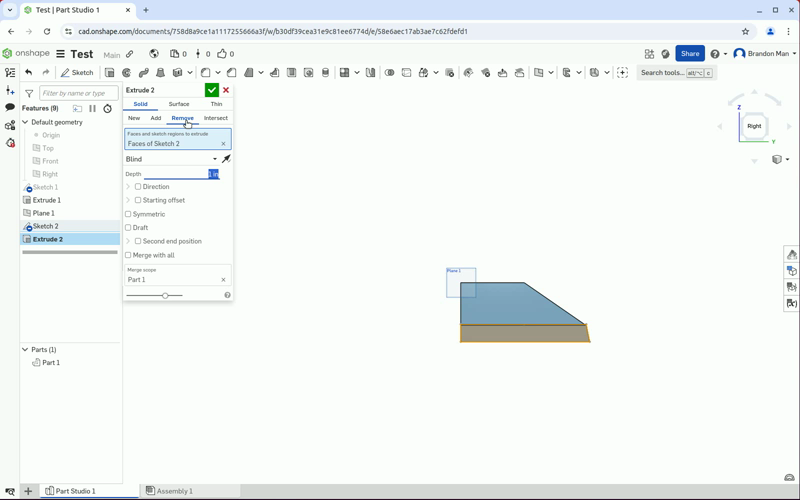
text(10.832)
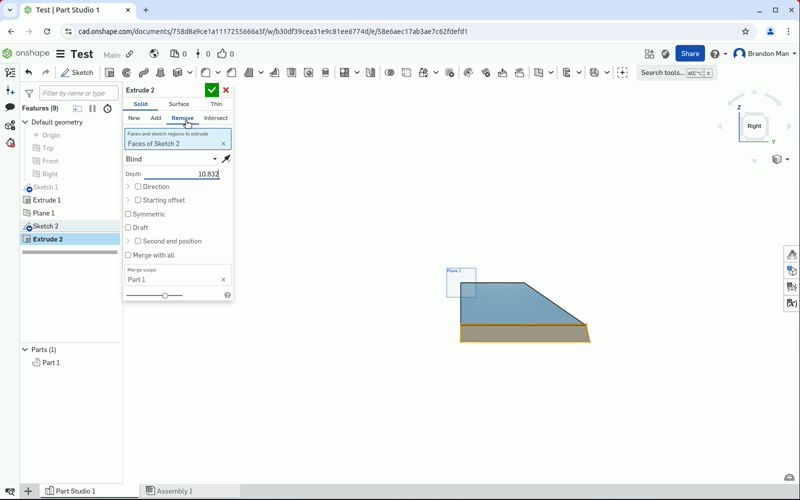
key(tab, 6)
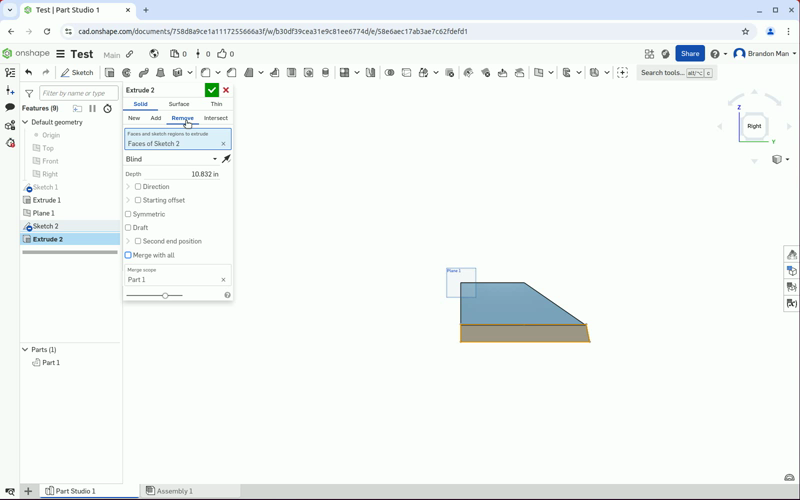
key(space)
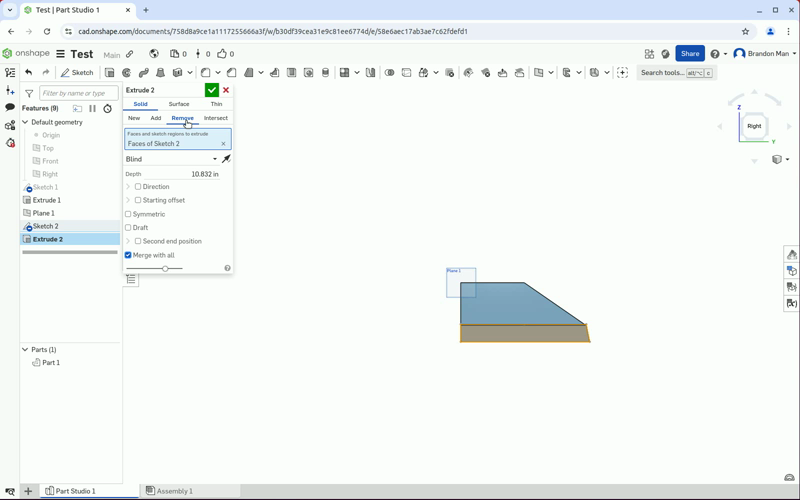
key(enter)
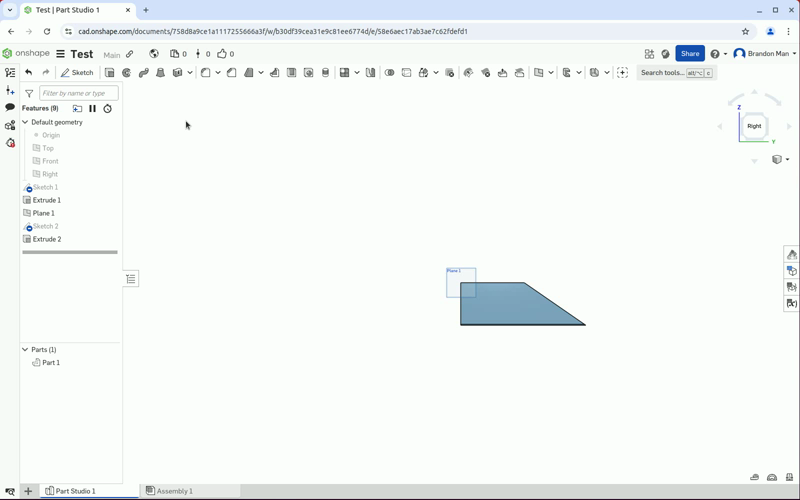
key(shift+h)
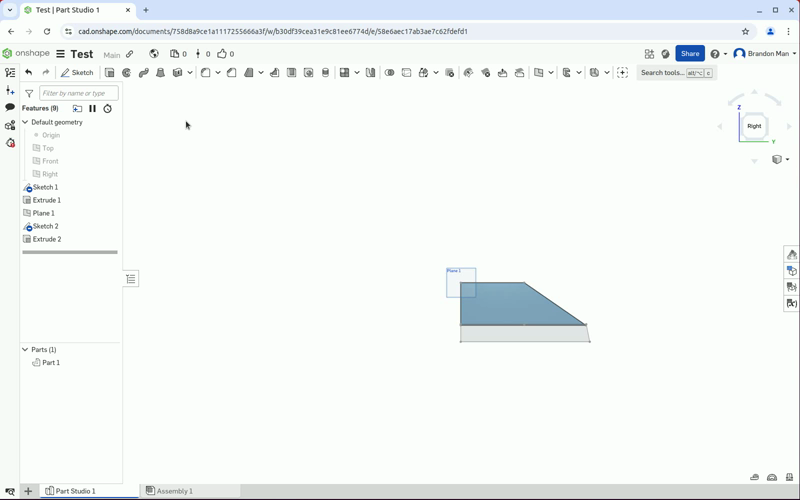
key(shift+h)
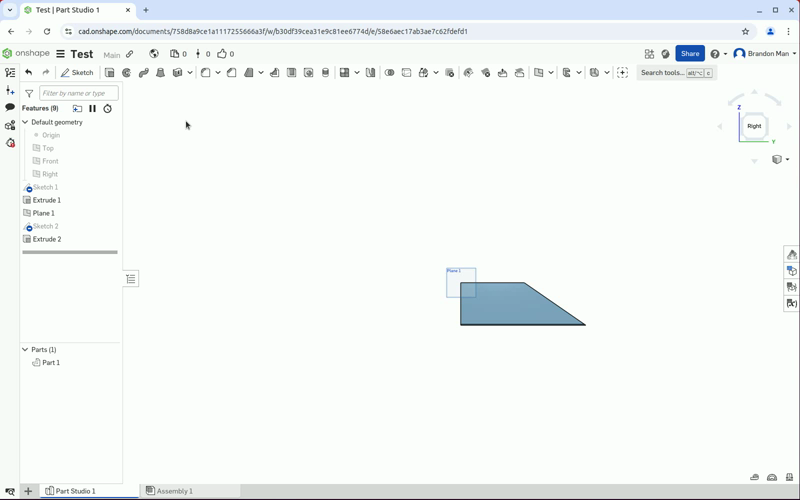
mouse_move(73, 189)
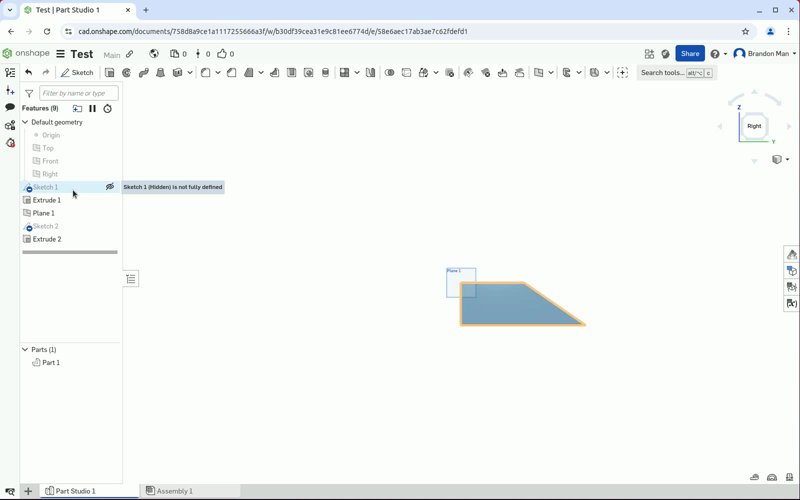
click(73, 189)
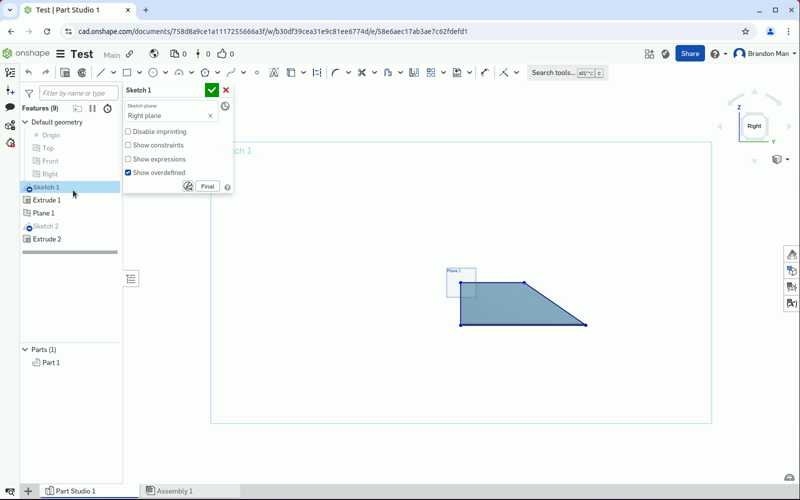
mouse_move(229, 92)
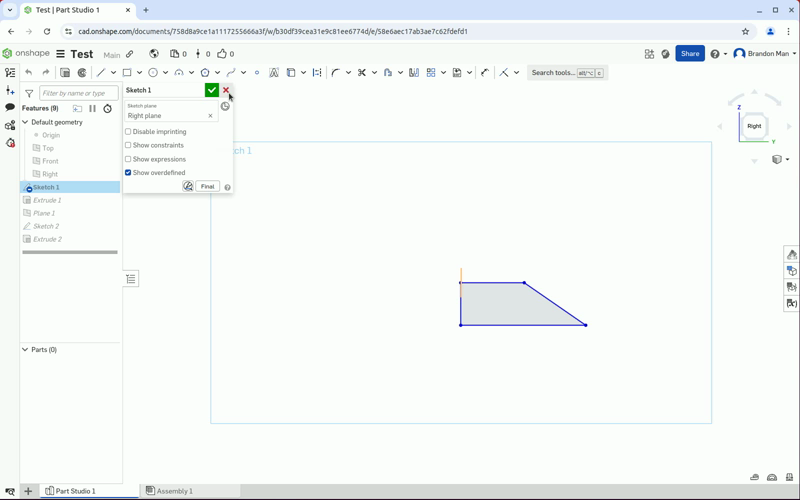
click(229, 92)
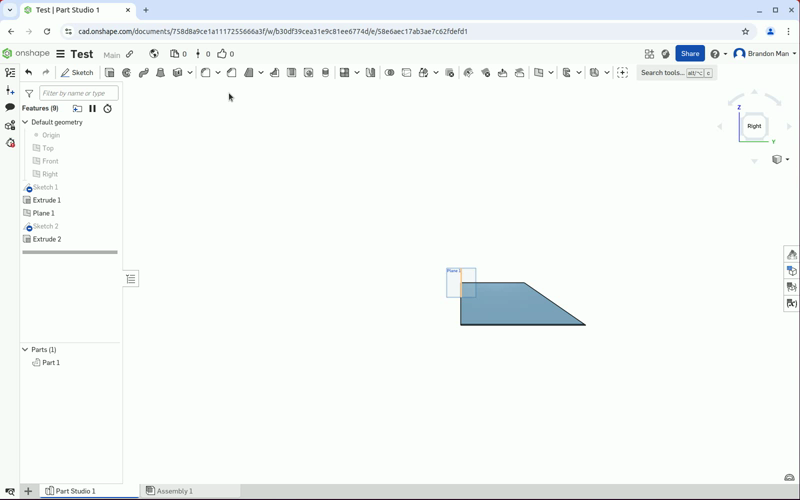
key(shift+s)
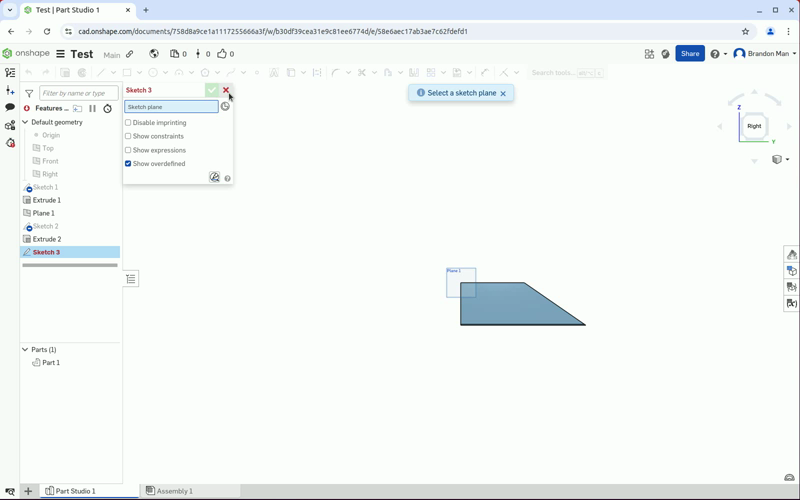
mouse_move(73, 215)
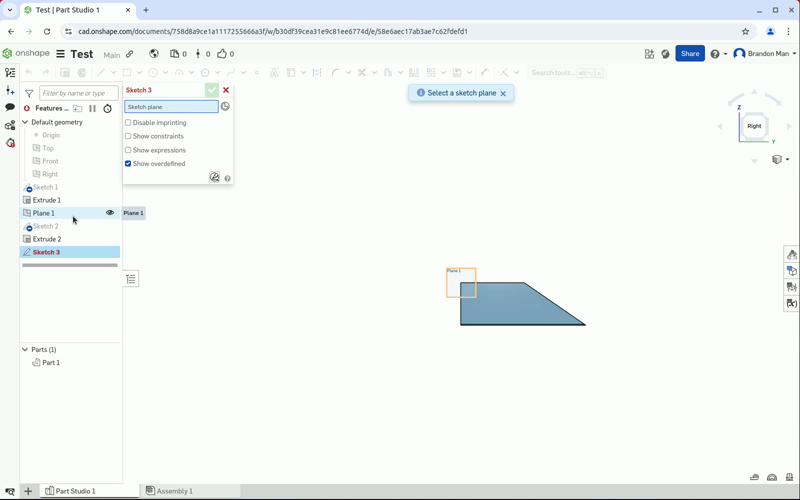
click(73, 215)
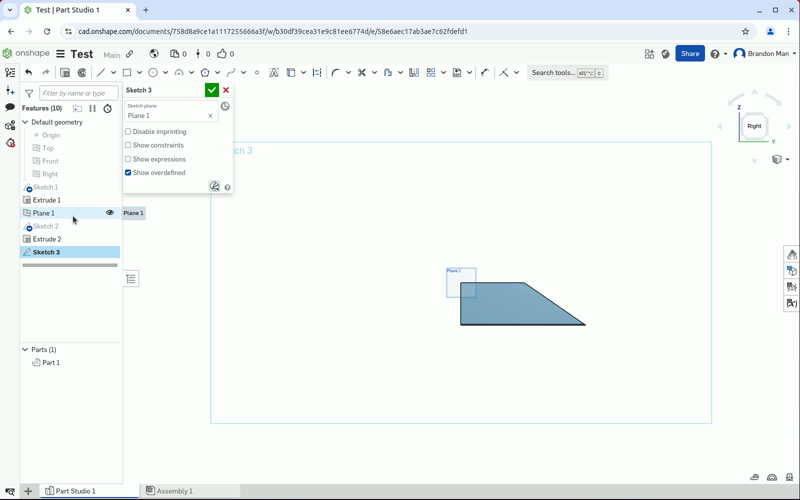
mouse_move(73, 352)
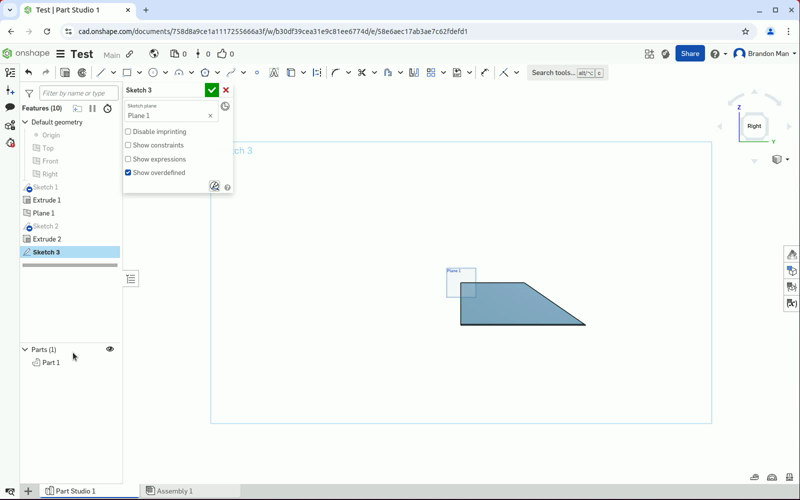
key(y)
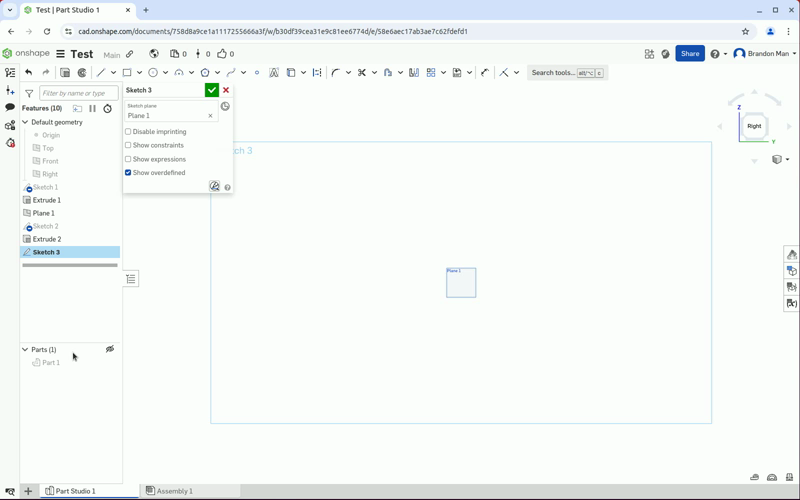
key(l)
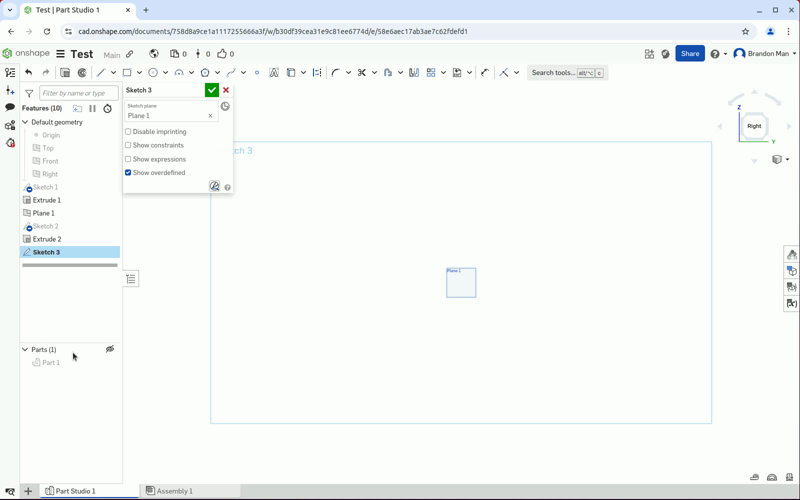
key_down(shift)
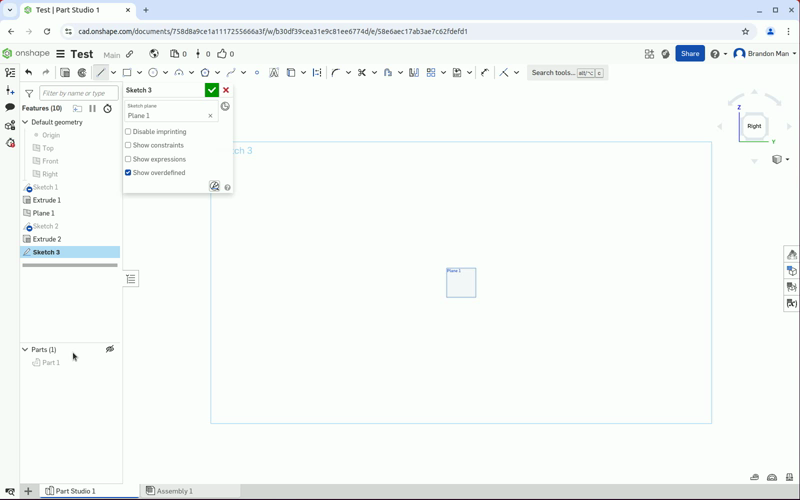
mouse_move(524, 325)
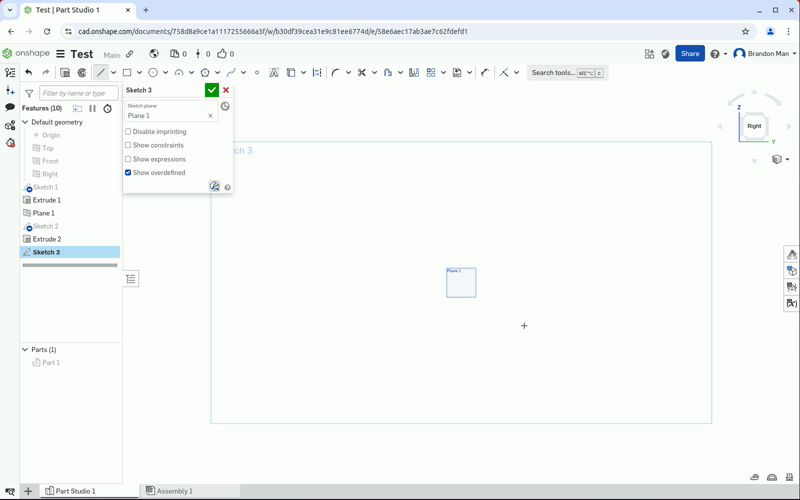
click(524, 325)
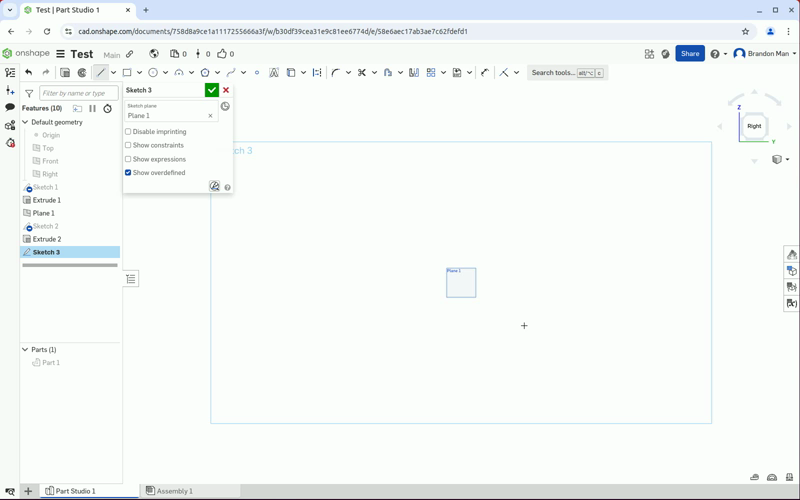
key_up(shift)
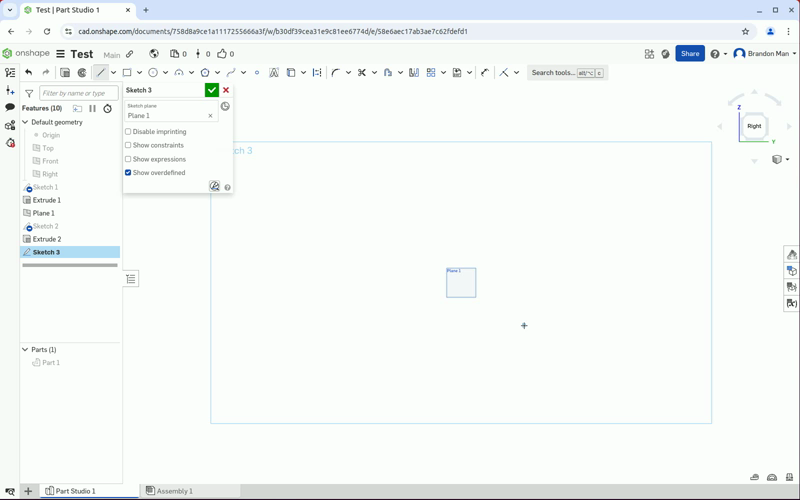
key_down(shift)
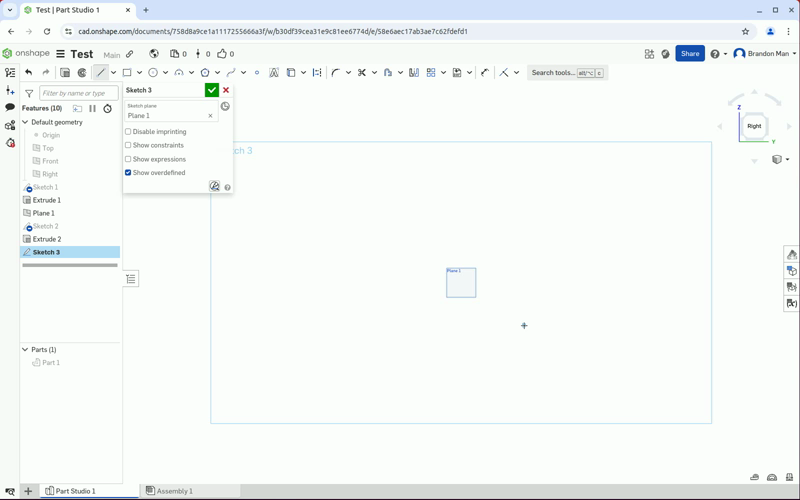
mouse_move(588, 325)
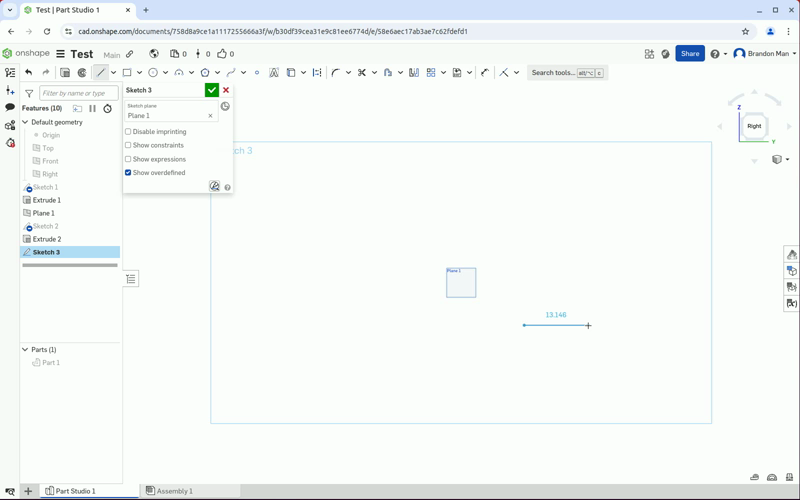
click(588, 325)
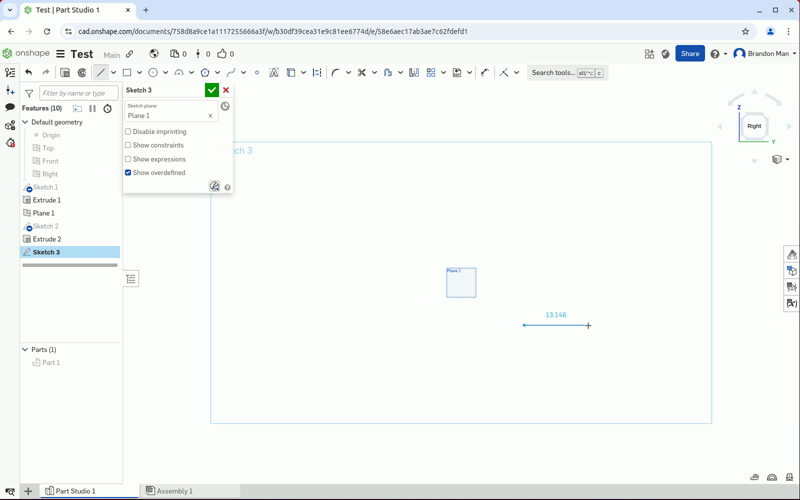
key_up(shift)
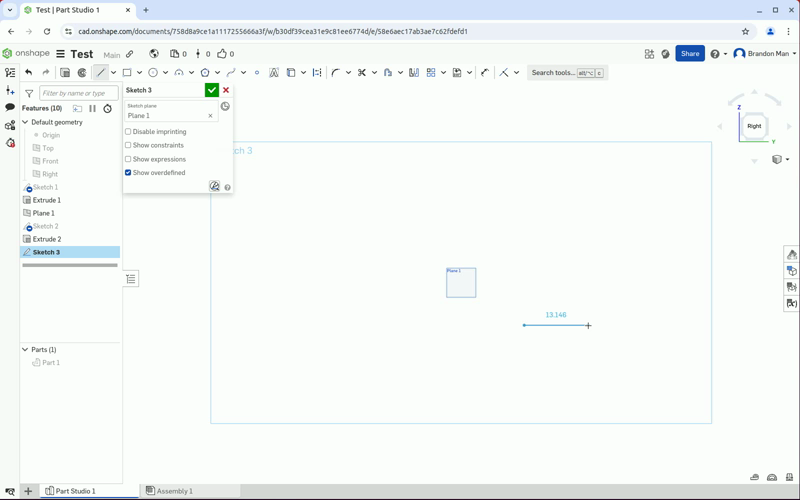
key_down(shift)
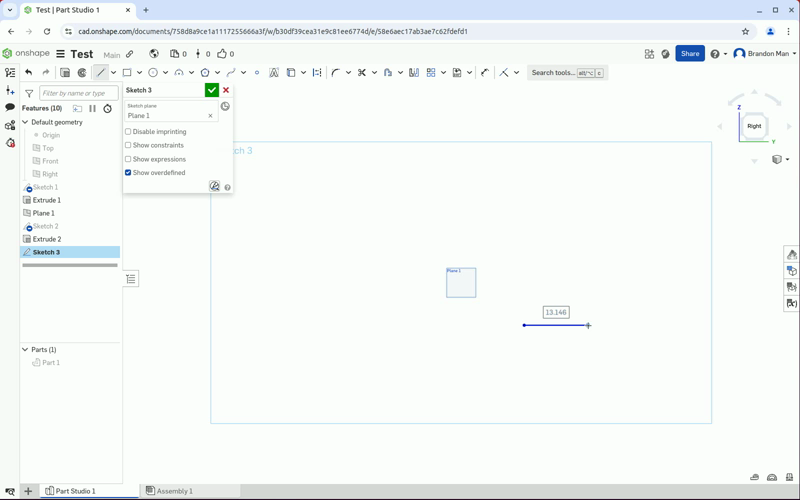
mouse_move(589, 325)
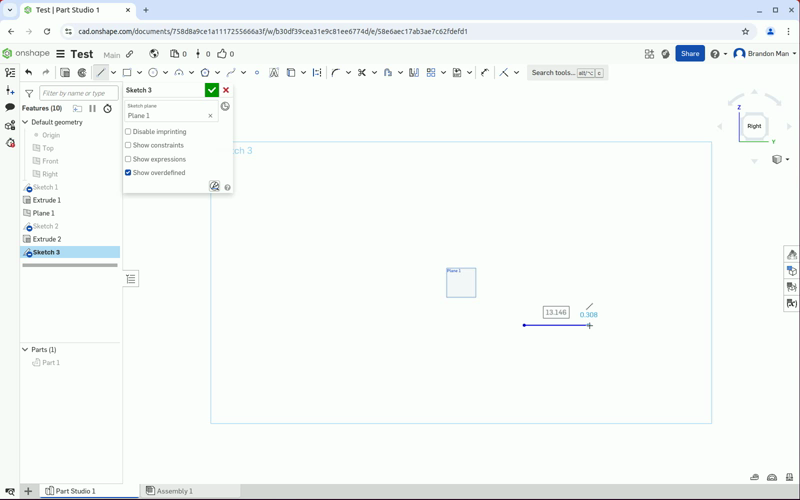
mouse_move(574, 316)
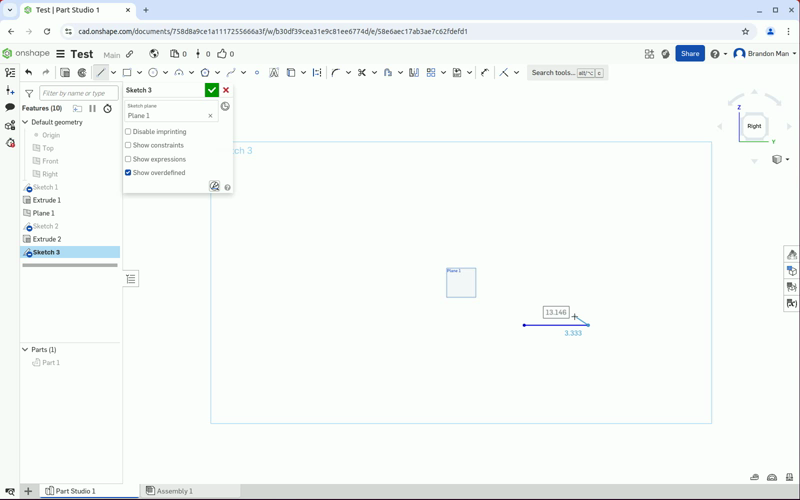
click(574, 316)
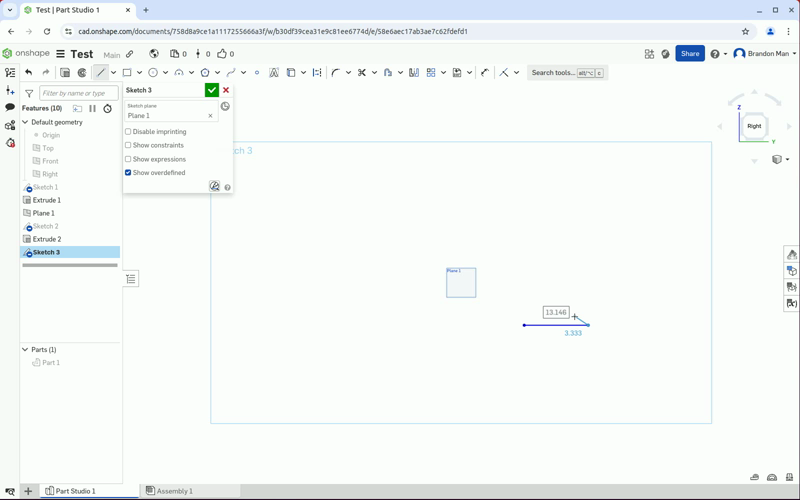
key_up(shift)
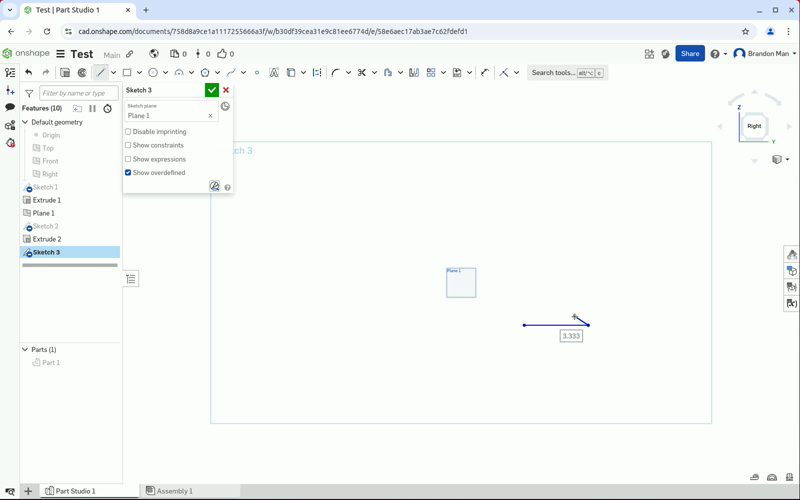
key(esc)
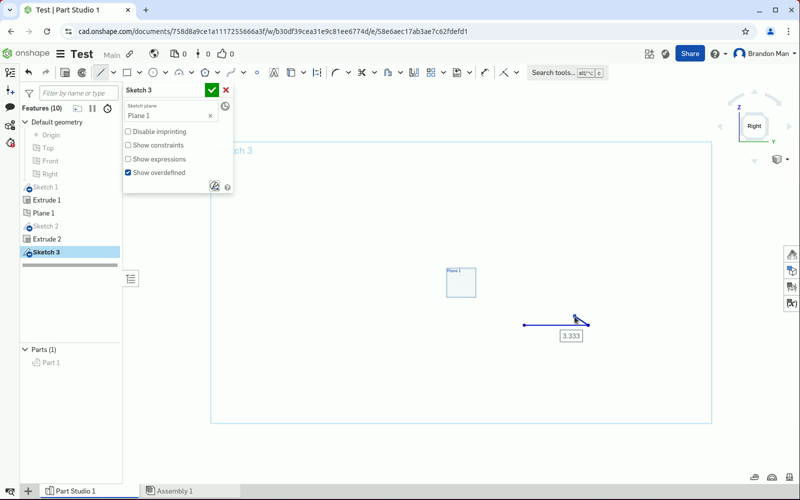
key(a)
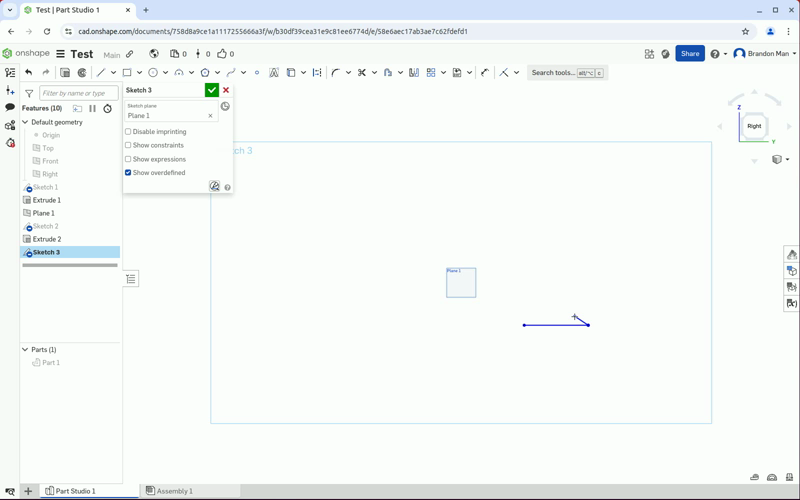
mouse_move(574, 316)
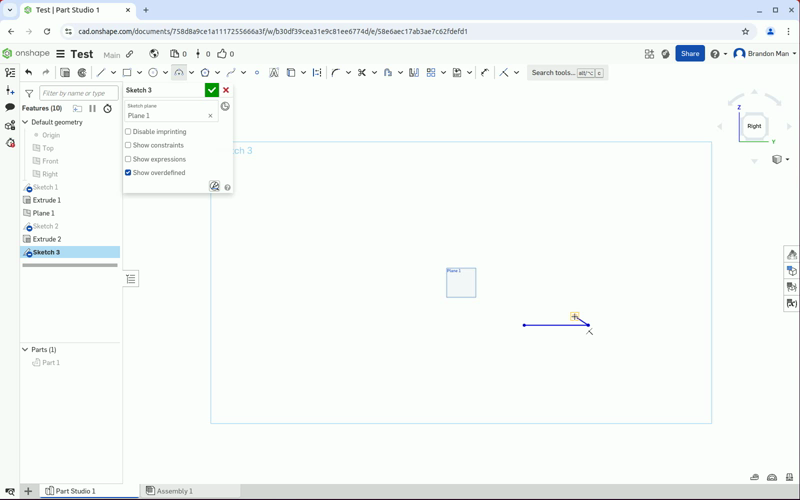
click(574, 316)
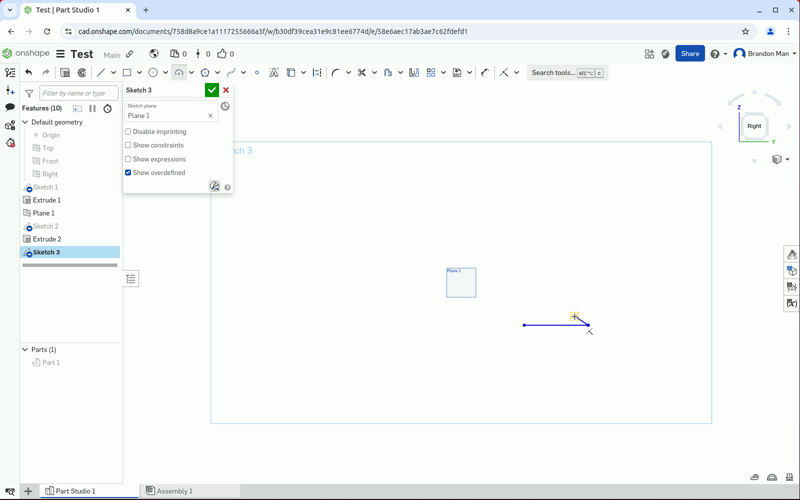
mouse_move(524, 325)
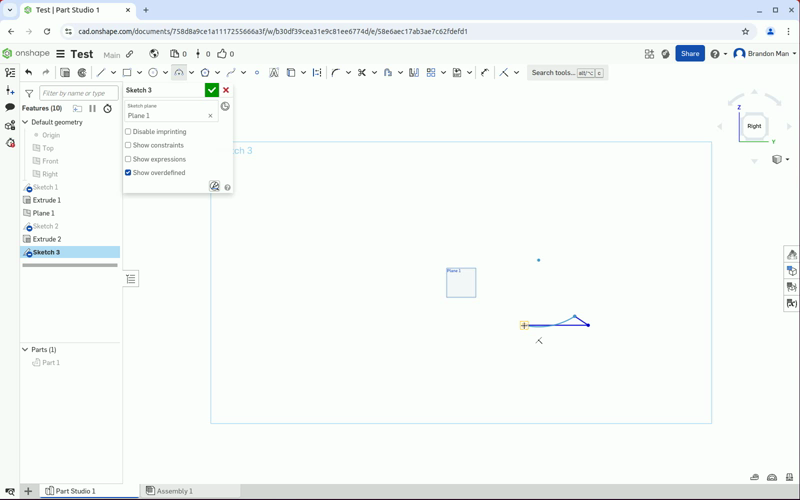
click(524, 325)
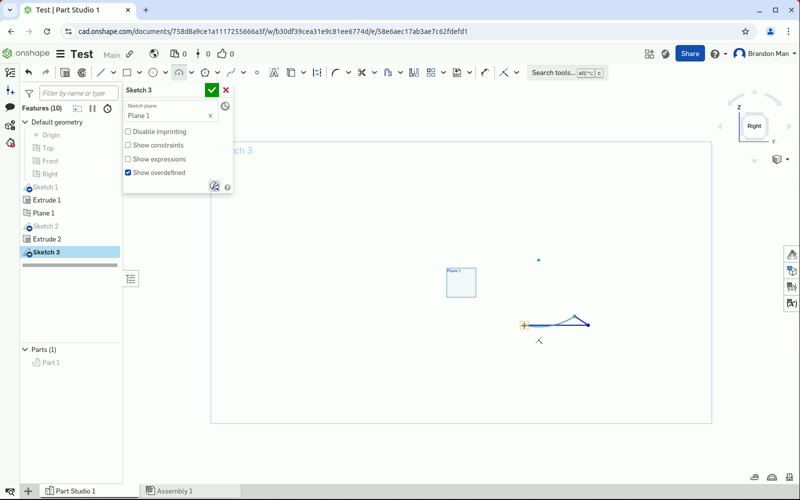
key_down(shift)
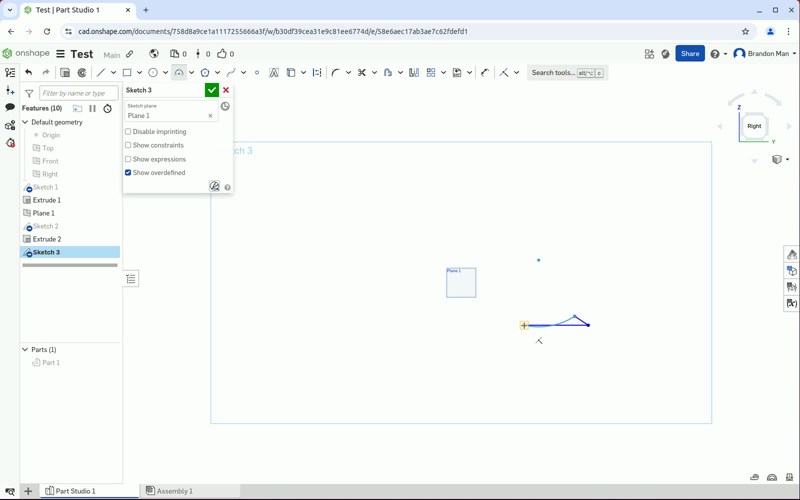
mouse_move(549, 322)
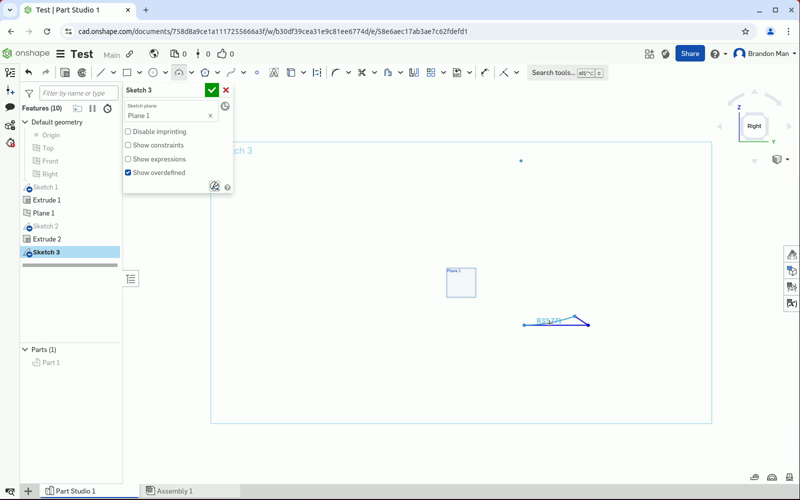
click(549, 322)
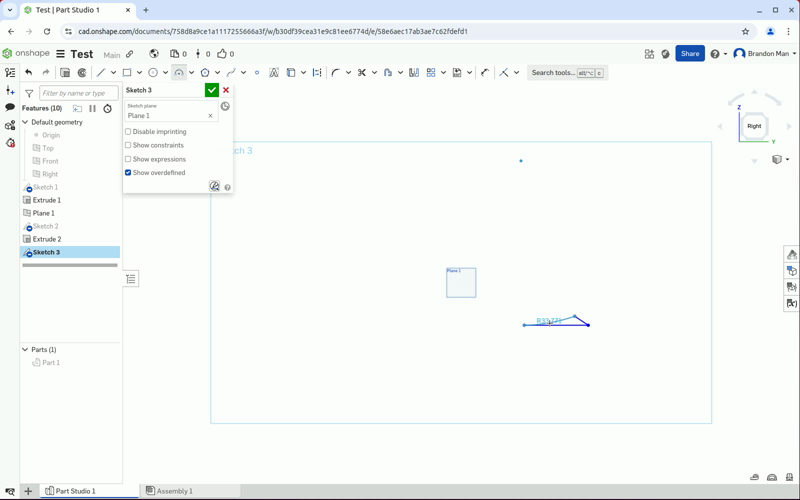
key_up(shift)
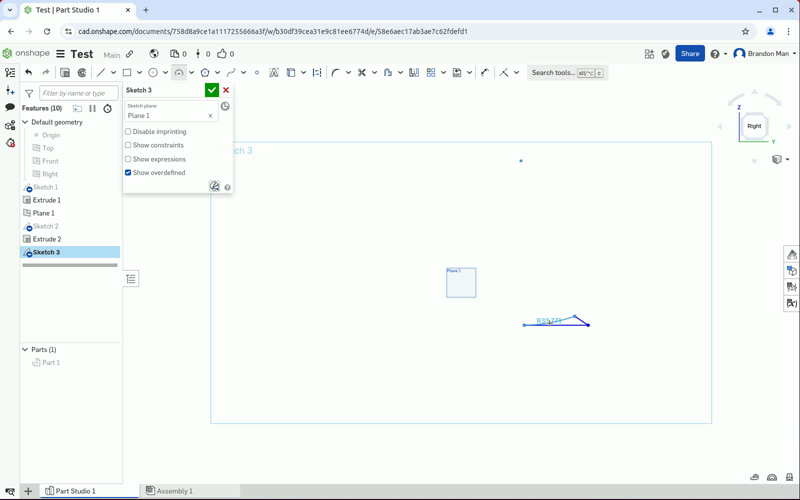
key(esc)
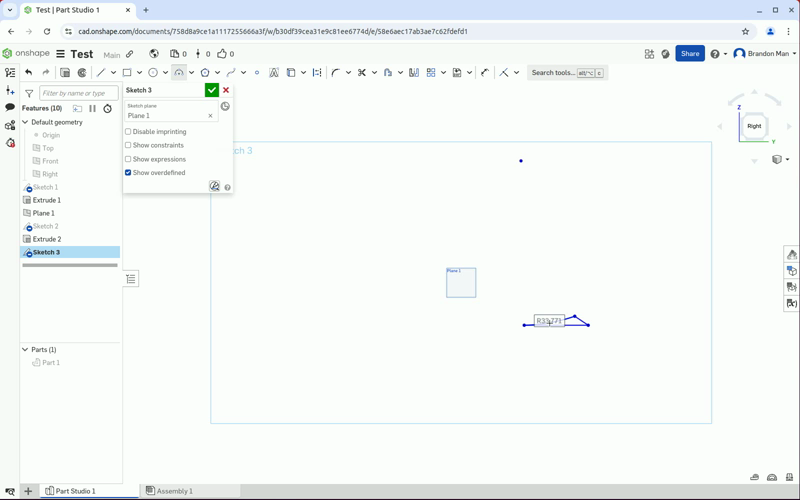
mouse_move(568, 321)
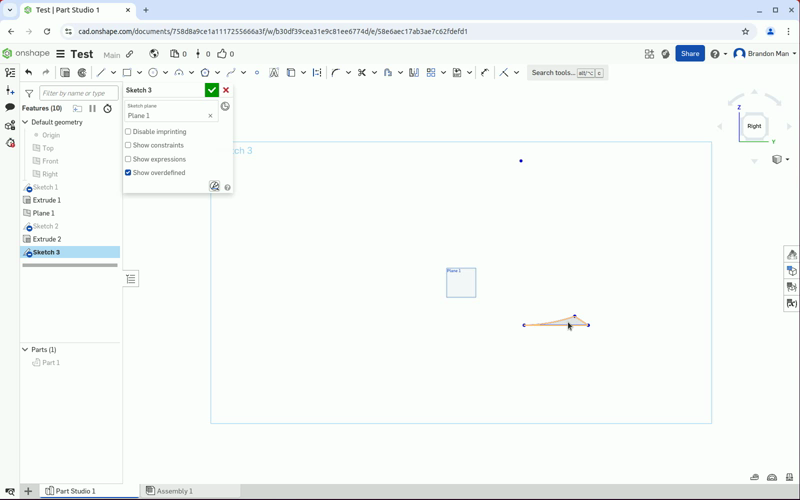
scroll(6)
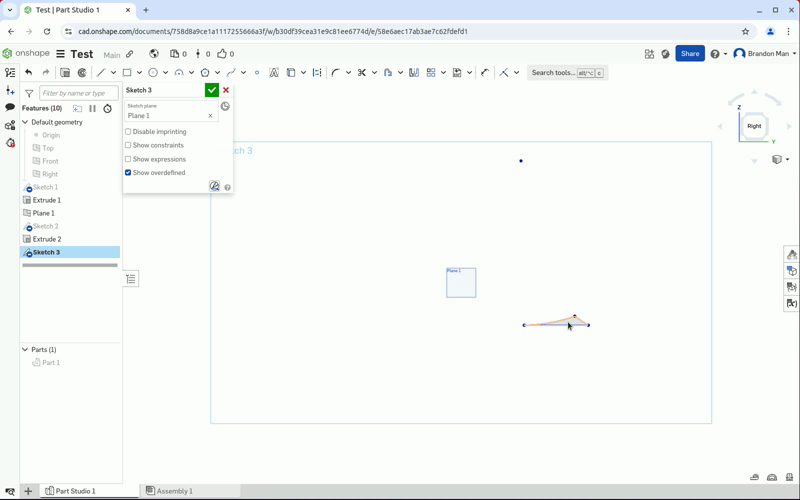
scroll(6)
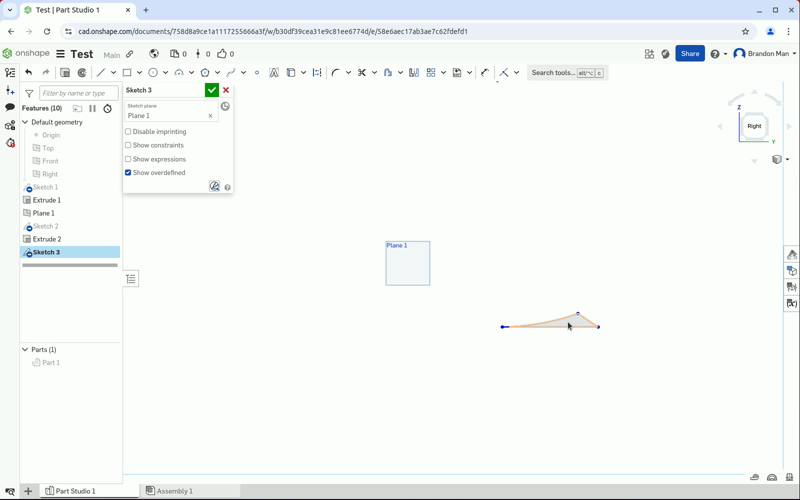
scroll(6)
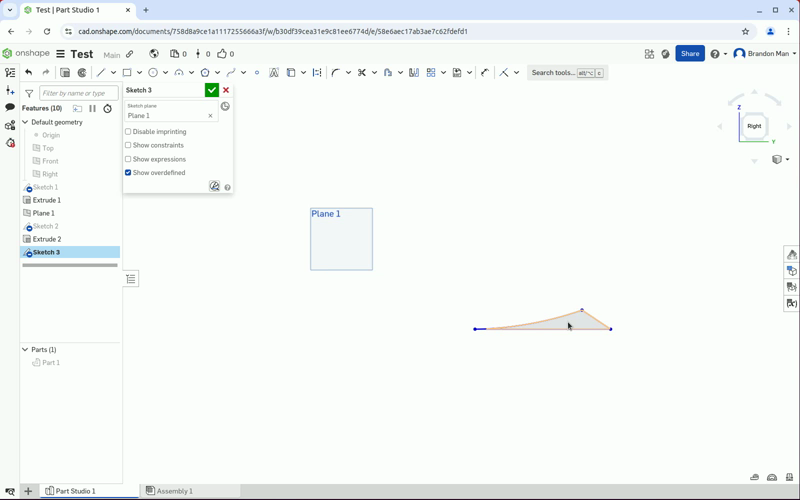
scroll(6)
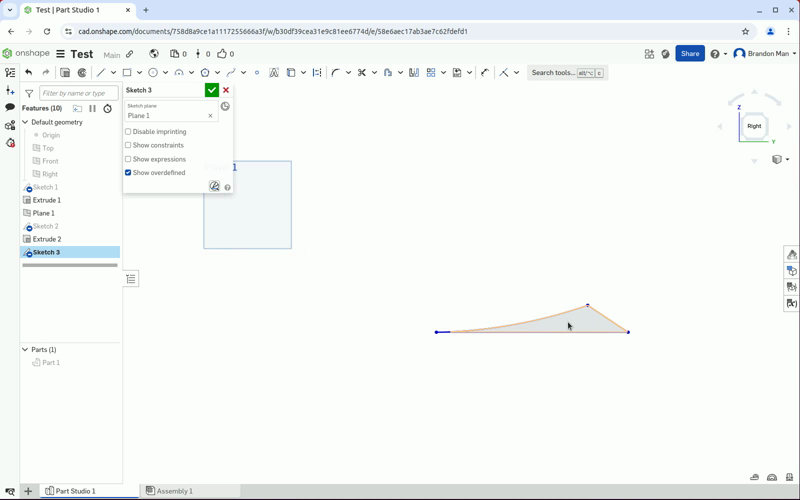
scroll(6)
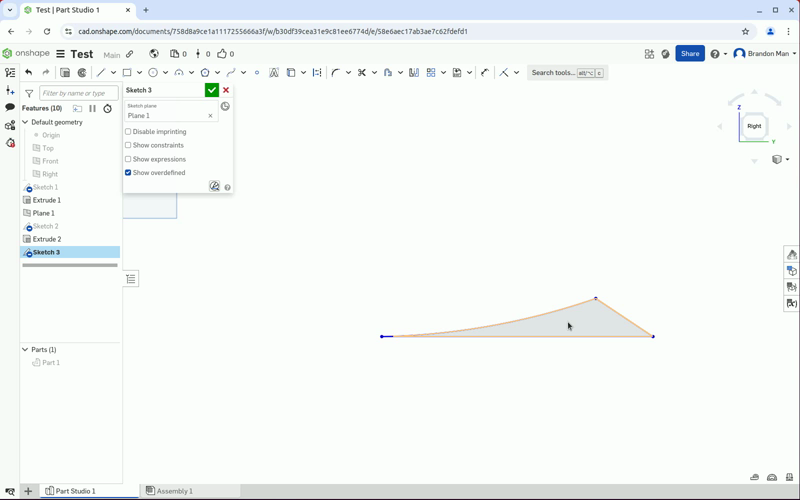
scroll(6)
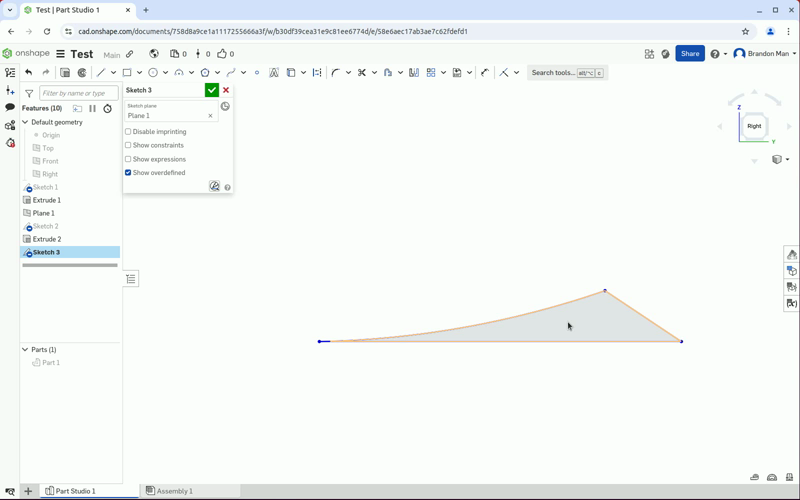
scroll(6)
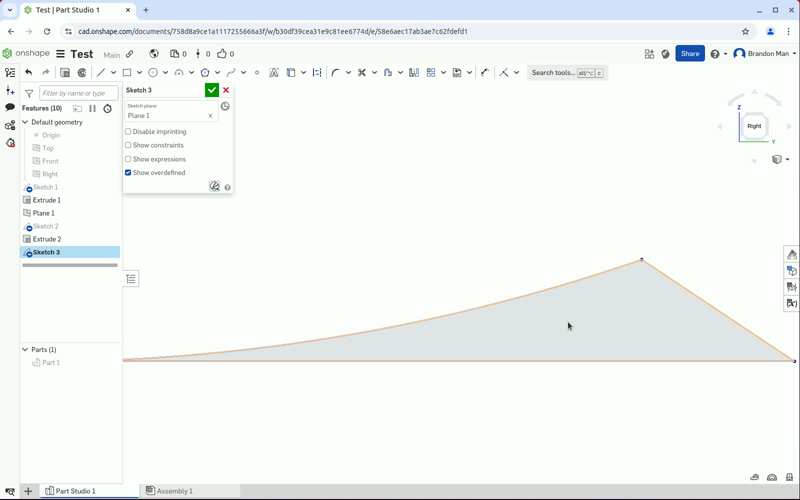
click(568, 321)
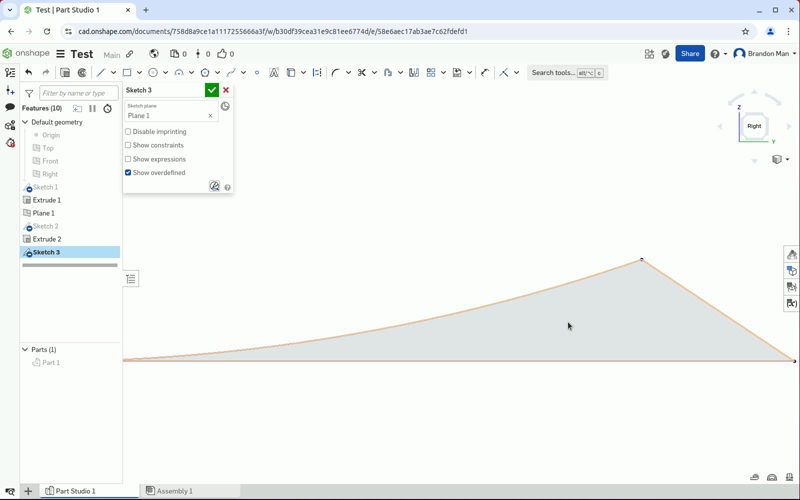
scroll(-6)
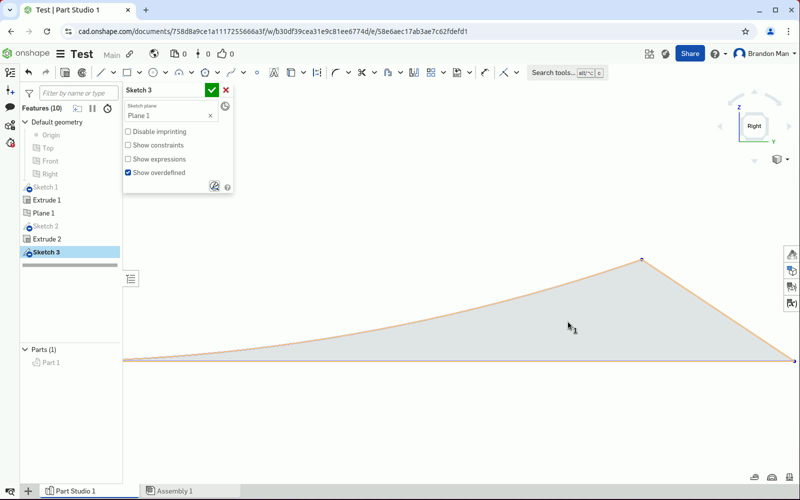
scroll(-6)
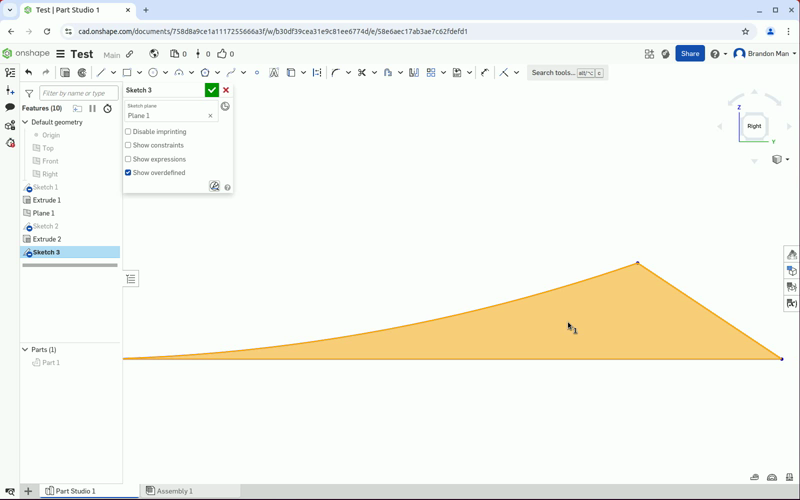
scroll(-6)
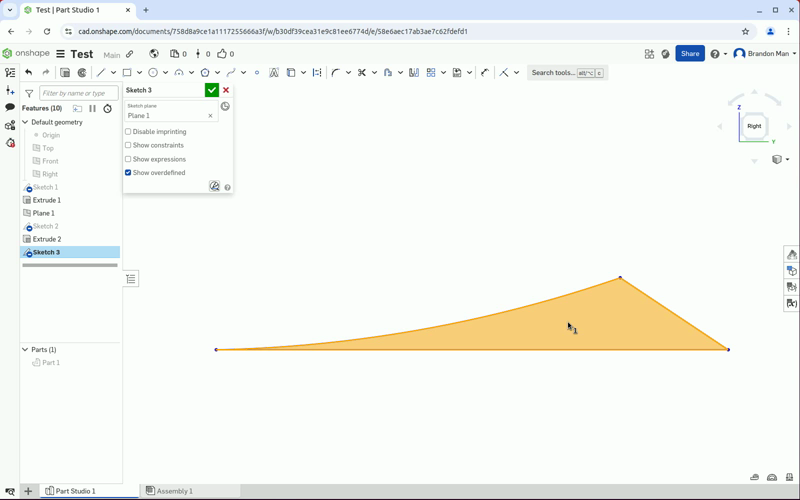
scroll(-6)
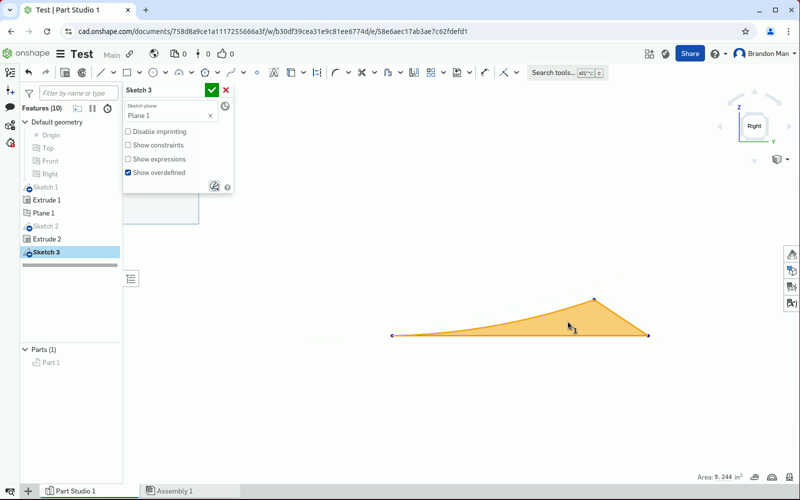
scroll(-6)
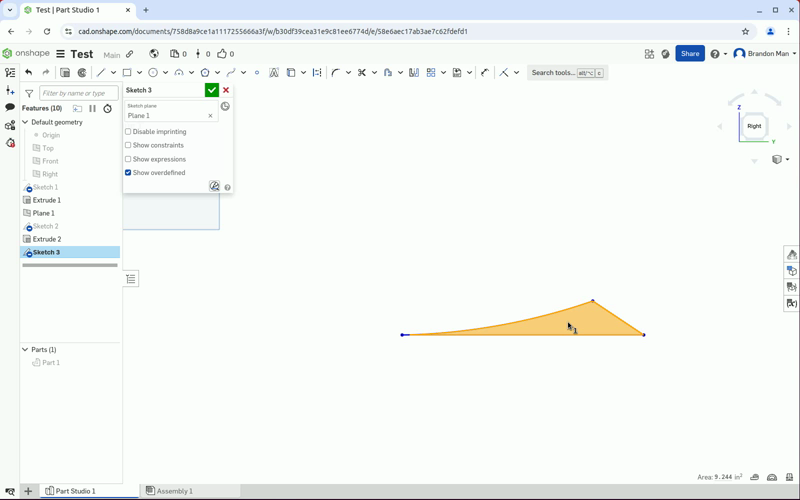
scroll(-6)
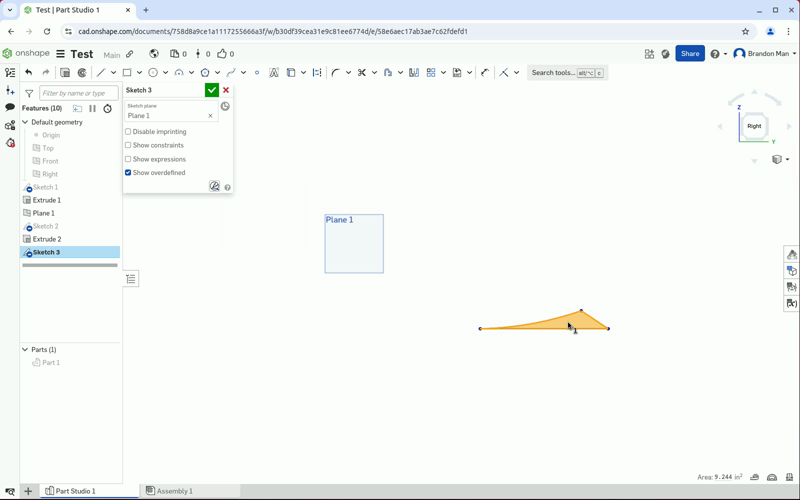
scroll(-6)
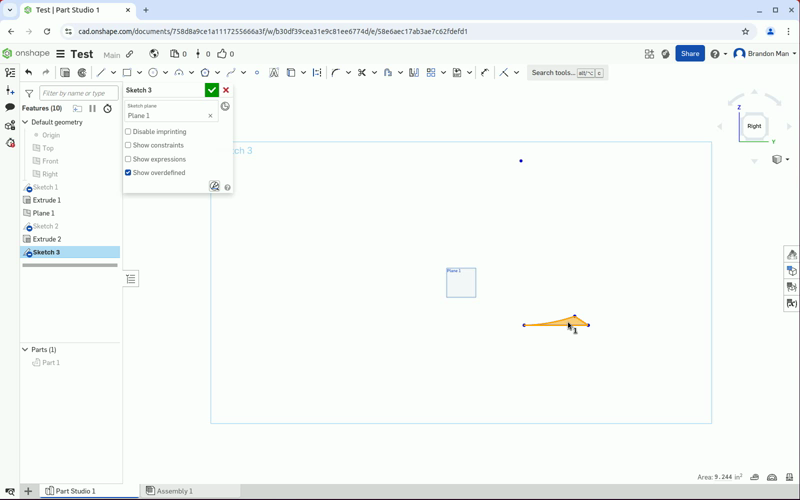
mouse_move(73, 352)
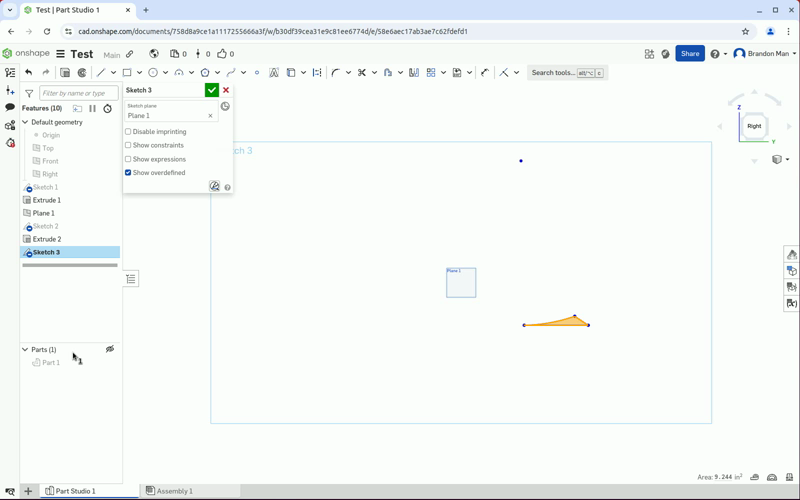
key(shift+y)
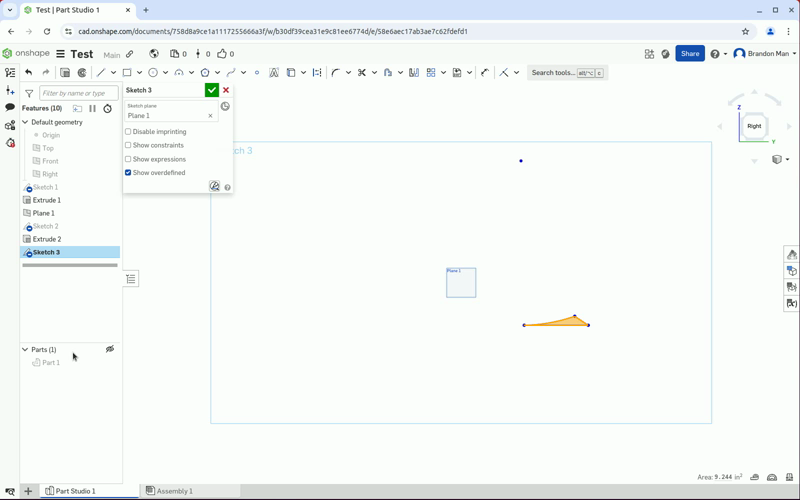
key(shift+e)
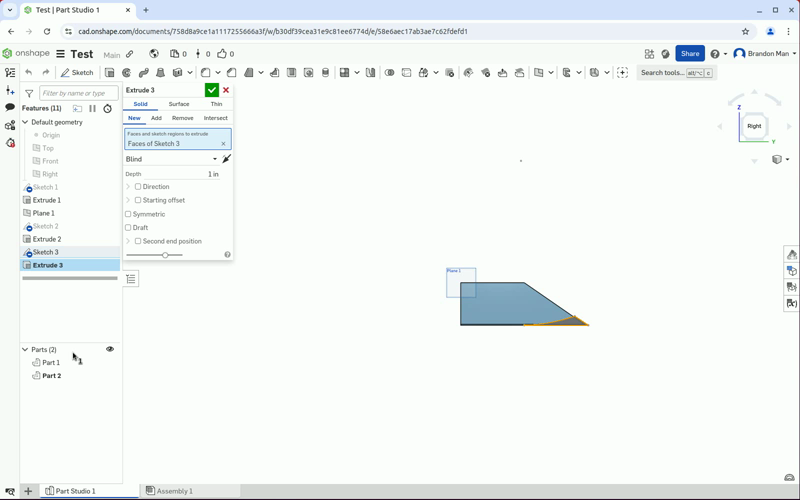
mouse_move(143, 106)
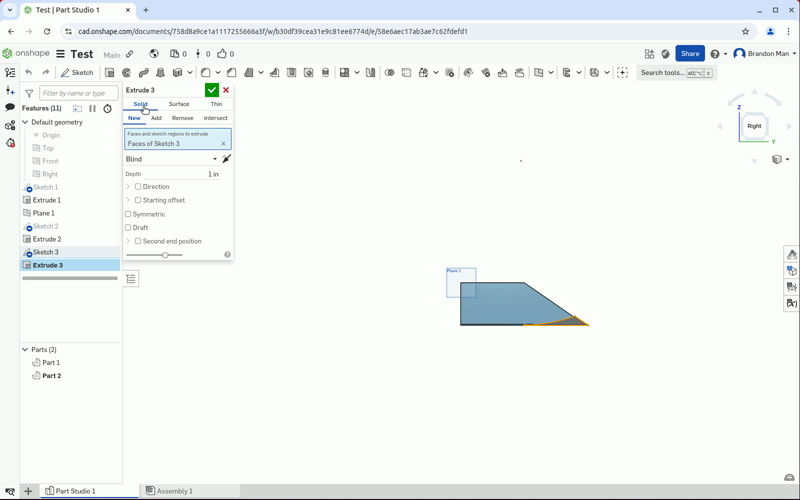
click(143, 106)
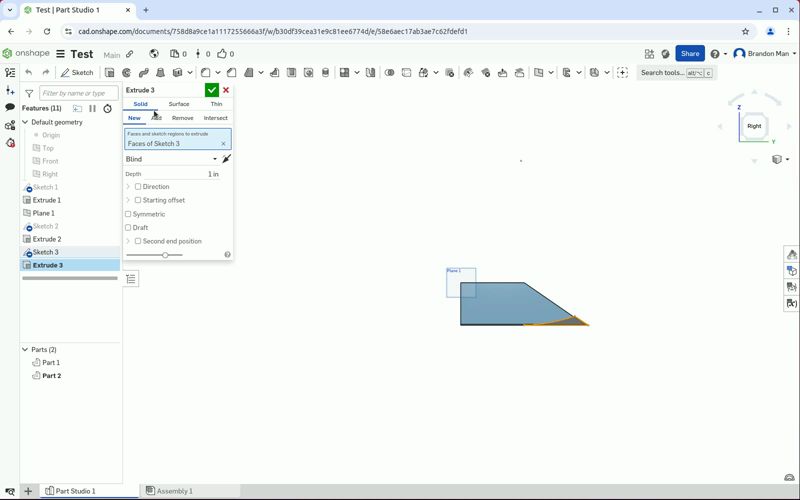
mouse_move(186, 120)
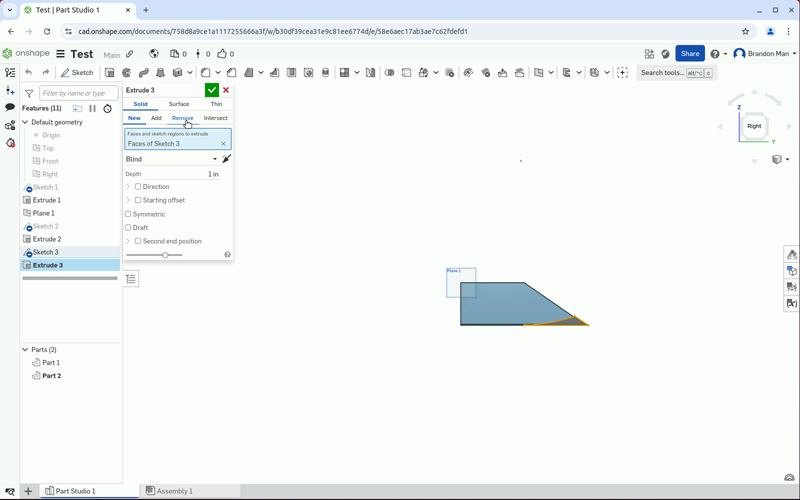
click(186, 120)
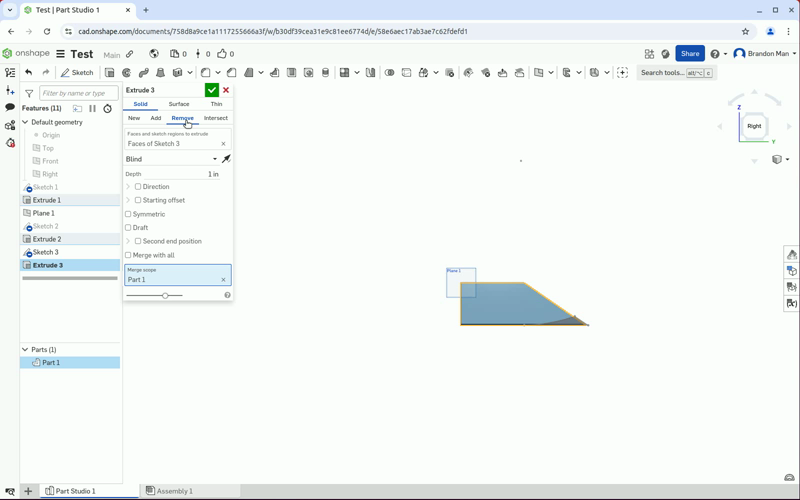
key(tab, 4)
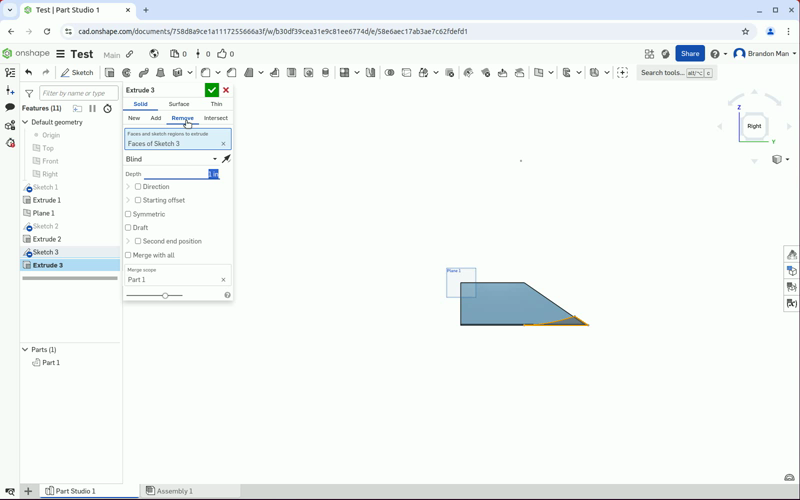
text(10.832)
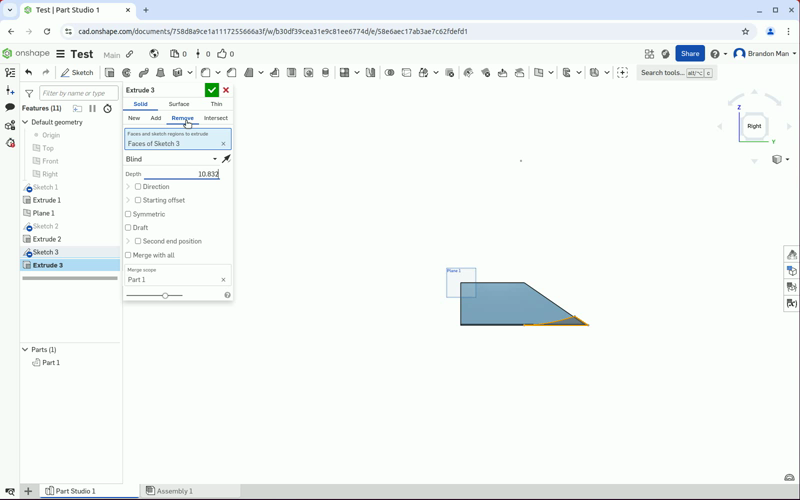
key(tab, 6)
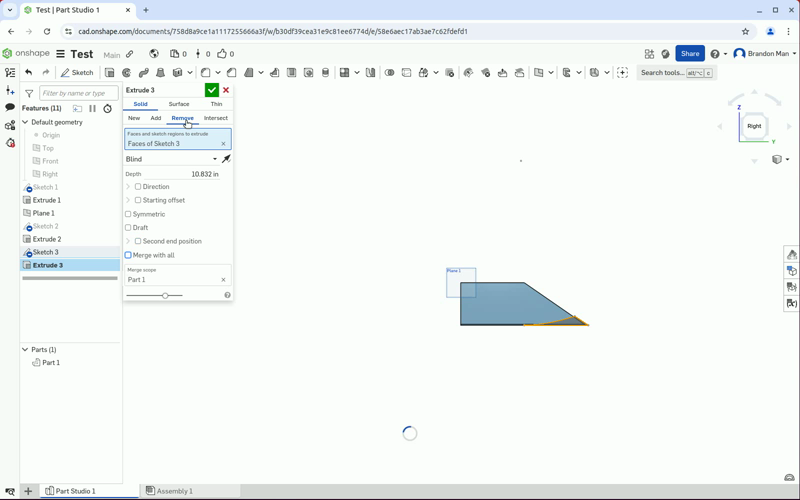
key(space)
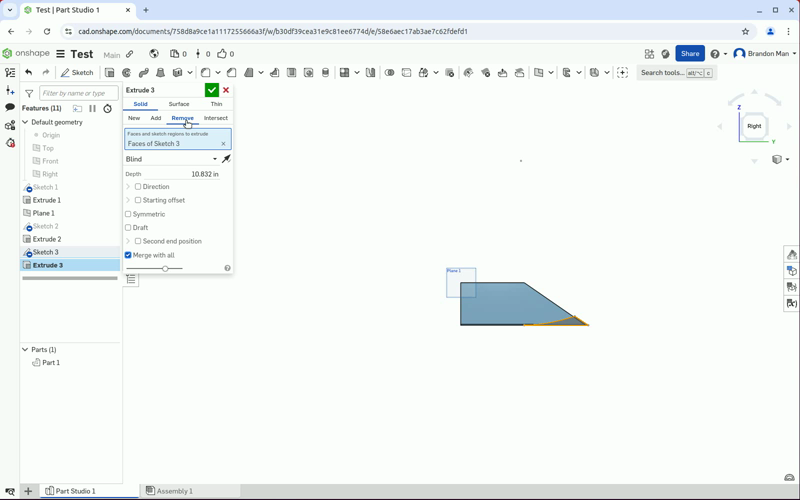
key(enter)
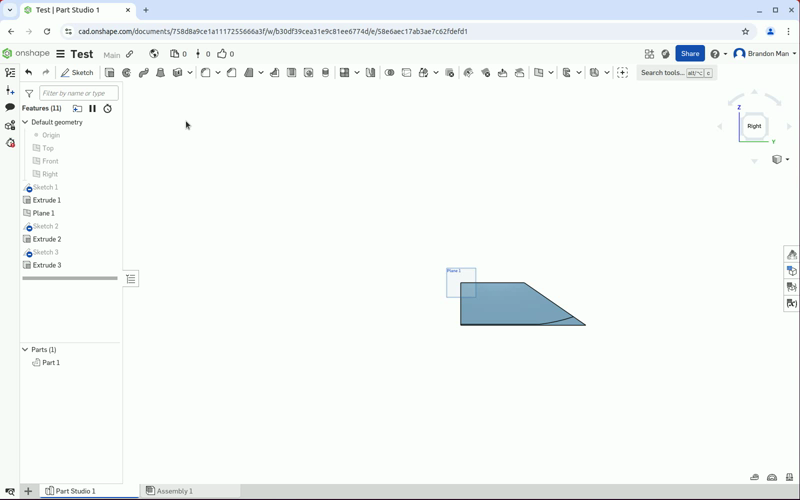
key(shift+h)
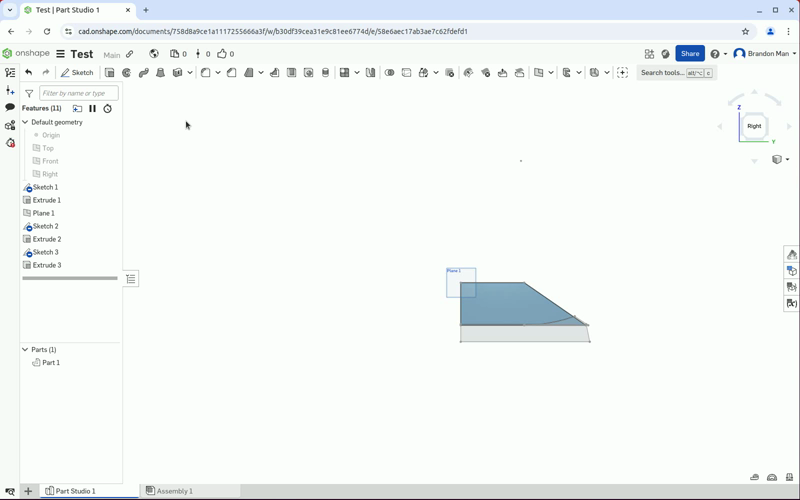
key(shift+h)
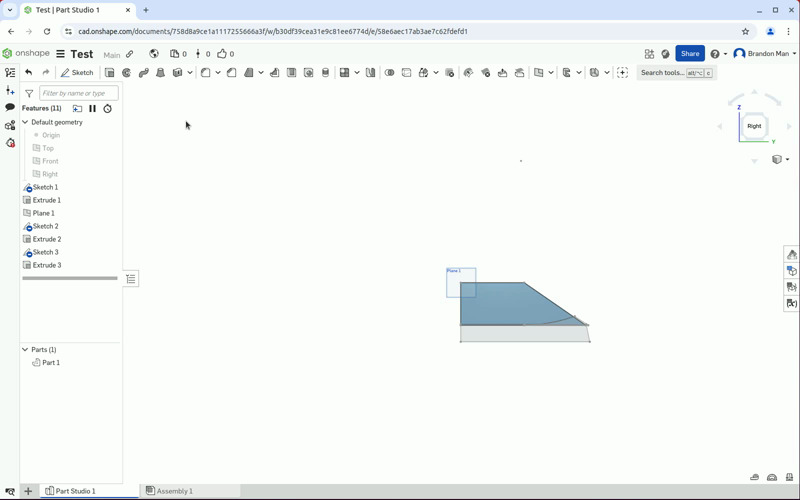
key(shift+7)
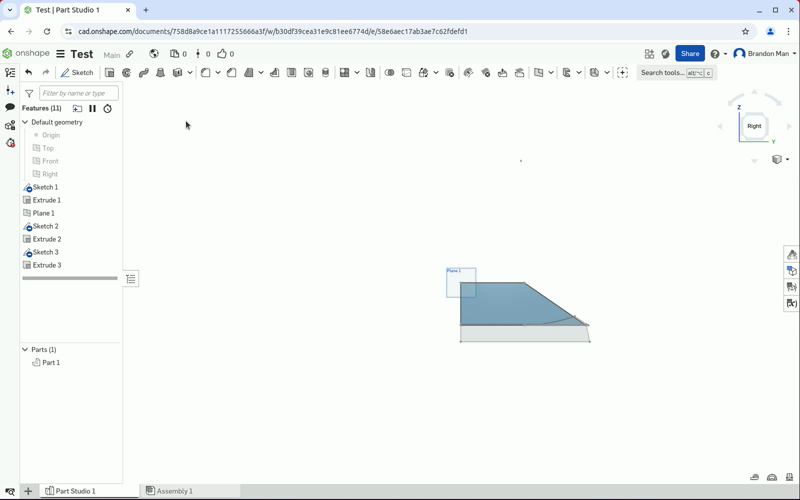
key(right, 2)
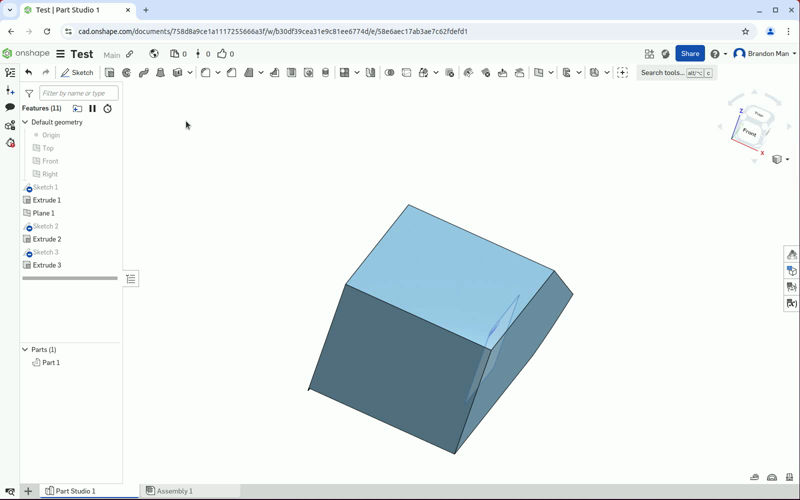
key(down, 2)
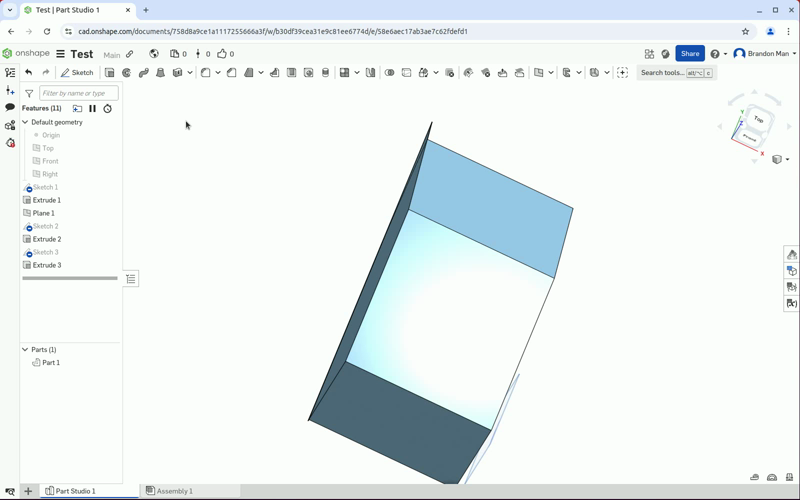
key(up, 2)
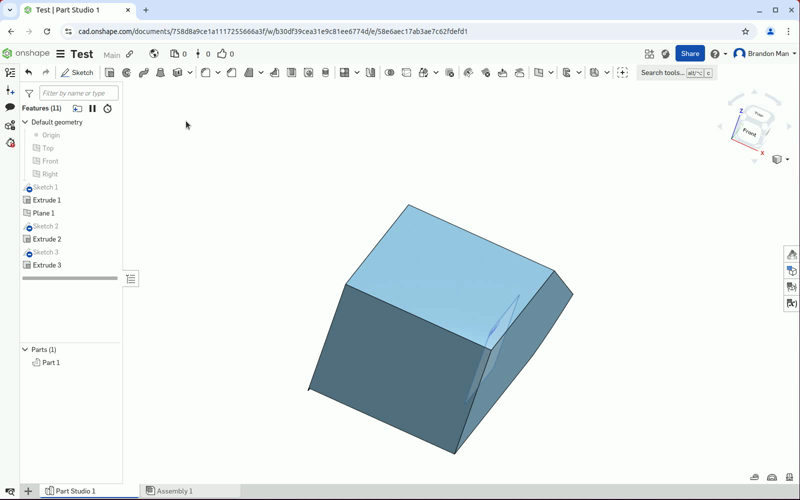
key(left, 2)
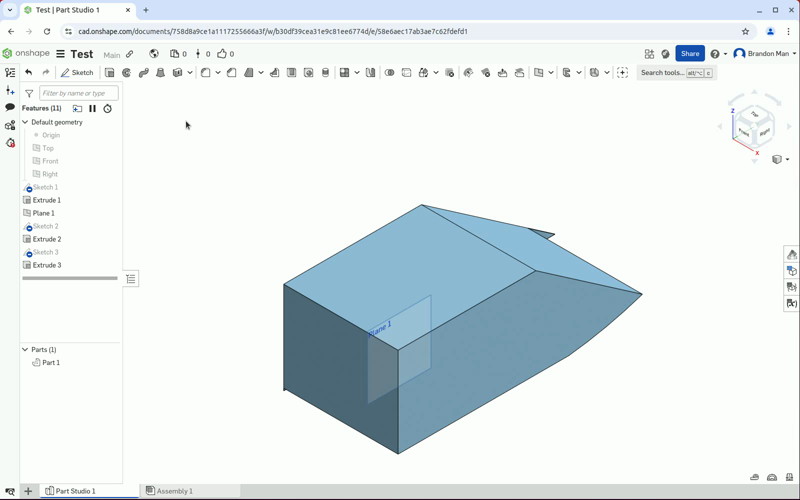
mouse_move(73, 189)
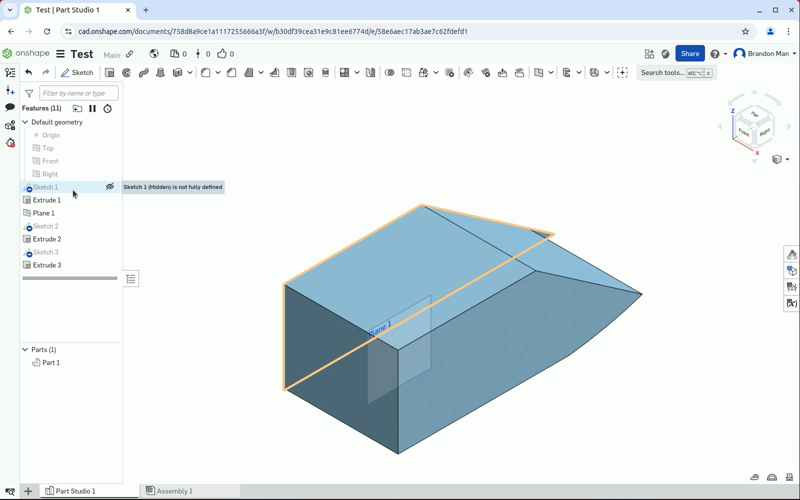
click(73, 189)